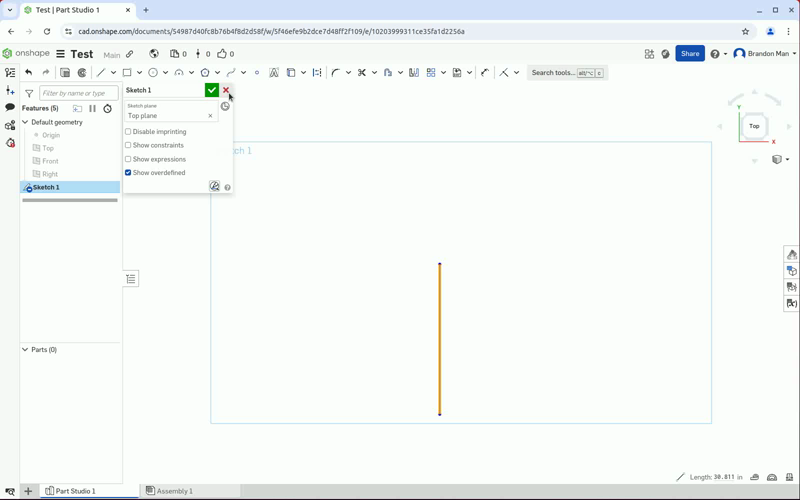
key(shift+h)
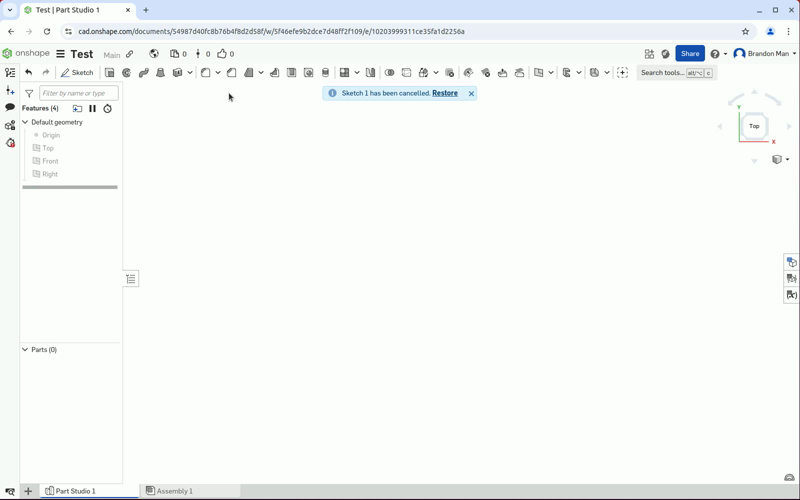
mouse_move(73, 352)
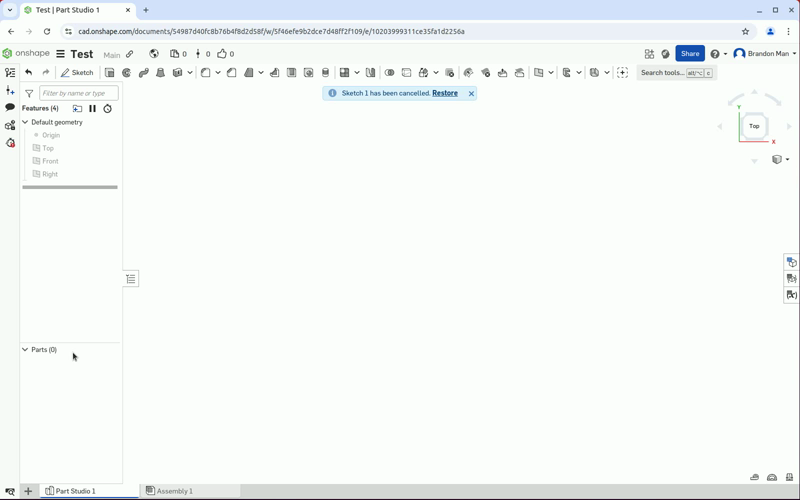
key(y)
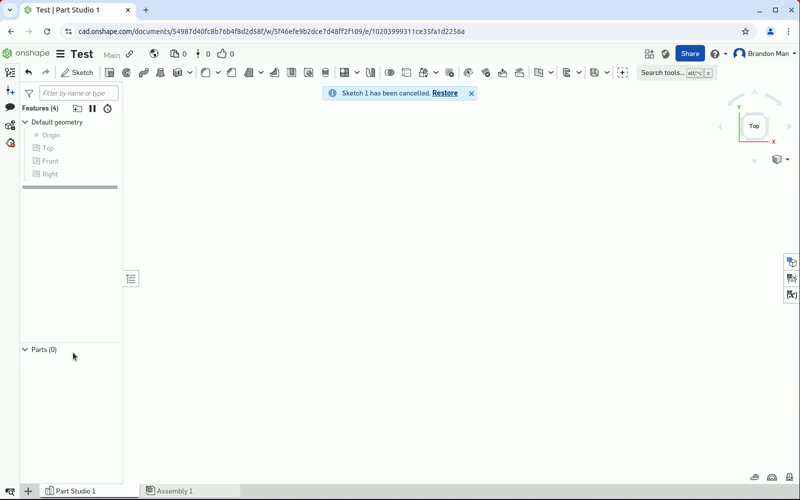
key(shift+p)
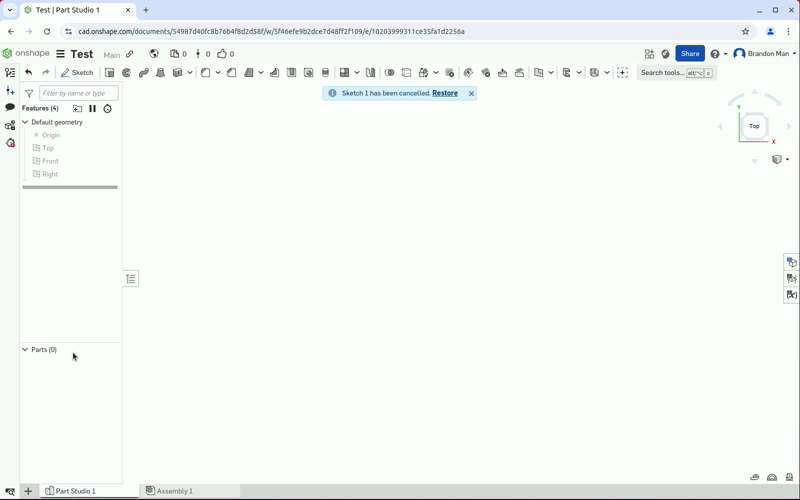
key(space)
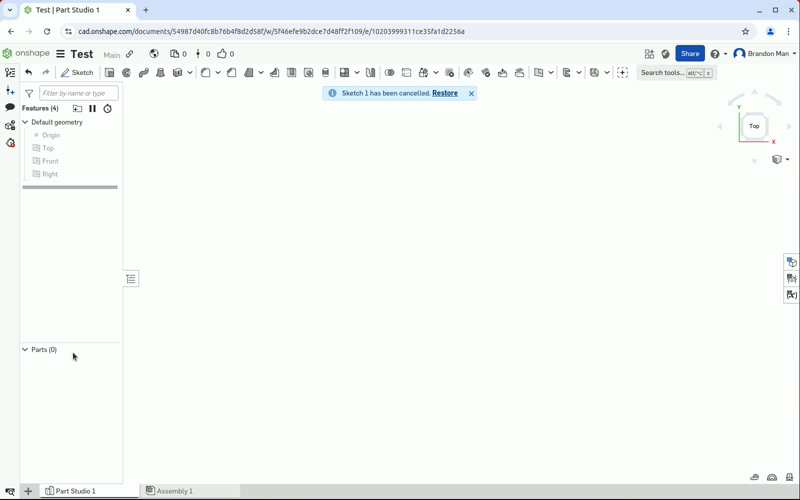
key_down(shift)
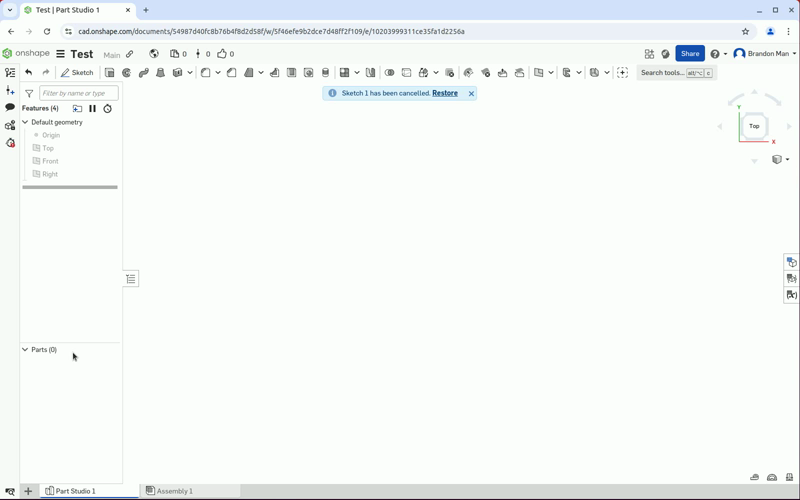
key(up)
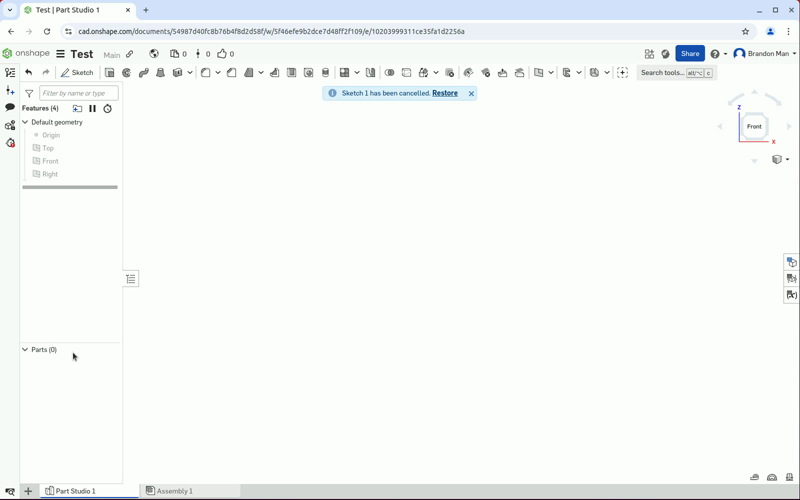
key_up(shift)
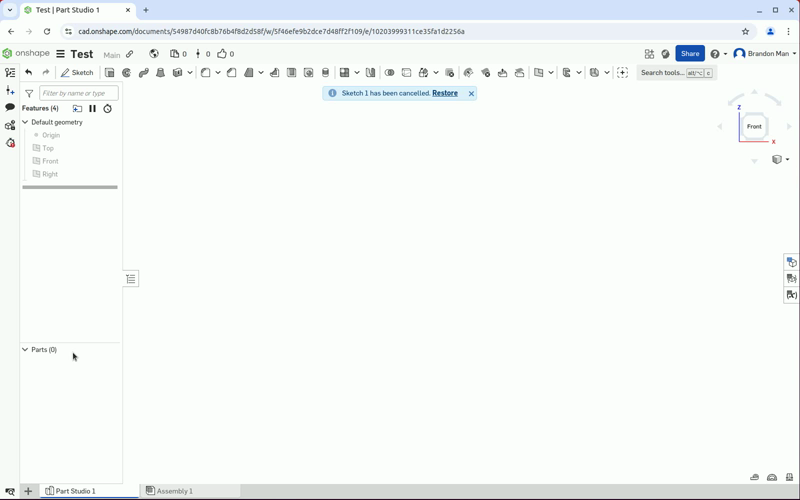
mouse_move(73, 352)
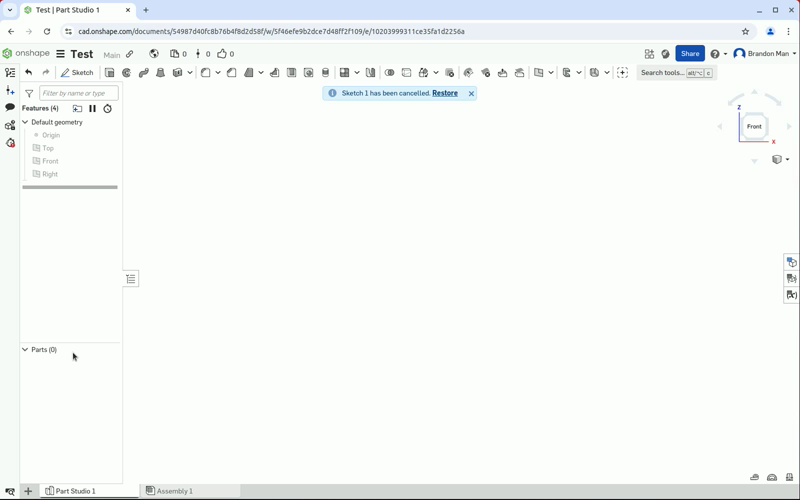
key(shift+y)
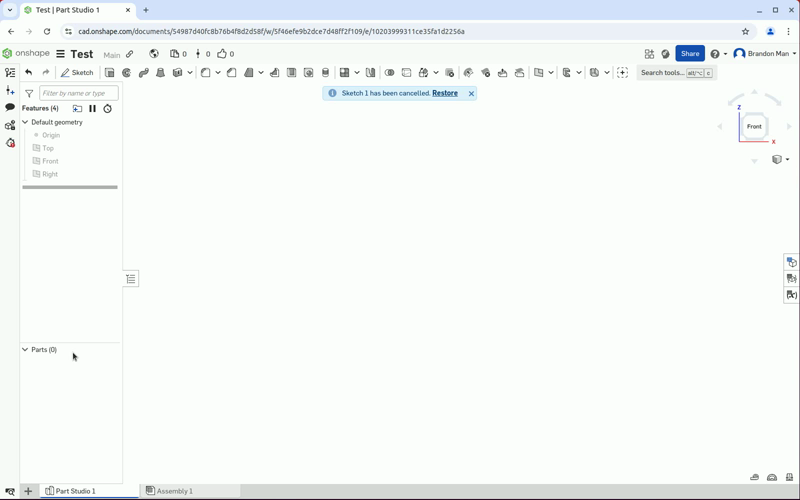
key(shift+s)
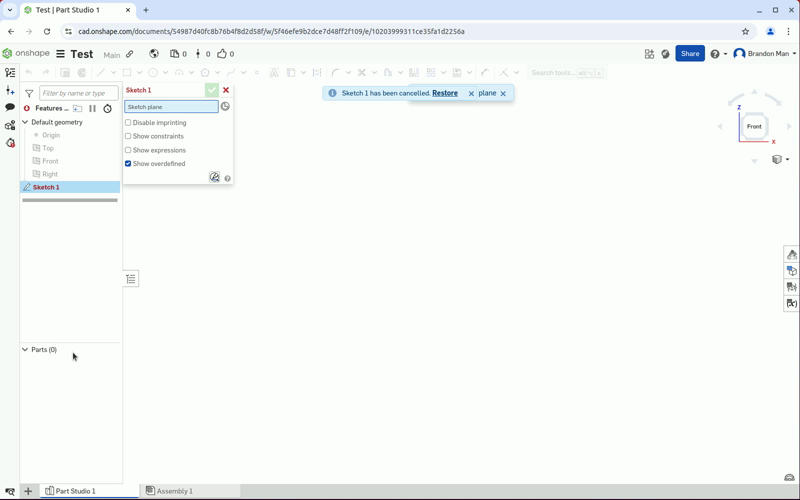
mouse_move(73, 163)
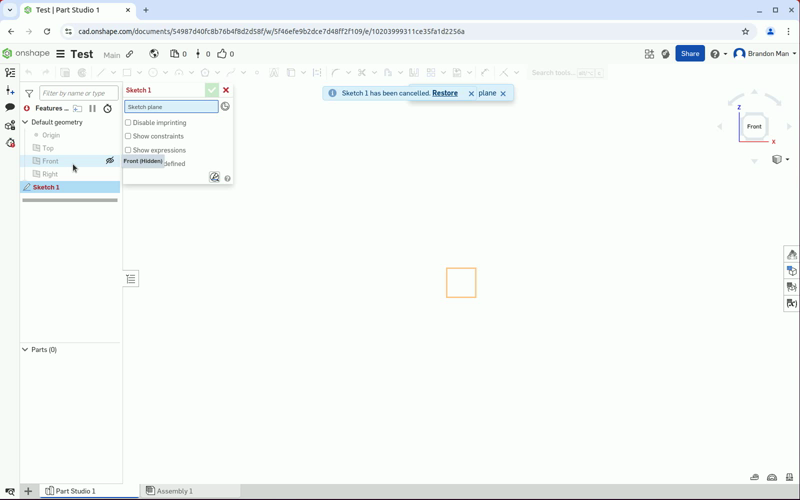
click(73, 163)
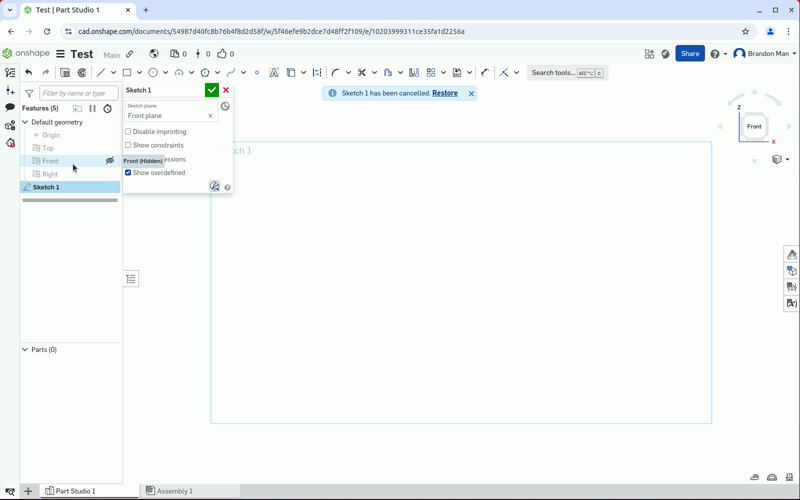
mouse_move(73, 352)
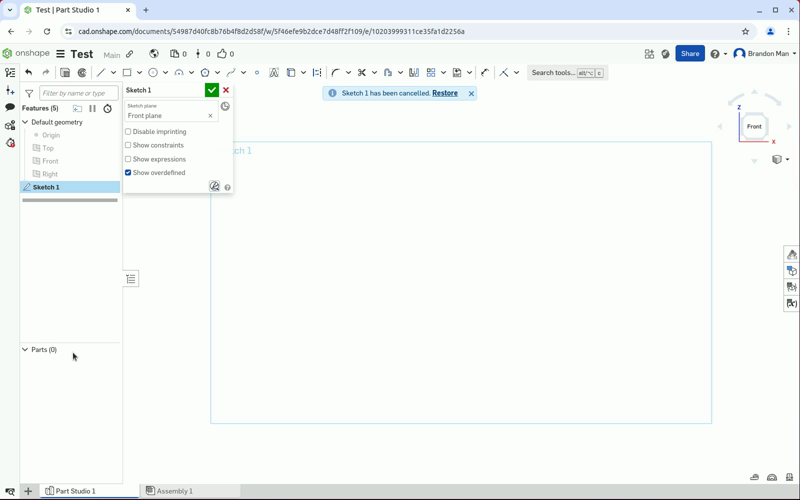
key(y)
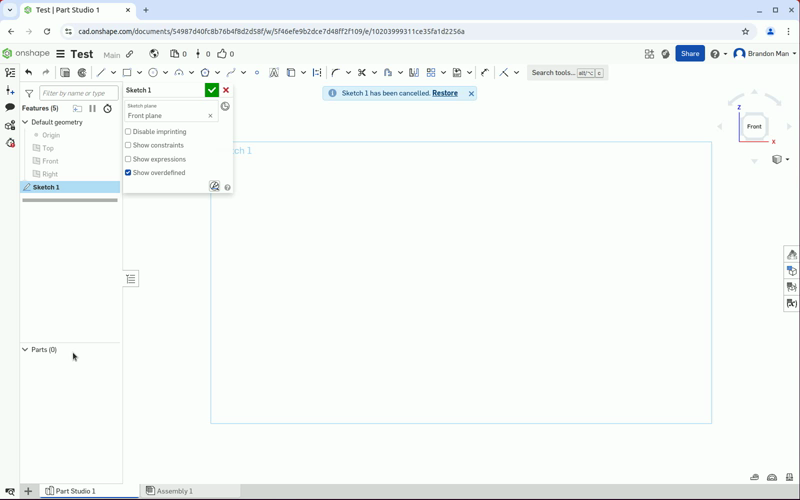
key(c)
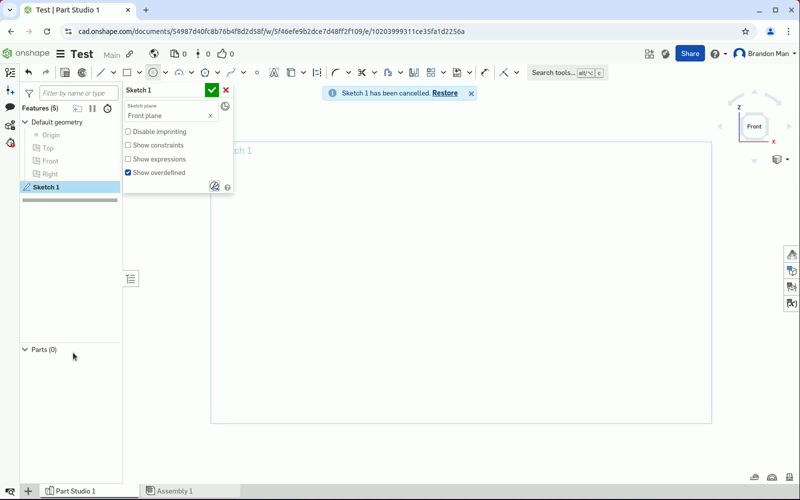
key_down(shift)
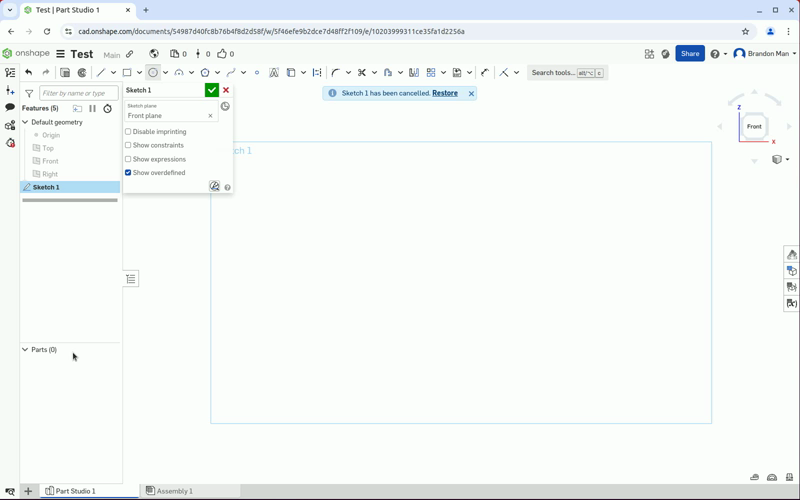
mouse_move(461, 193)
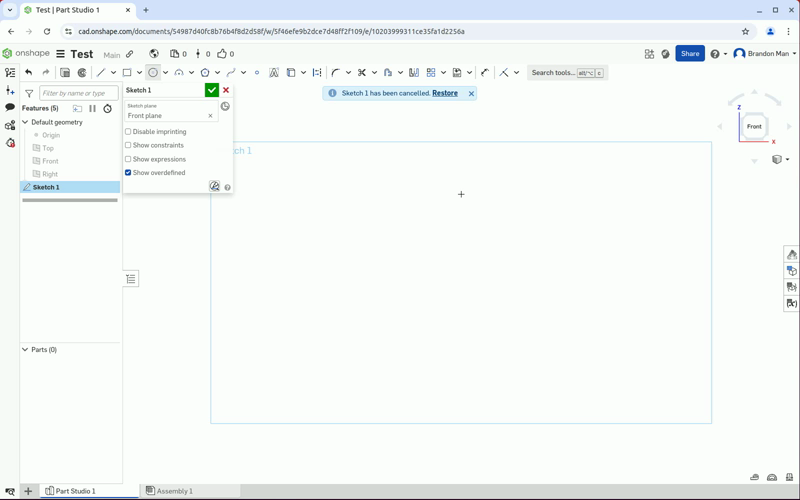
click(461, 193)
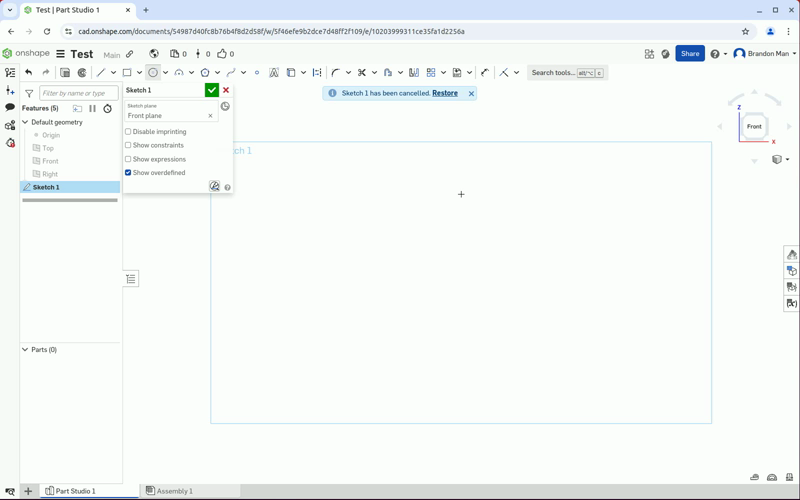
key_up(shift)
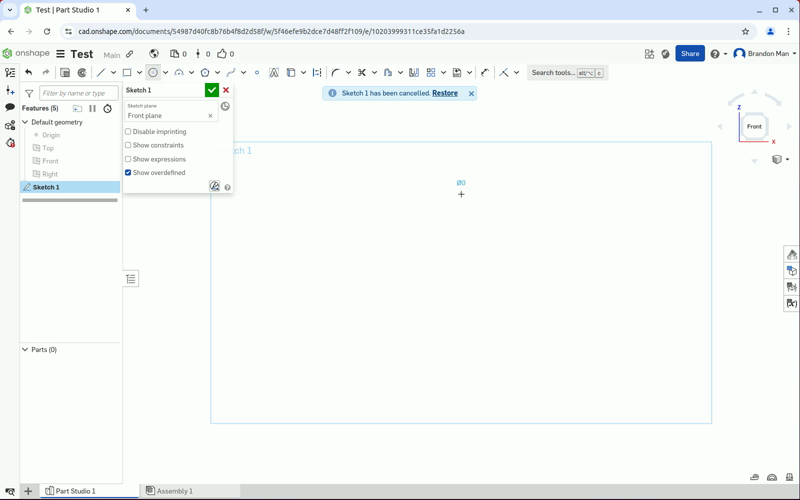
mouse_move(485, 193)
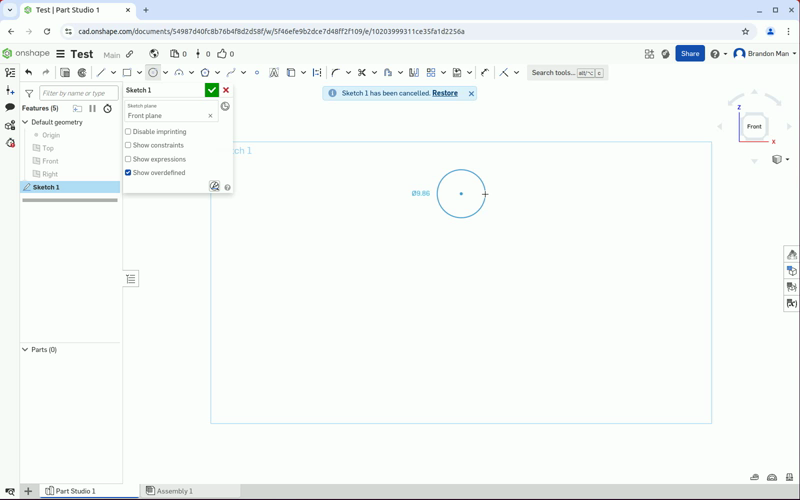
click(485, 193)
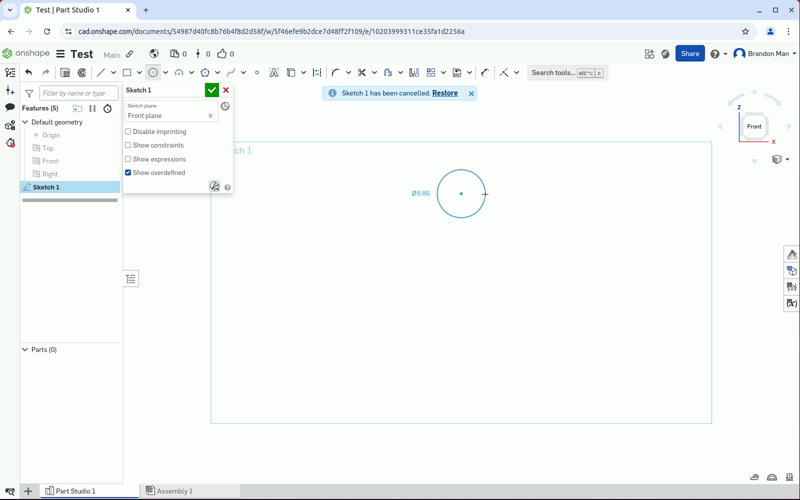
key(esc)
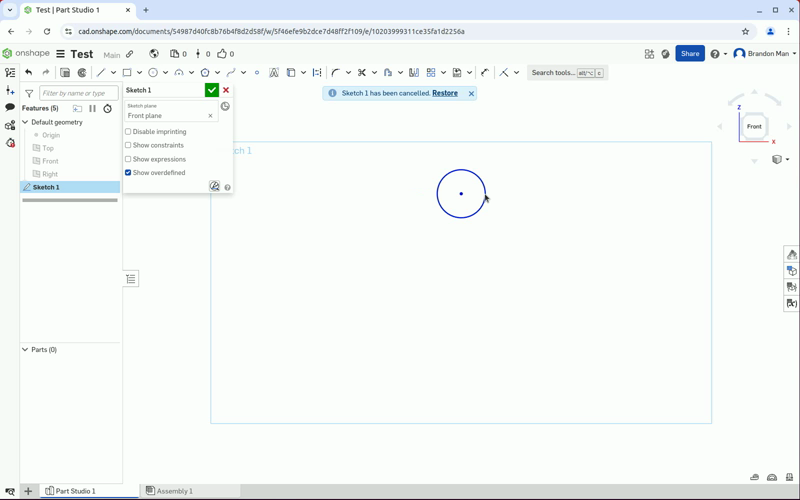
mouse_move(455, 173)
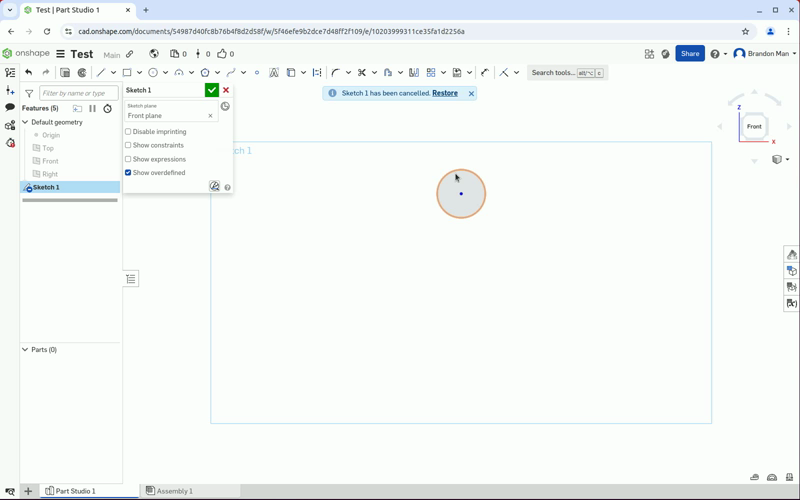
click(455, 173)
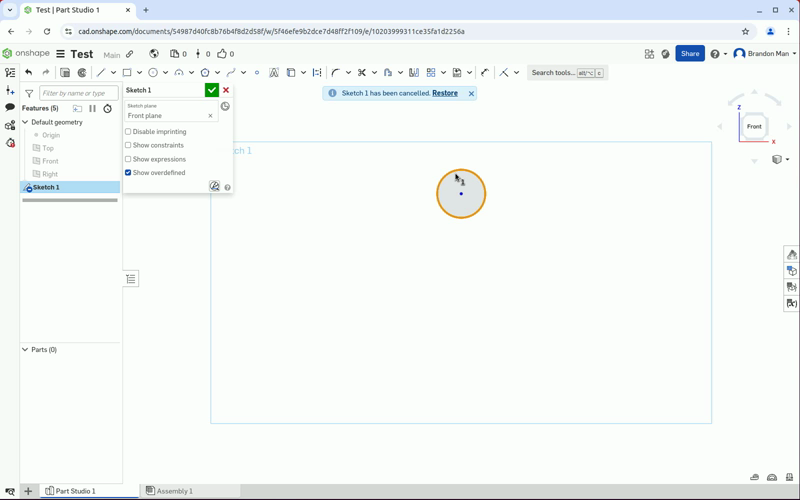
mouse_move(73, 352)
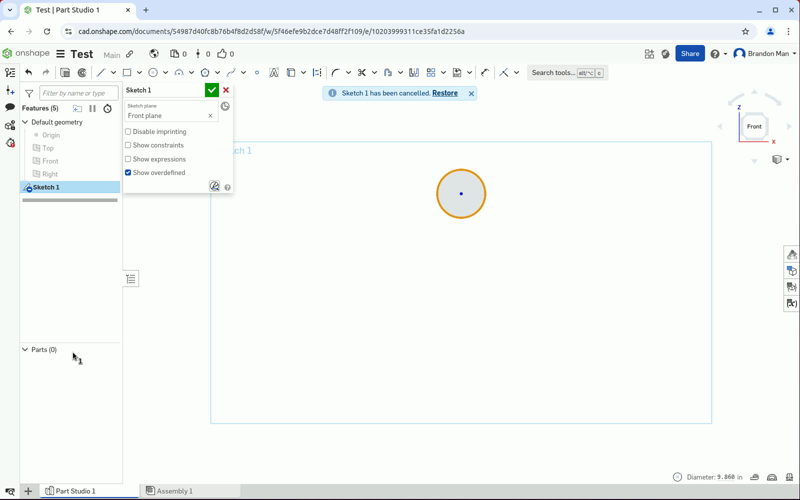
key(shift+y)
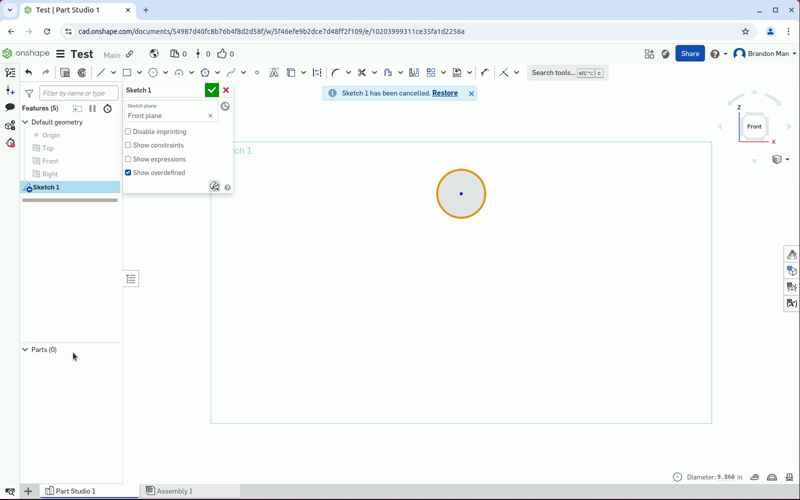
key(shift+e)
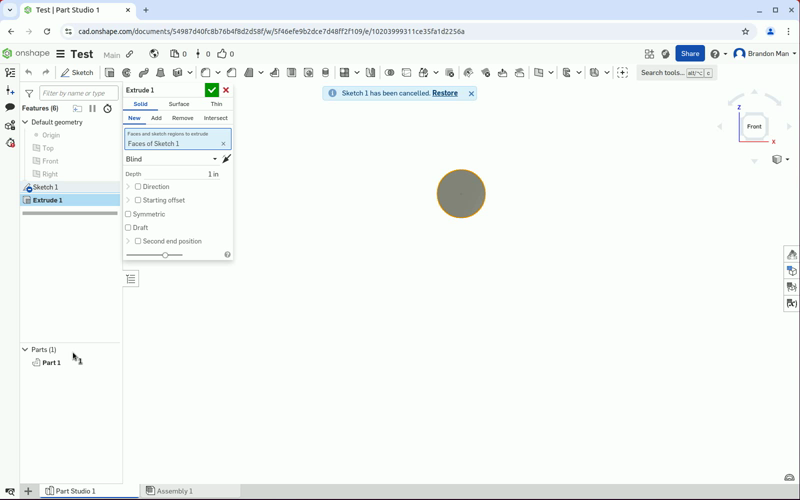
mouse_move(143, 106)
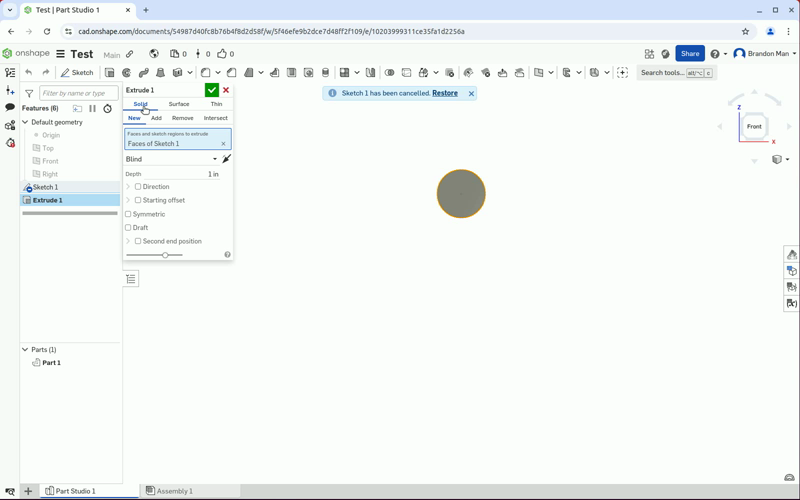
click(143, 106)
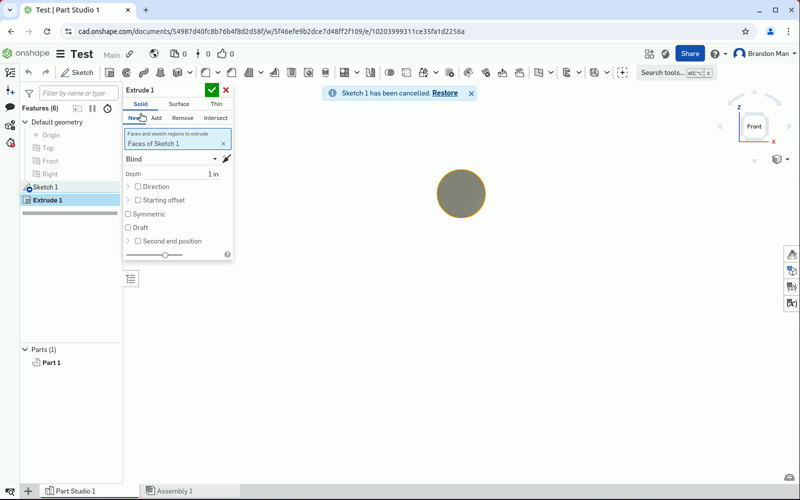
mouse_move(137, 120)
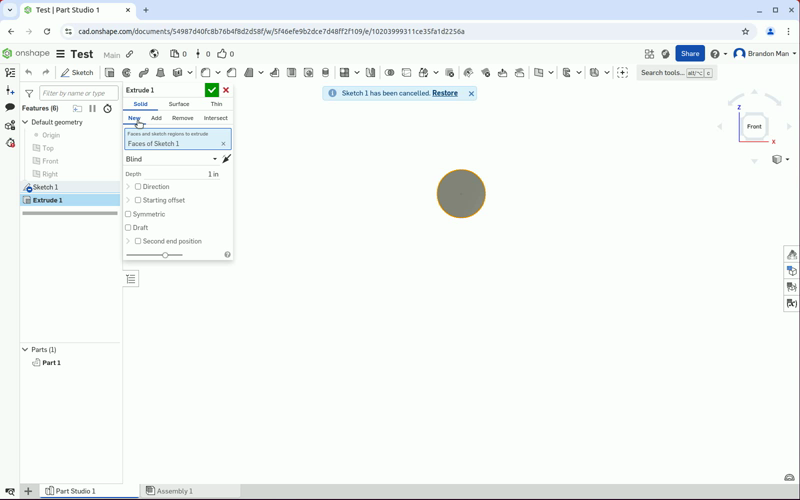
click(137, 120)
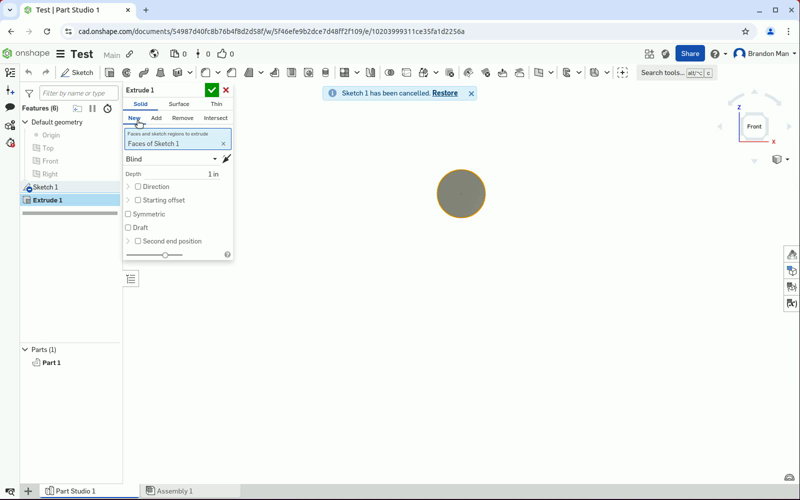
key(tab, 4)
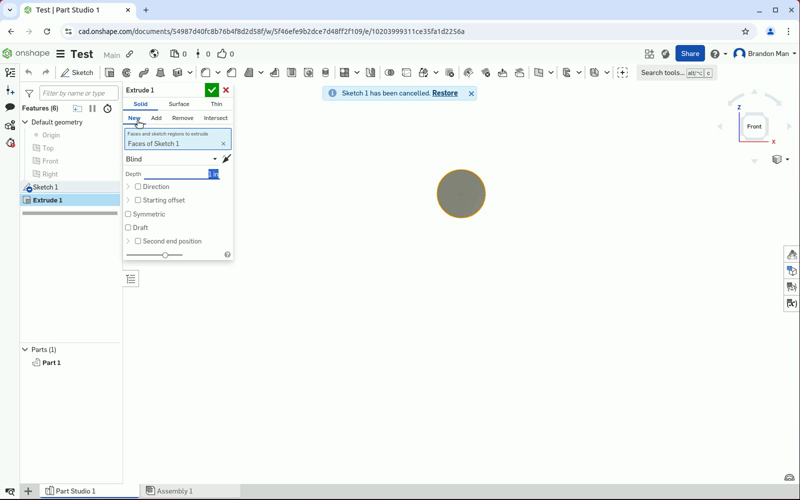
text(3.611)
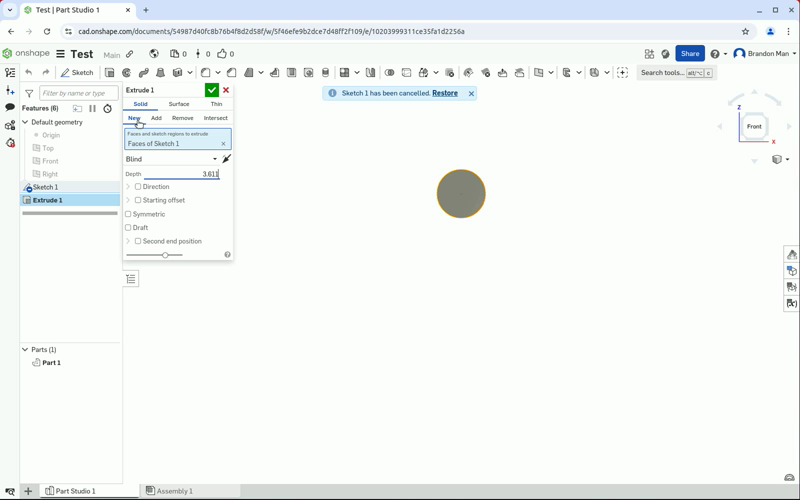
key(enter)
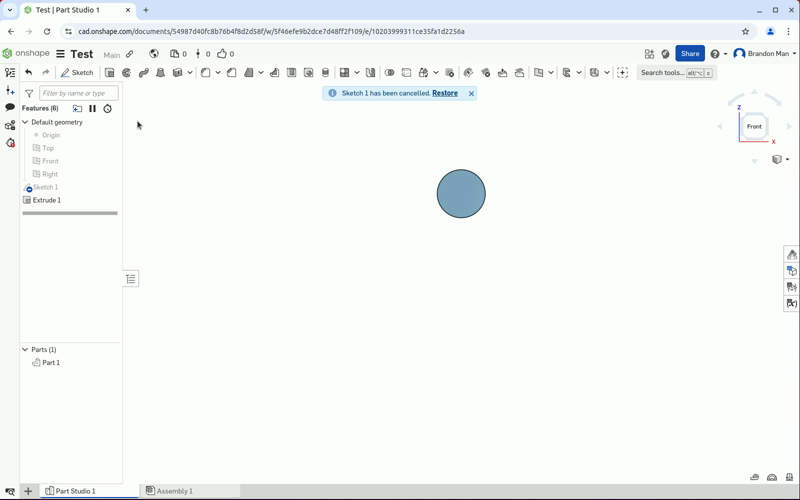
key(shift+h)
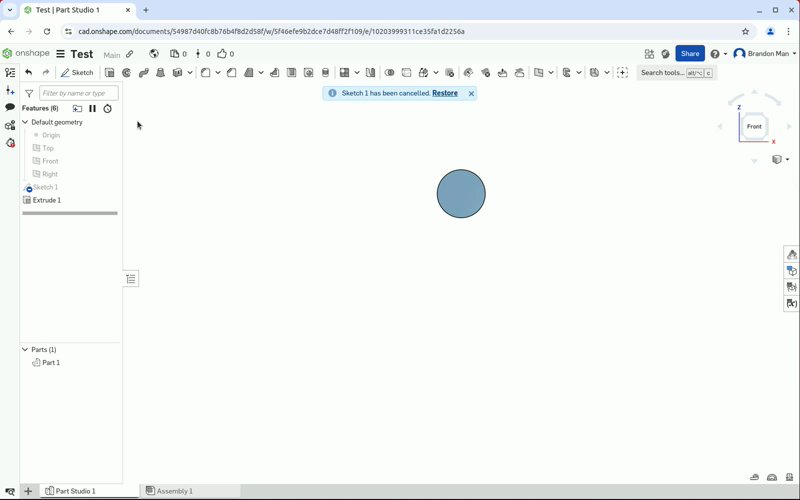
key(shift+h)
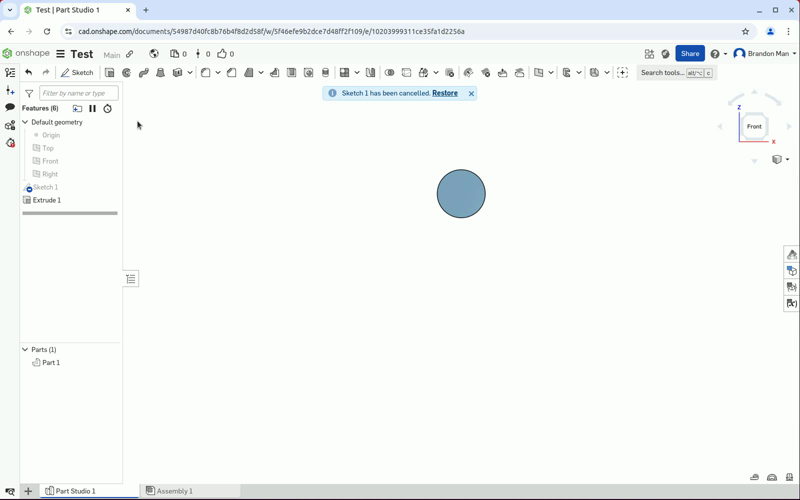
mouse_move(73, 189)
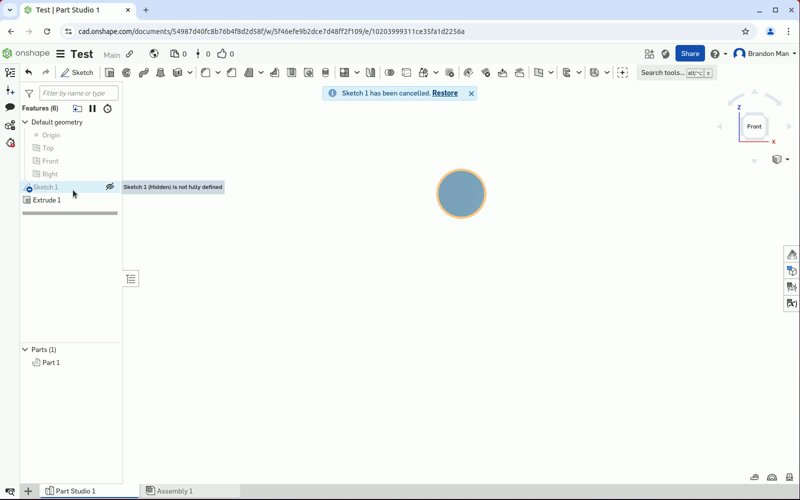
click(73, 189)
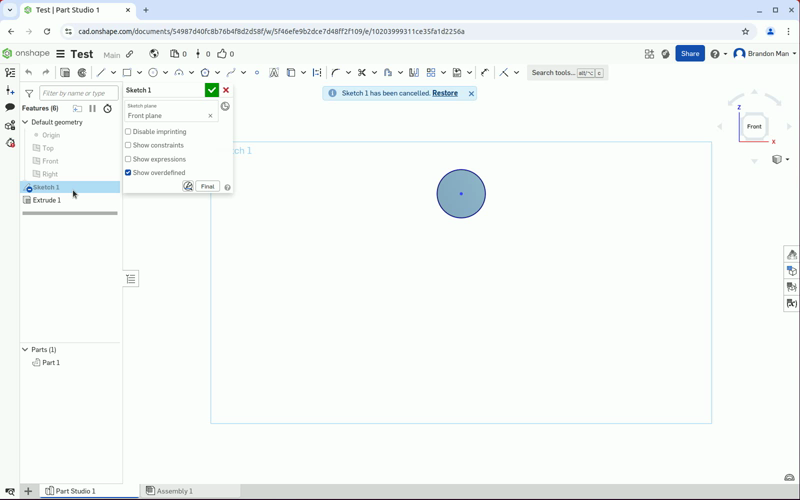
mouse_move(229, 92)
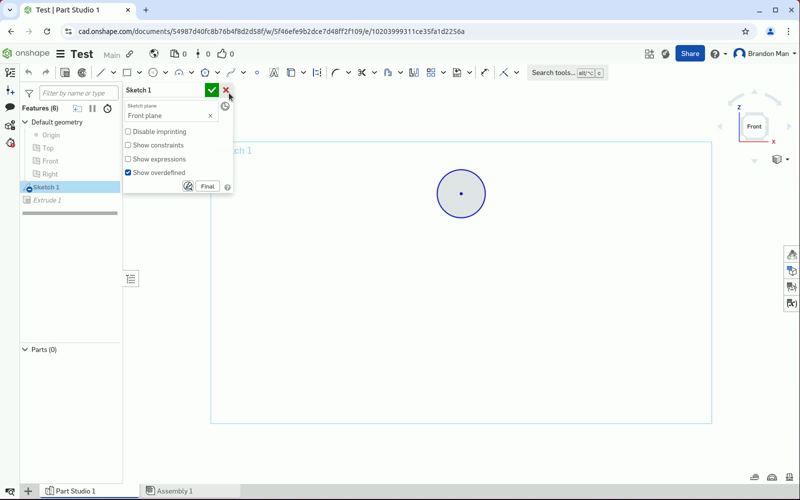
click(229, 92)
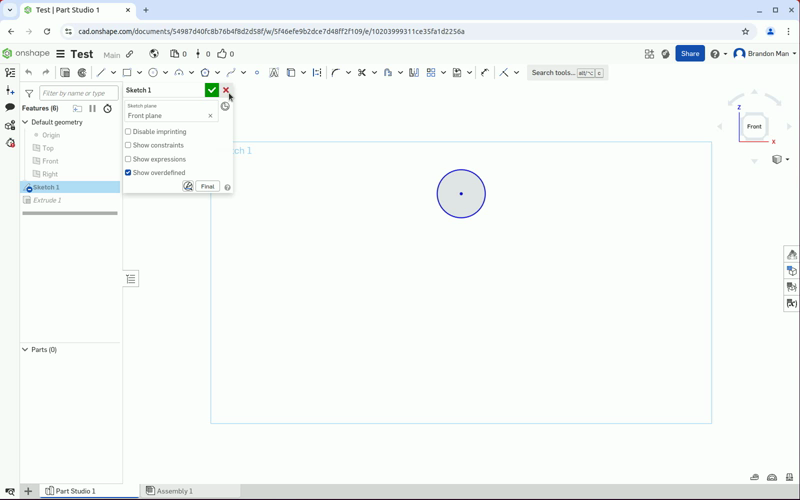
key(shift+s)
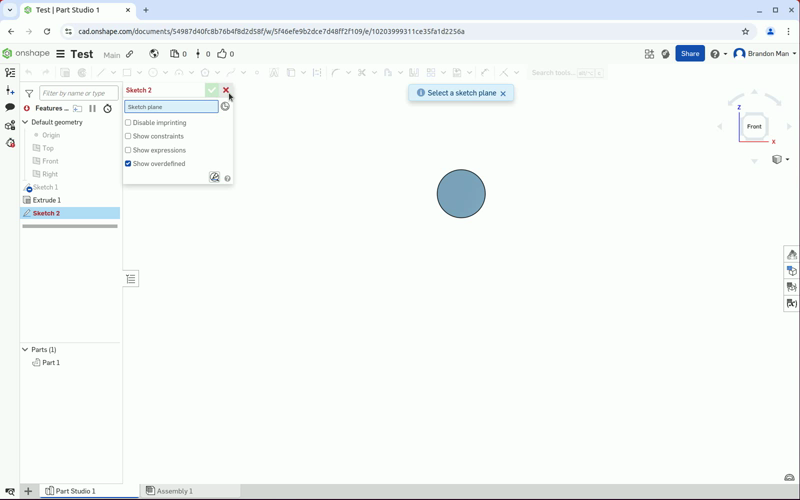
mouse_move(73, 163)
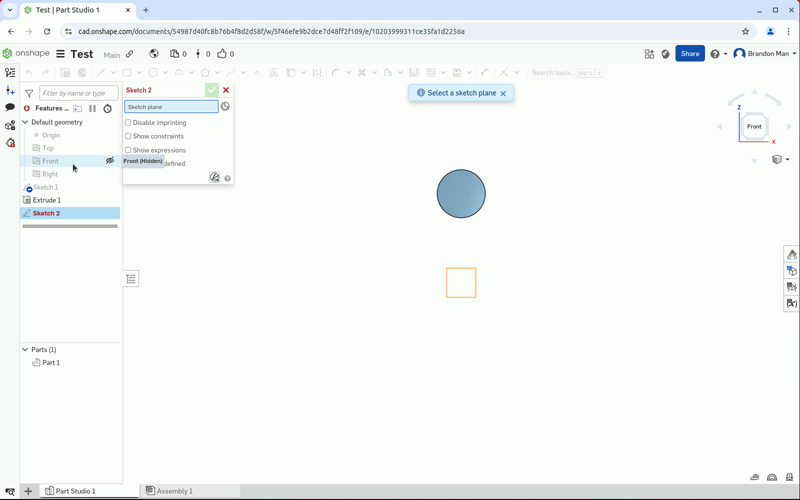
click(73, 163)
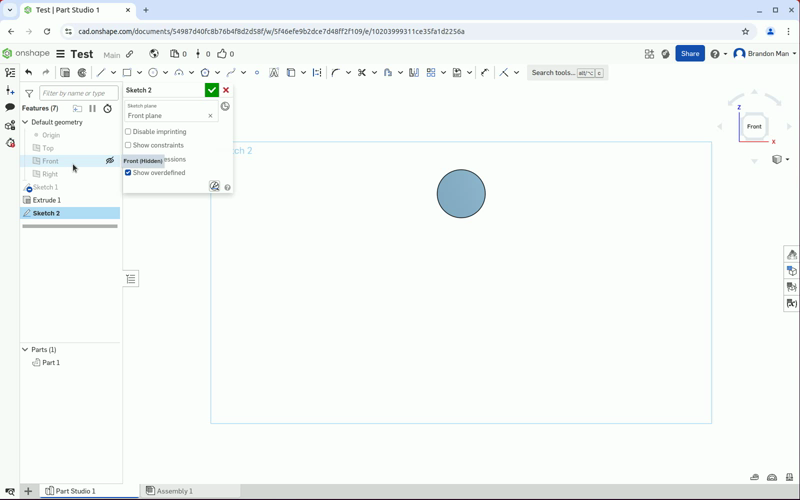
mouse_move(73, 352)
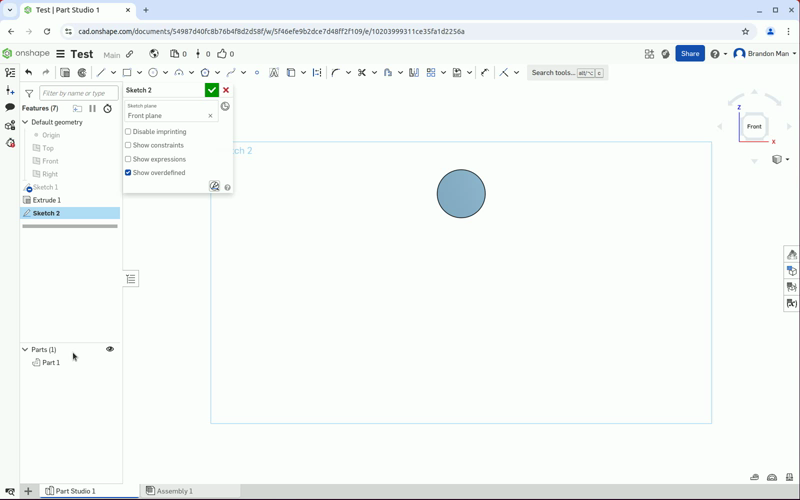
key(y)
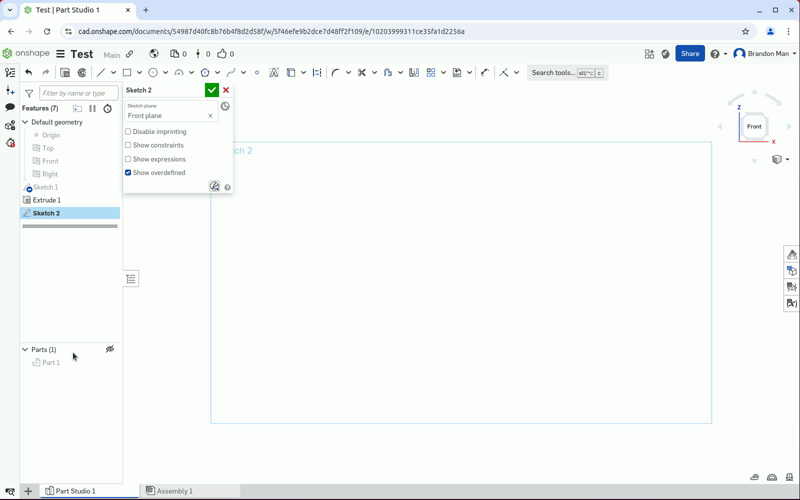
key(a)
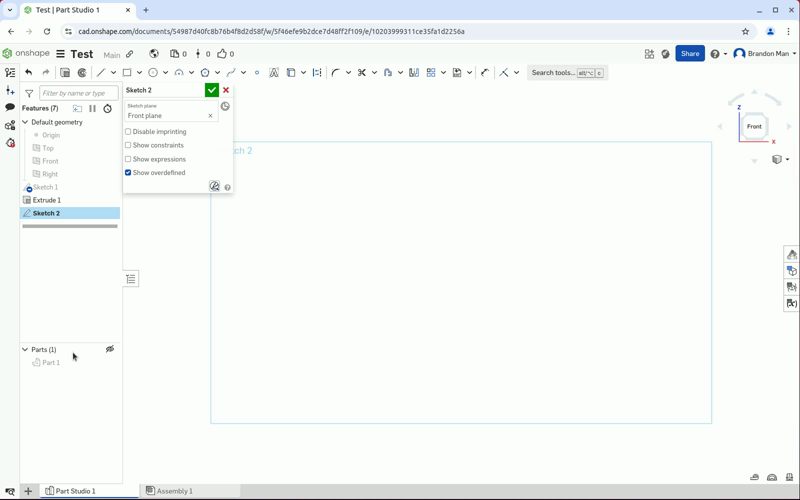
key_down(shift)
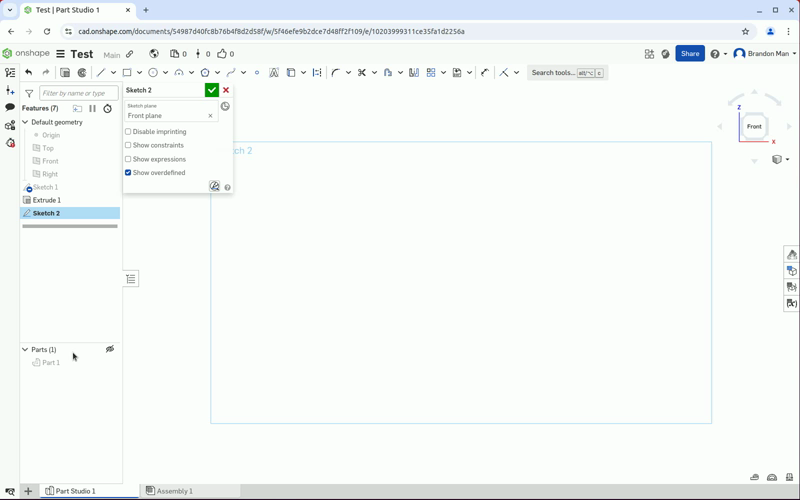
mouse_move(437, 282)
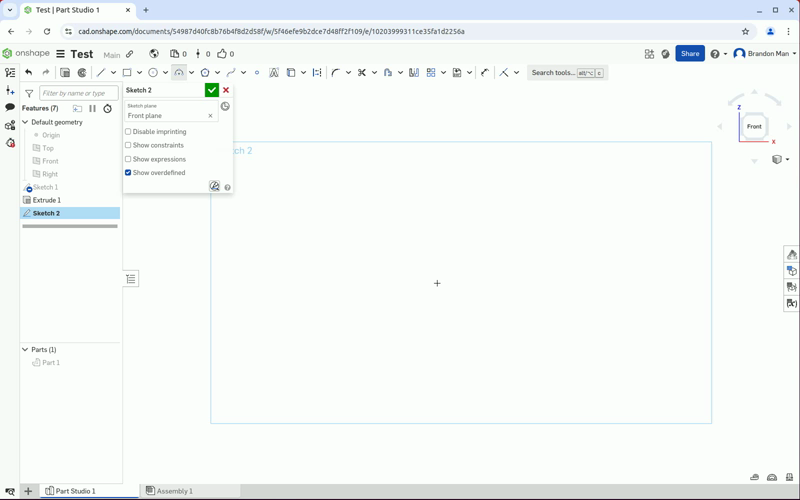
click(437, 282)
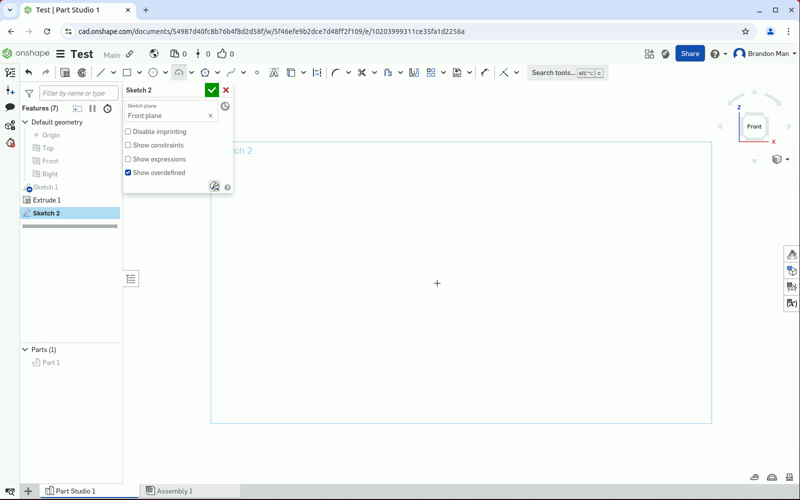
key_up(shift)
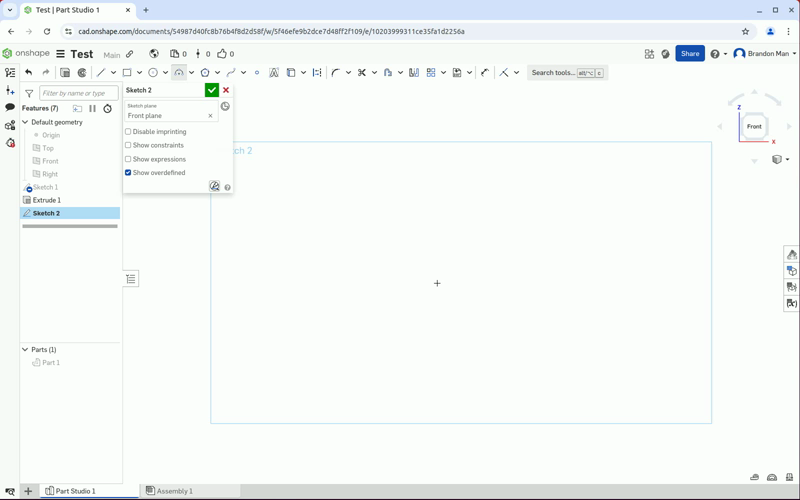
key_down(shift)
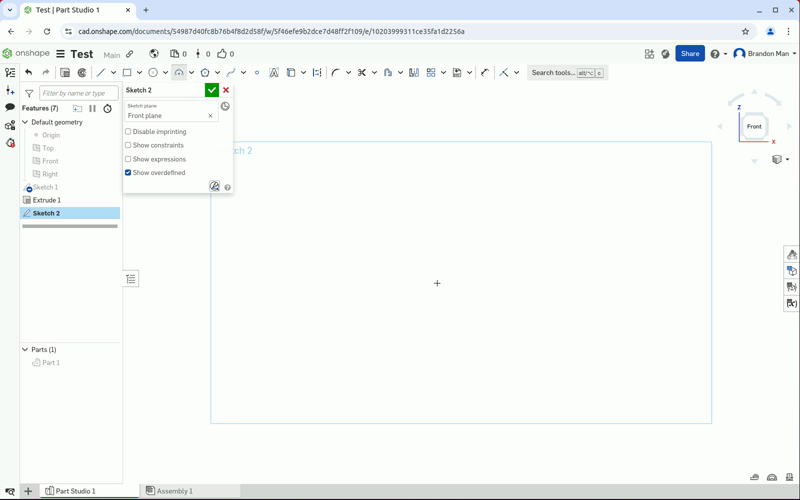
mouse_move(485, 282)
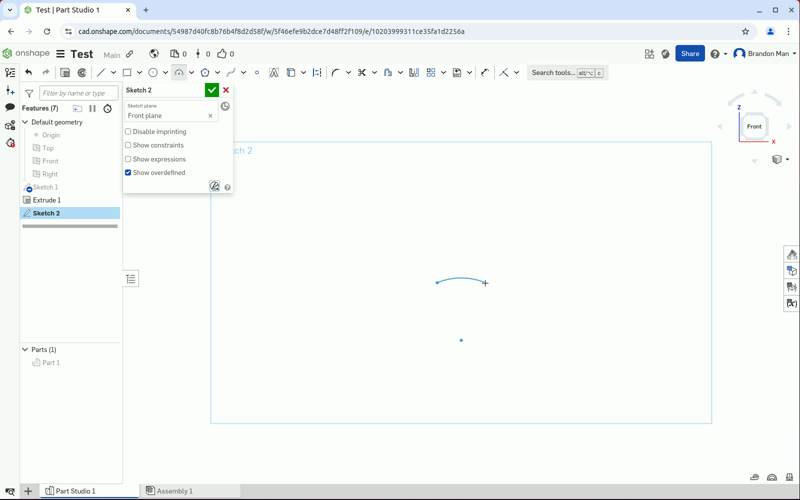
click(485, 282)
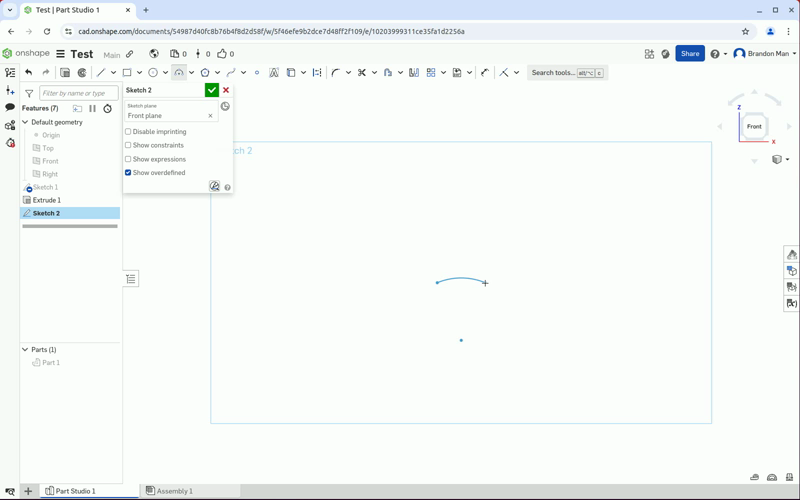
mouse_move(461, 258)
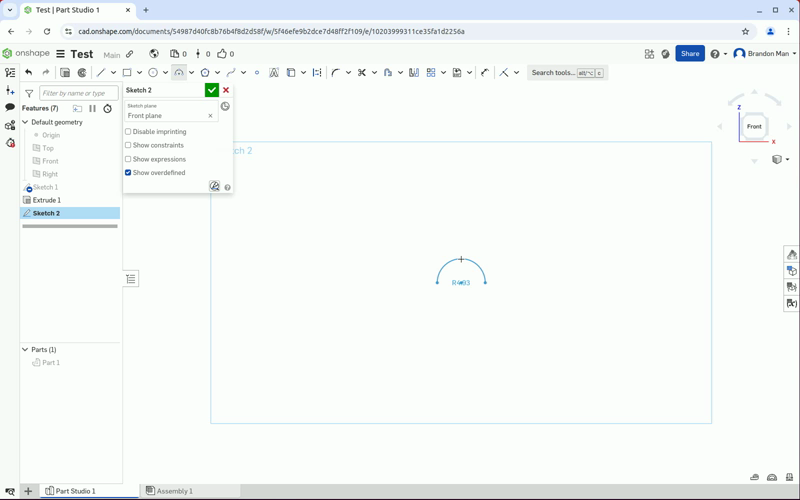
click(461, 258)
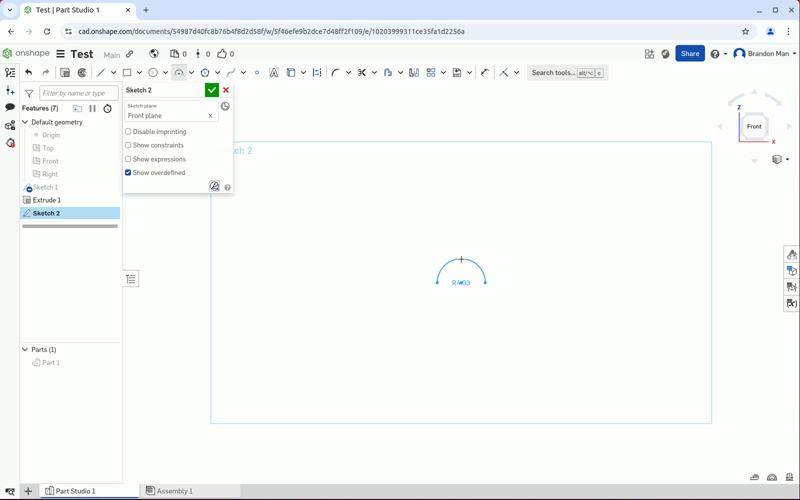
key_up(shift)
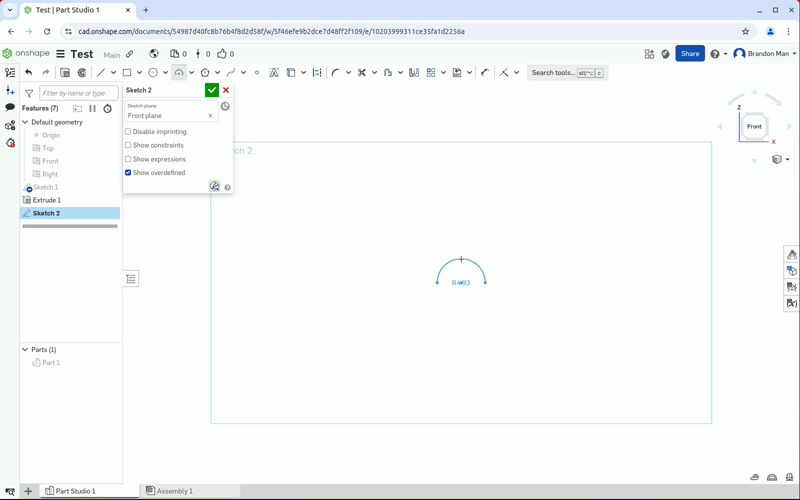
key(esc)
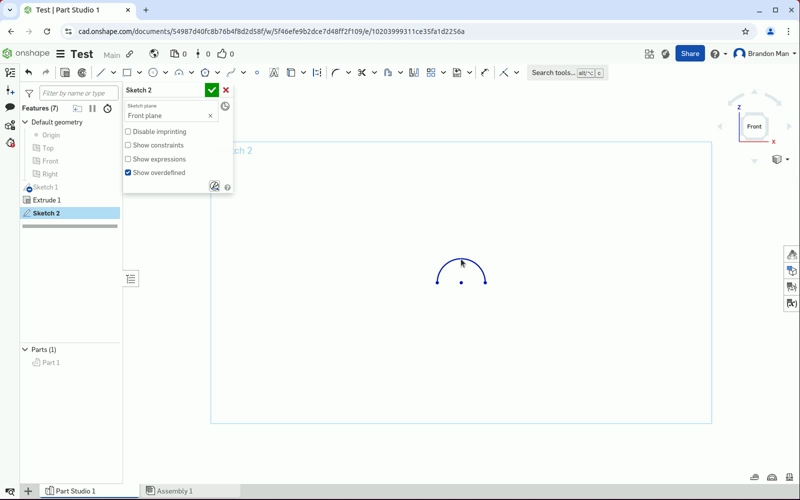
key(l)
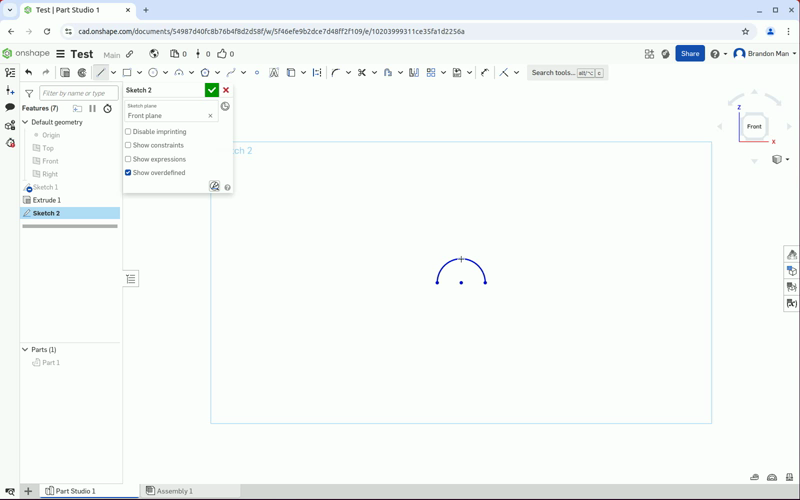
mouse_move(485, 282)
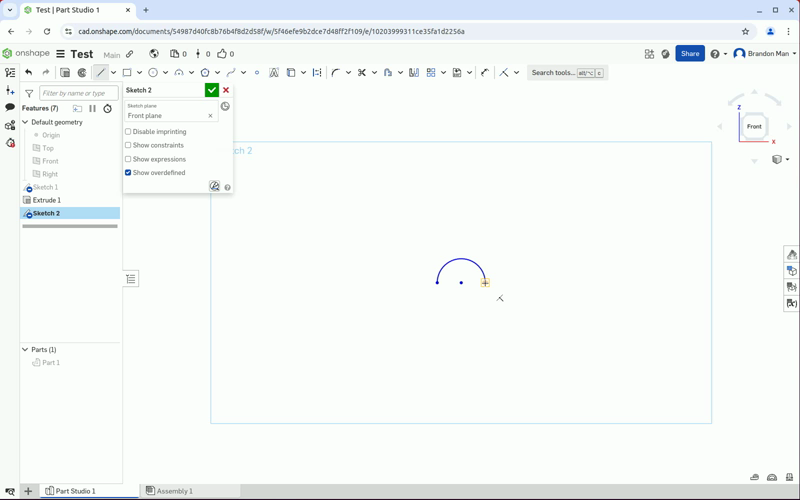
click(485, 282)
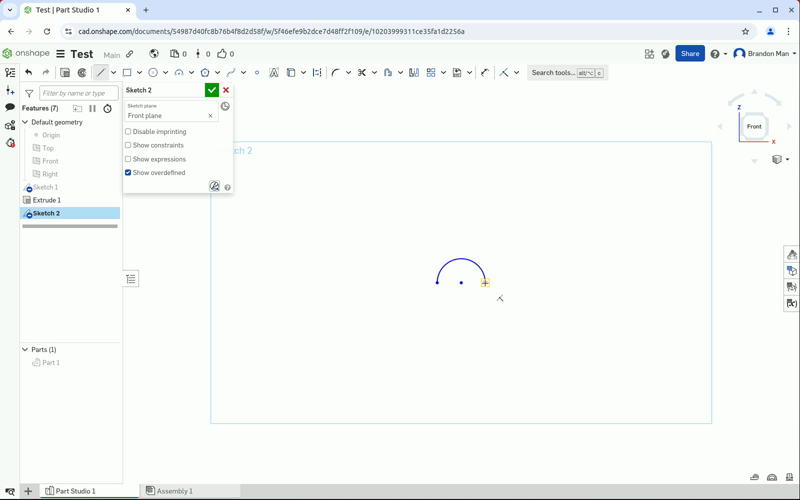
key_down(shift)
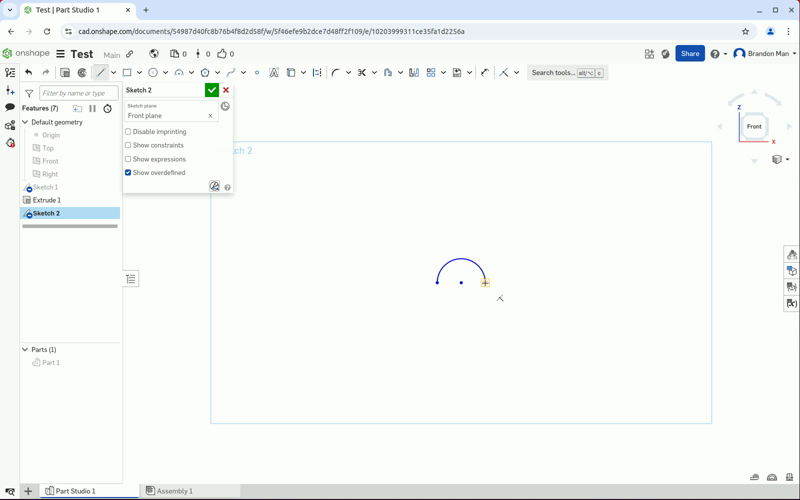
mouse_move(485, 193)
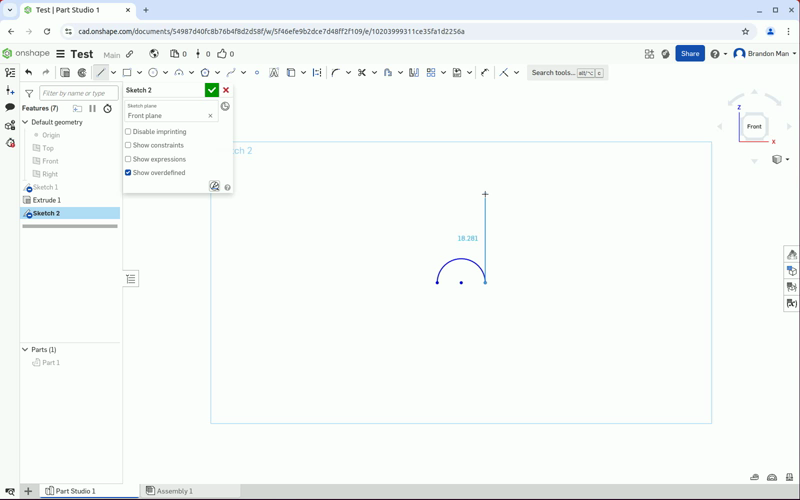
click(485, 193)
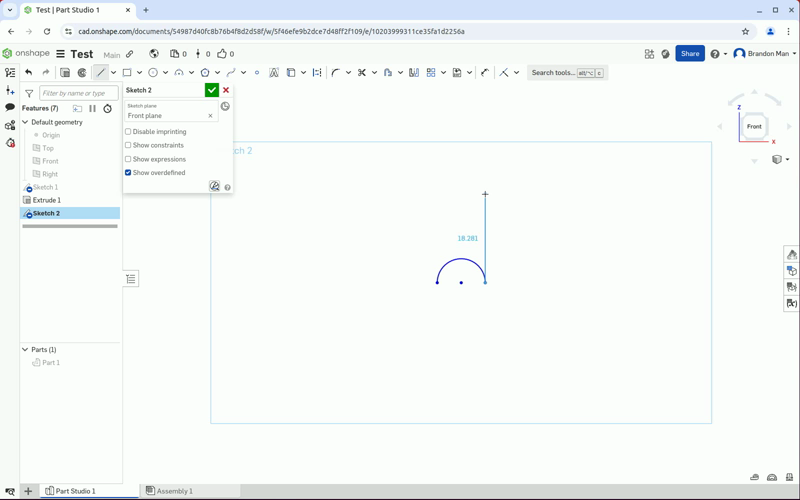
key_up(shift)
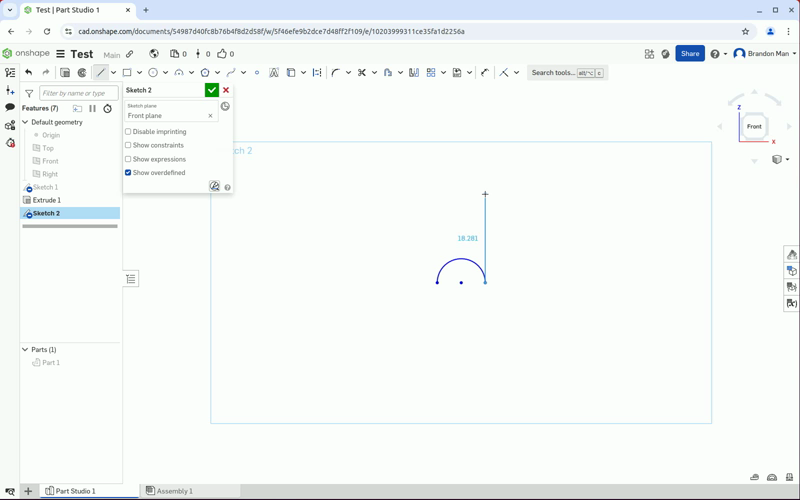
key(esc)
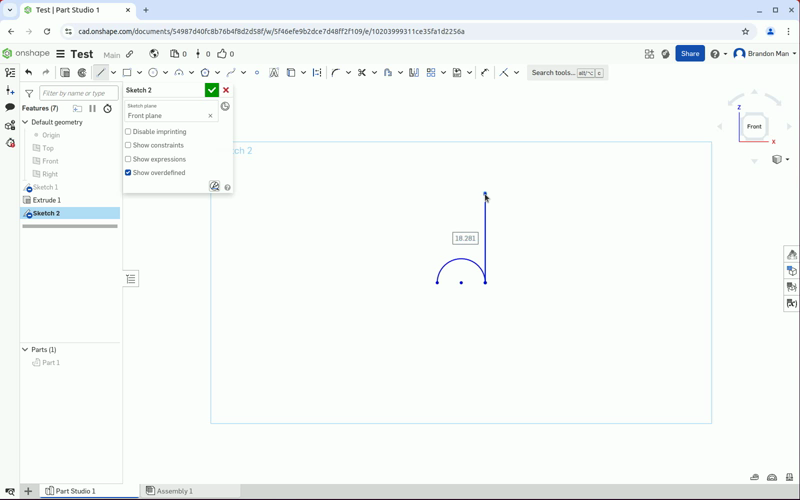
key(a)
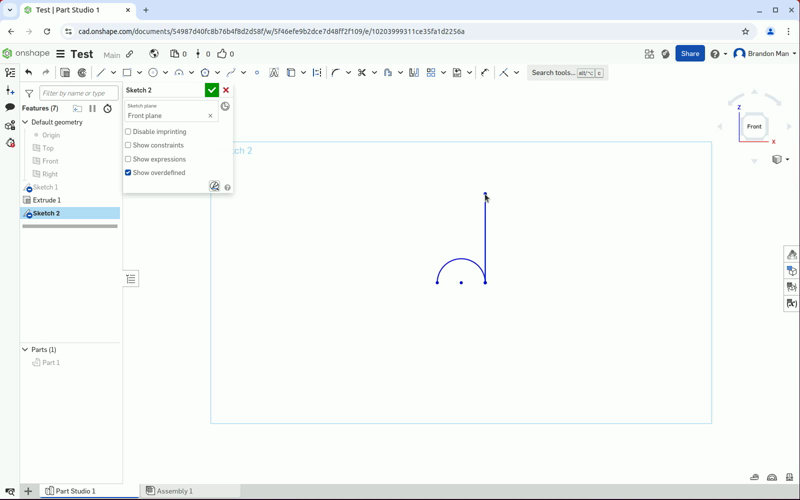
mouse_move(485, 193)
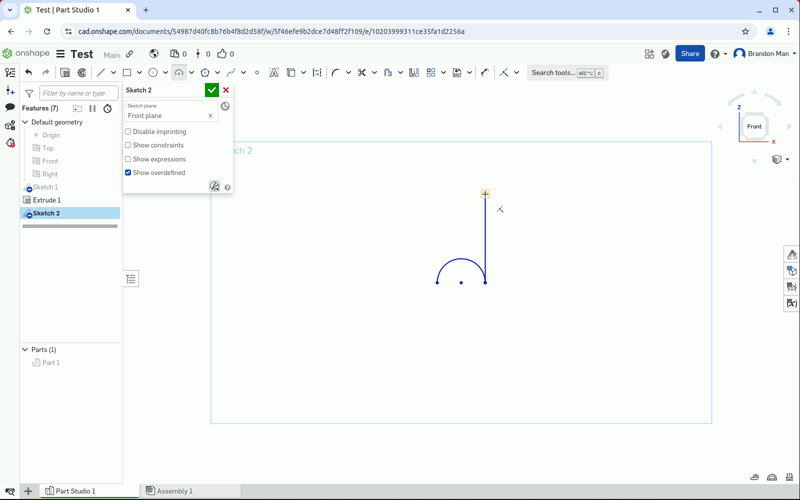
click(485, 193)
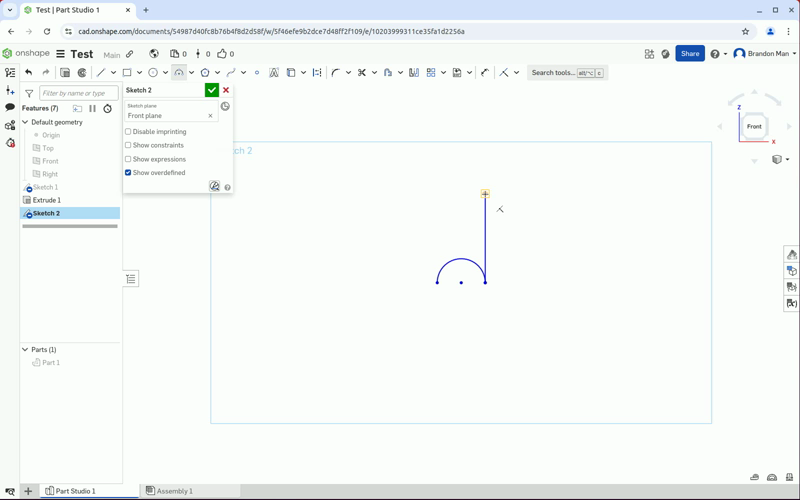
key_down(shift)
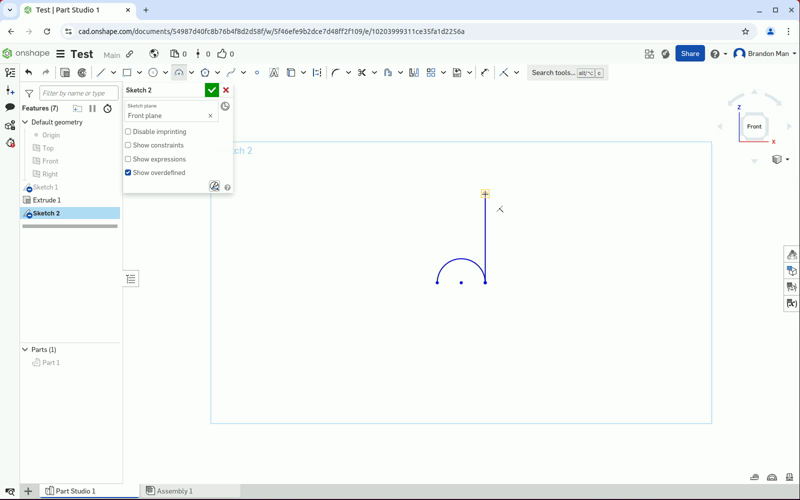
mouse_move(437, 193)
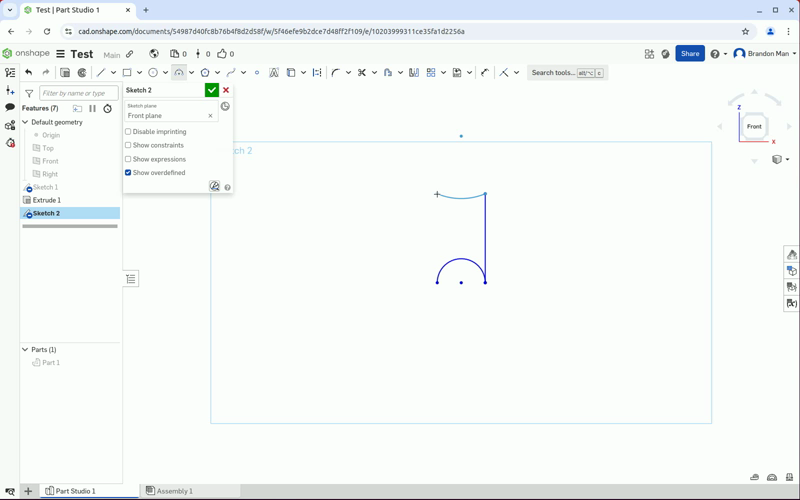
click(437, 193)
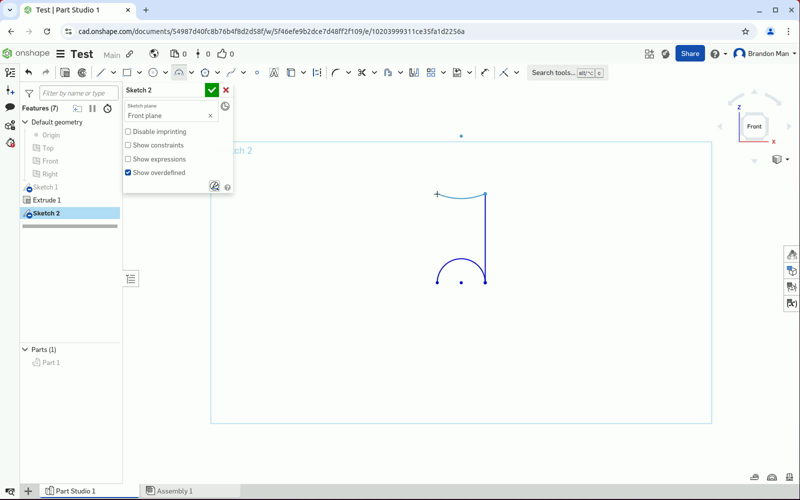
mouse_move(461, 217)
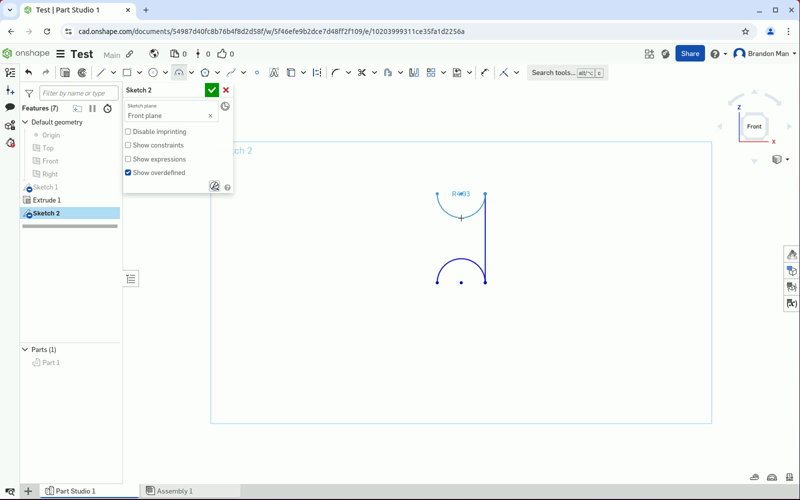
click(461, 217)
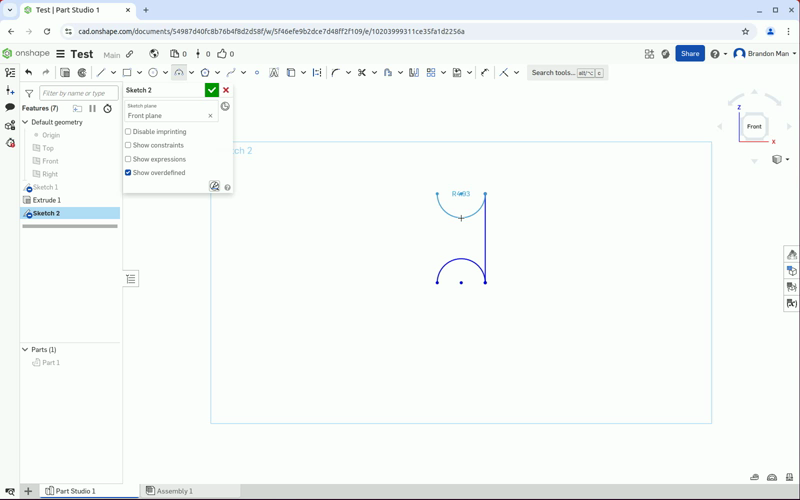
key_up(shift)
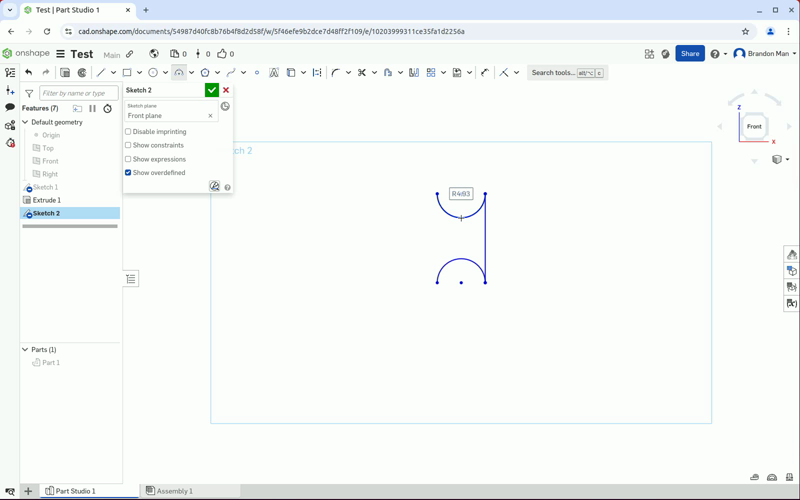
key(esc)
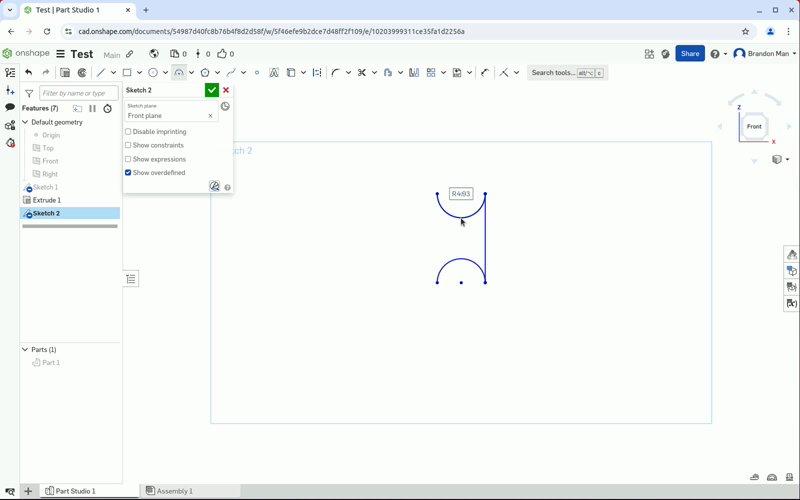
key(l)
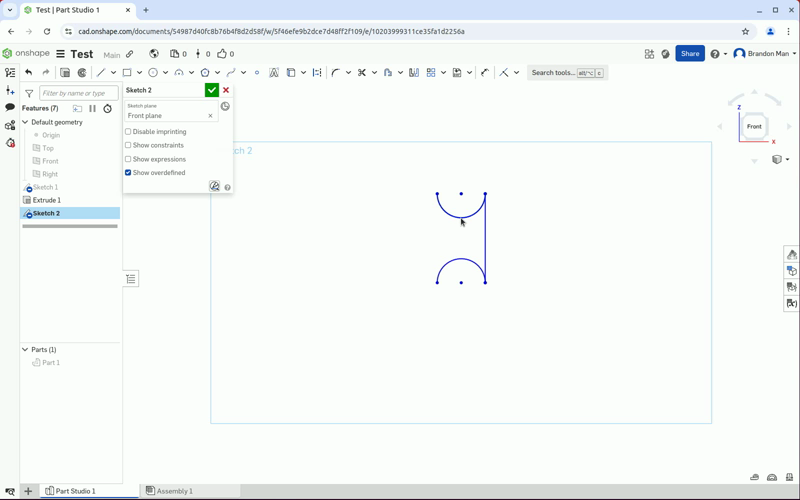
mouse_move(437, 193)
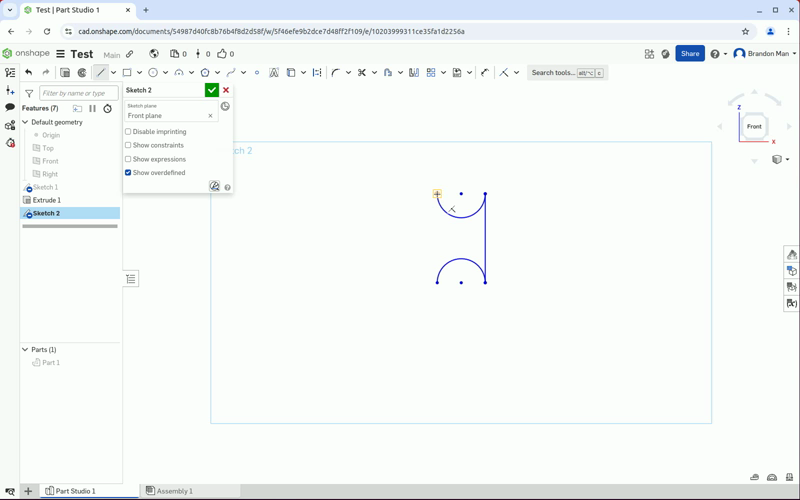
click(437, 193)
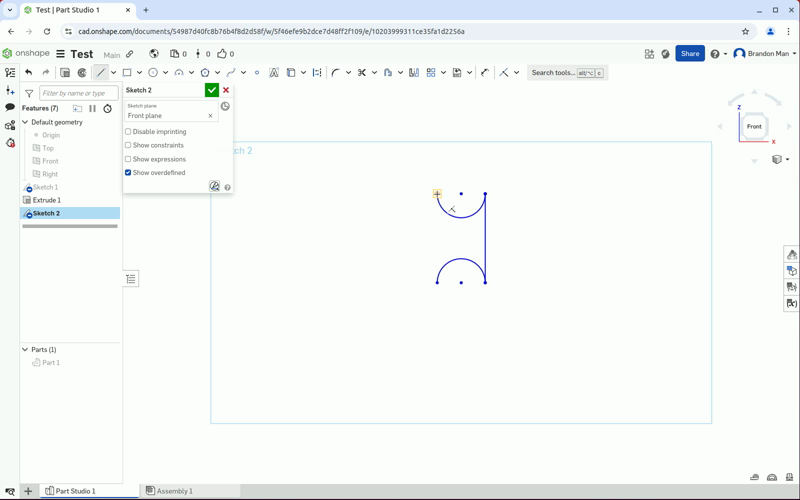
key_down(shift)
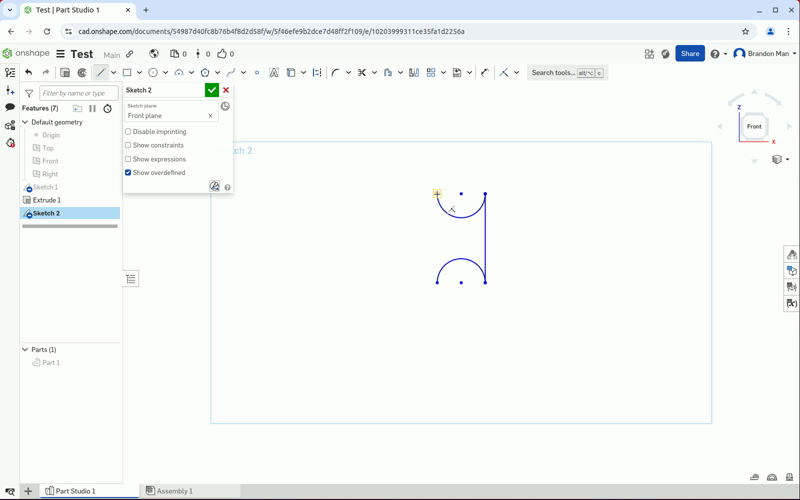
mouse_move(437, 282)
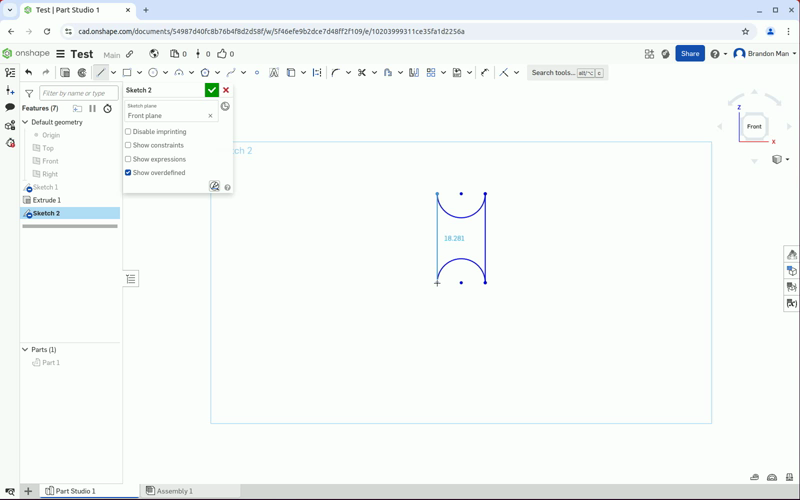
key_up(shift)
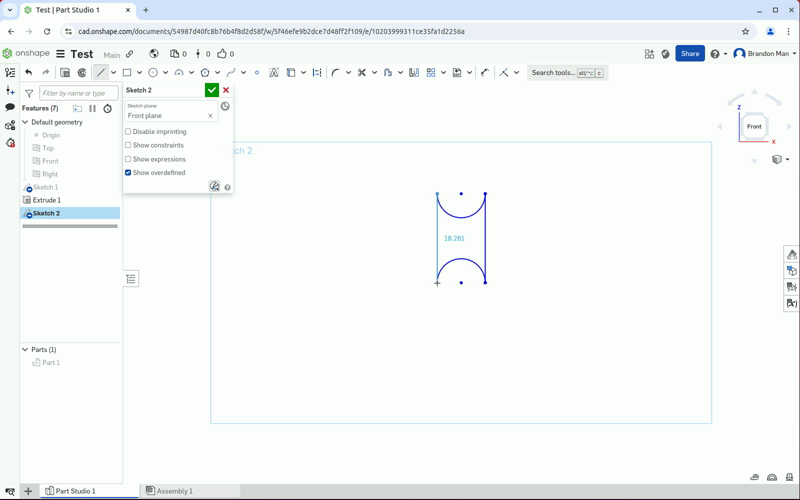
click(437, 282)
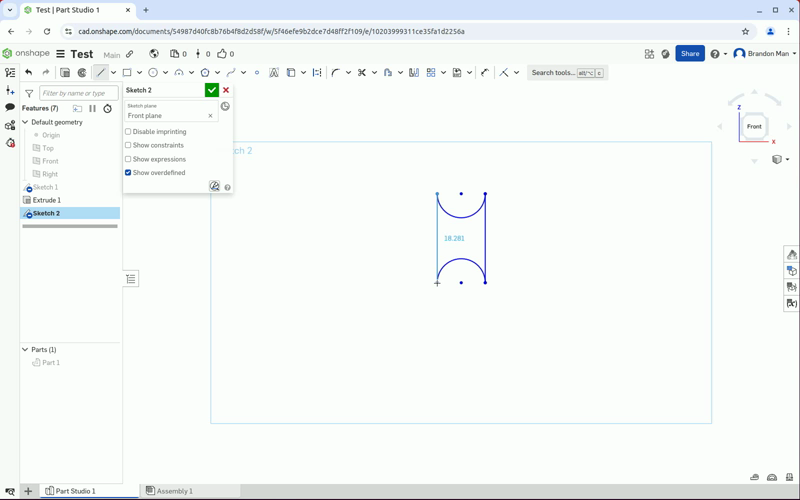
key(esc)
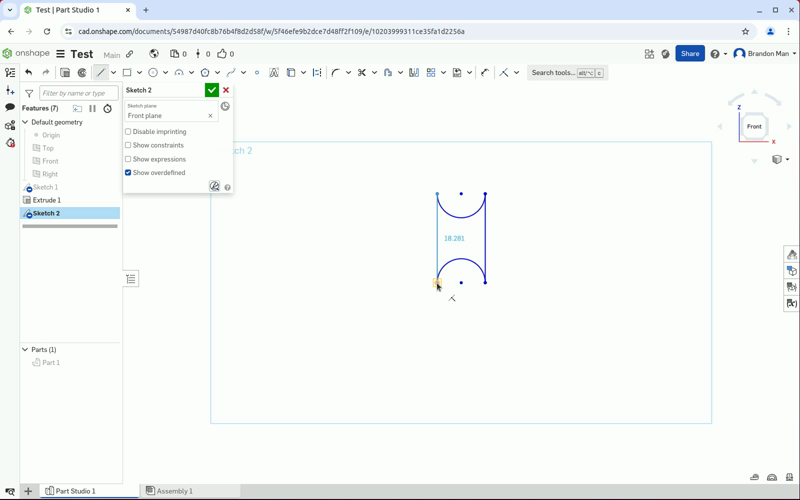
mouse_move(448, 196)
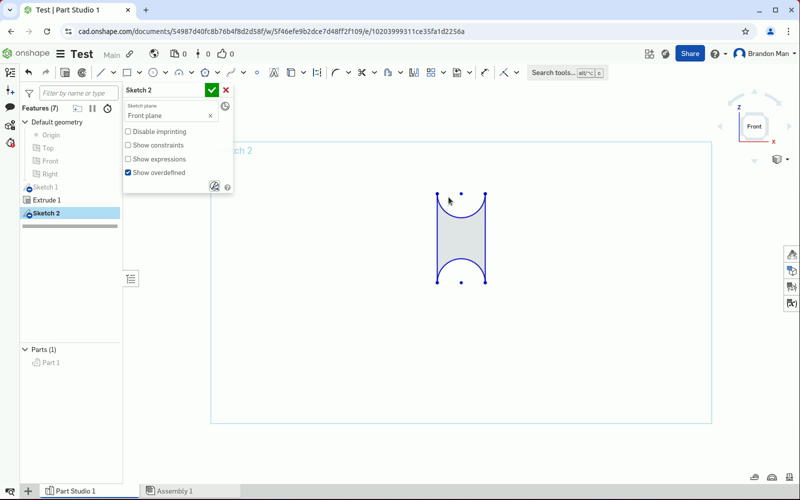
scroll(6)
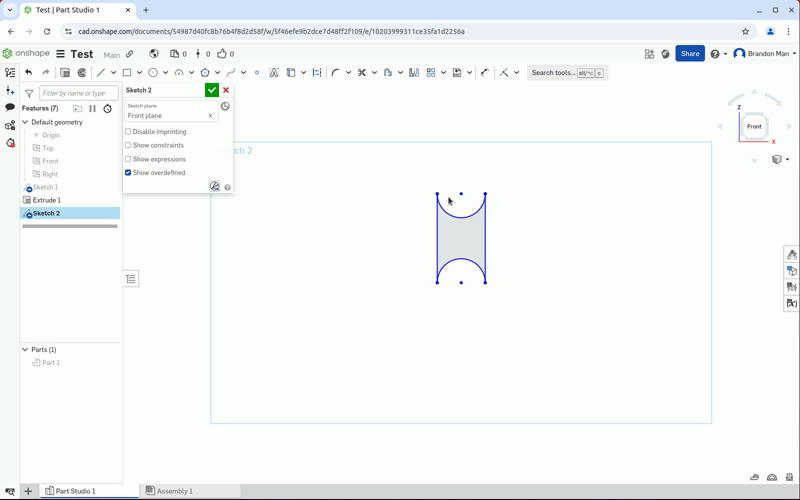
scroll(6)
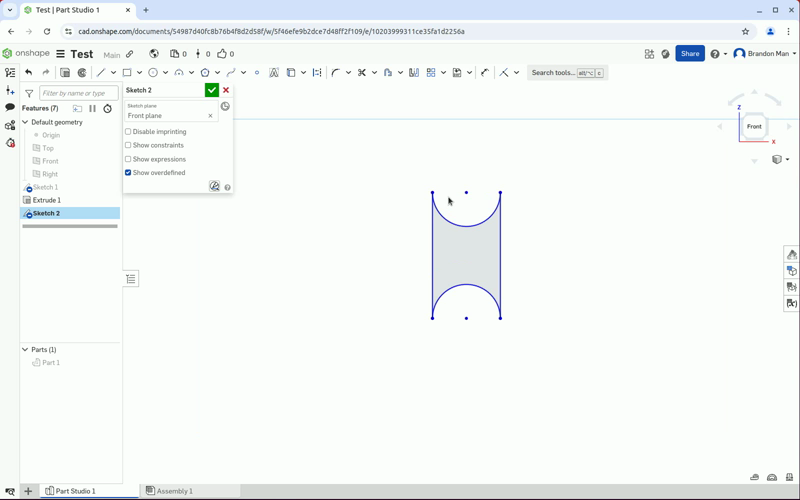
scroll(6)
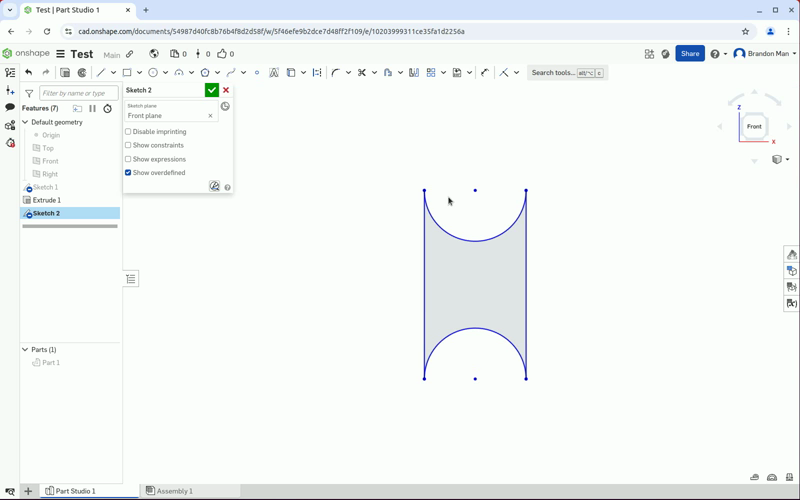
scroll(6)
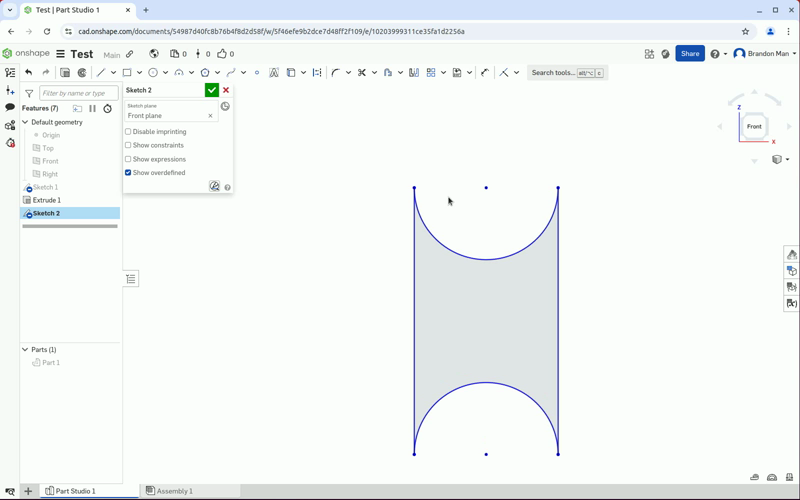
scroll(6)
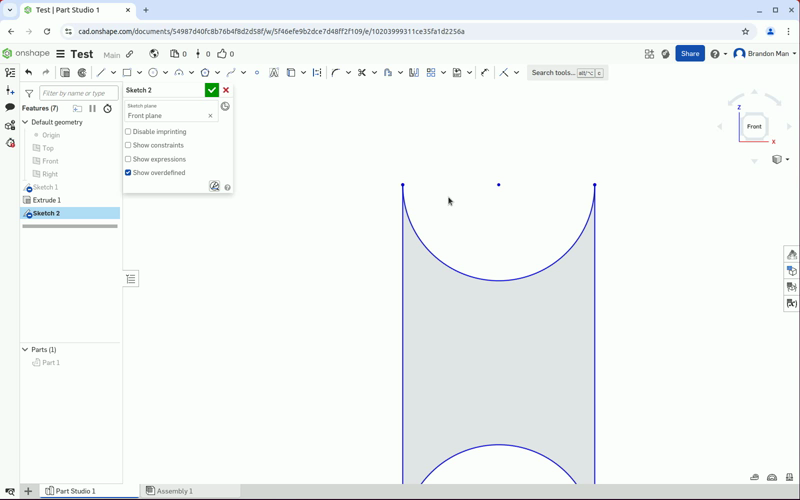
scroll(6)
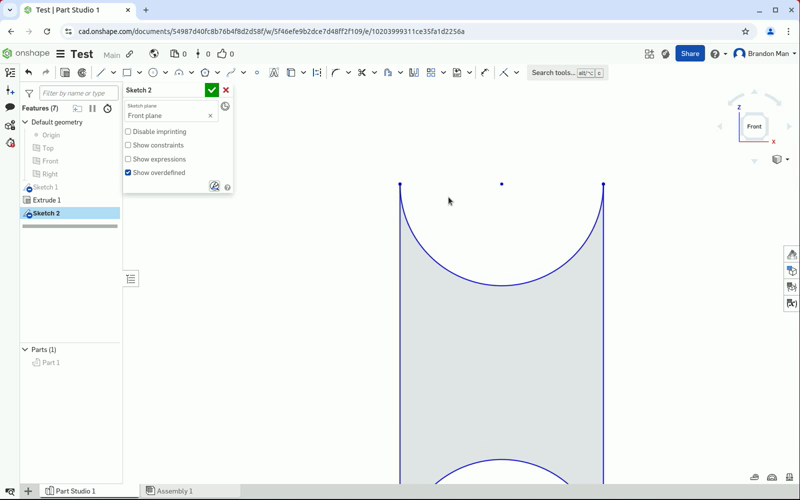
scroll(6)
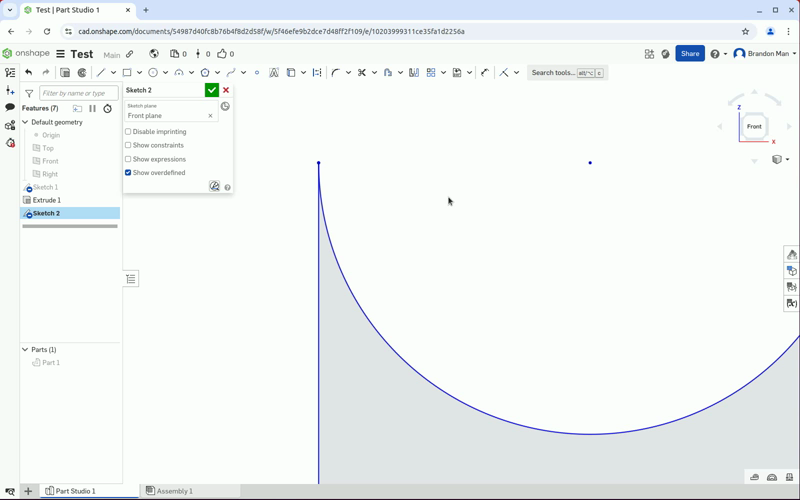
click(448, 196)
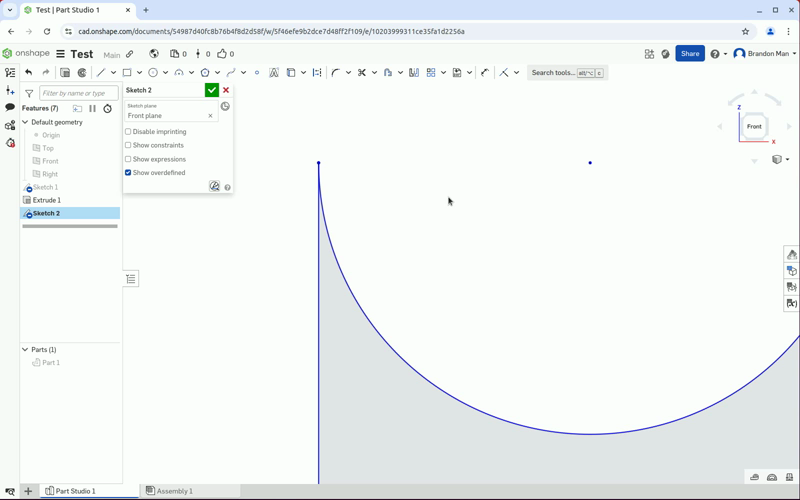
scroll(-6)
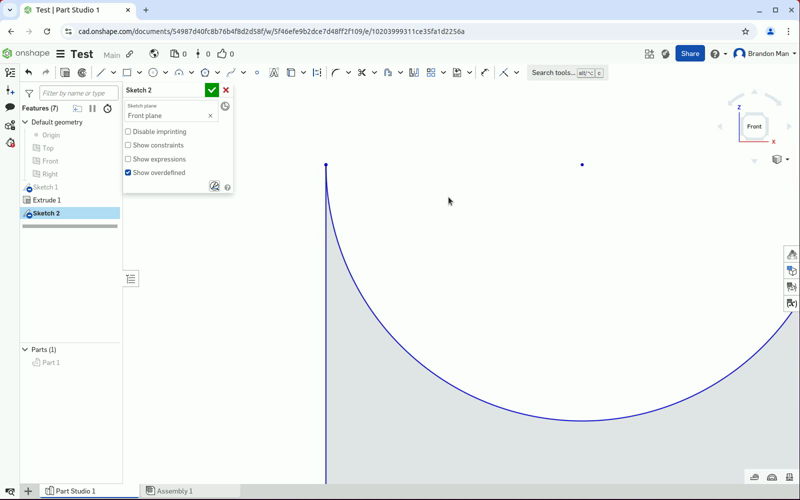
scroll(-6)
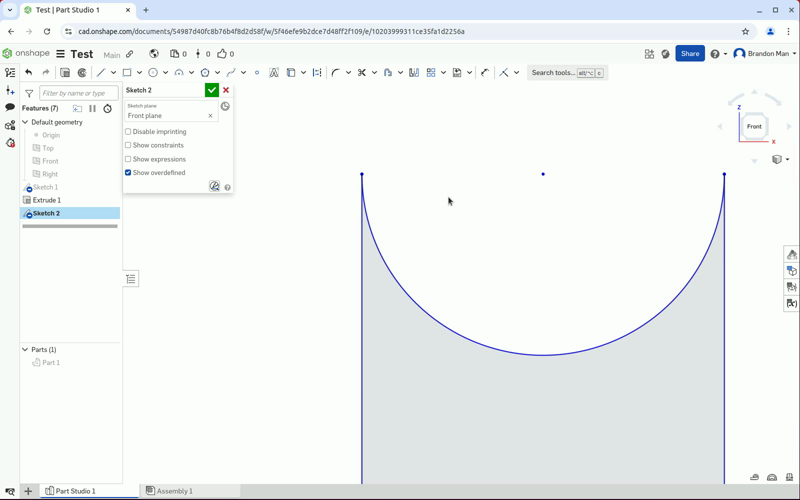
scroll(-6)
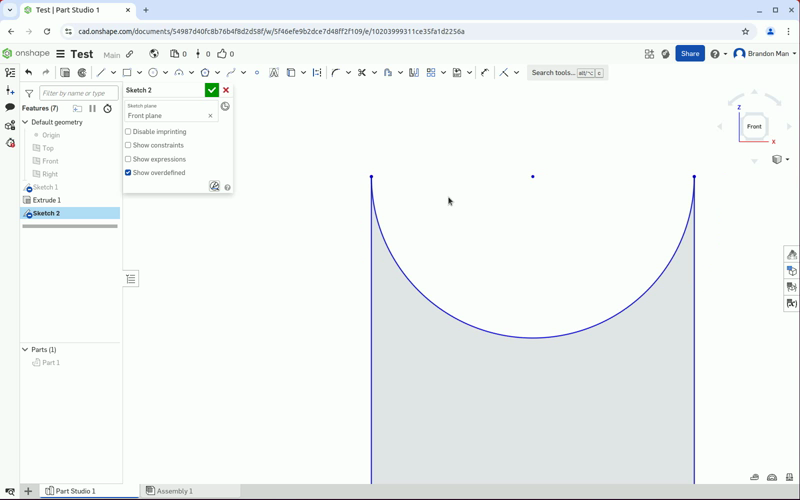
scroll(-6)
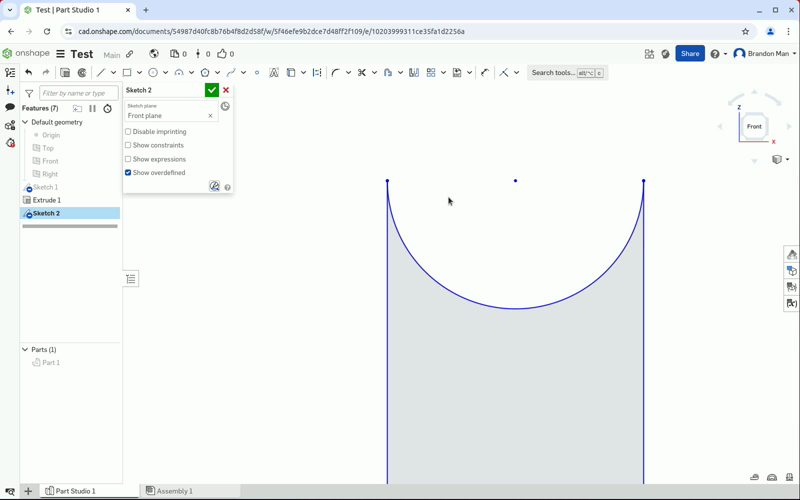
scroll(-6)
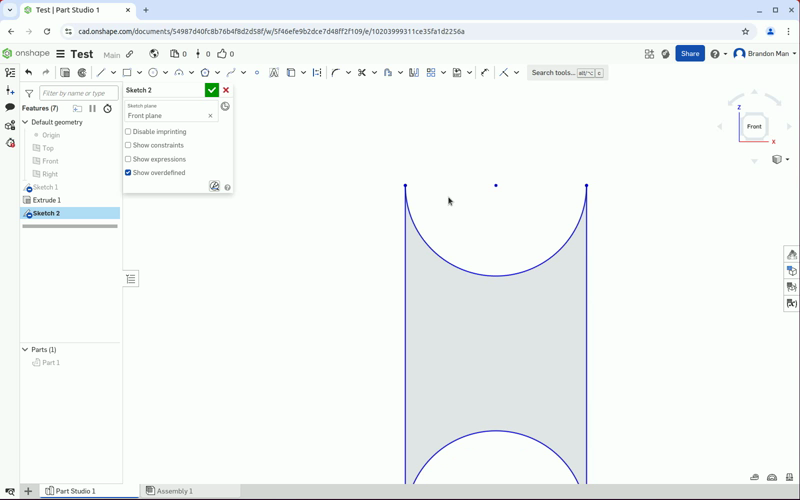
scroll(-6)
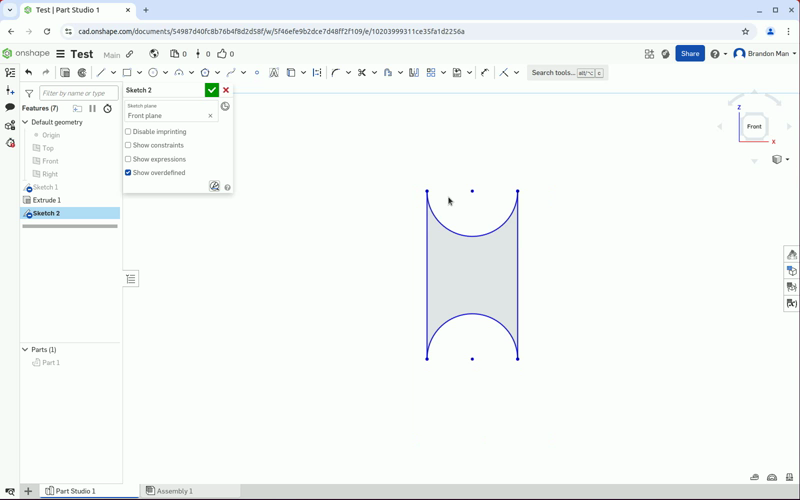
scroll(-6)
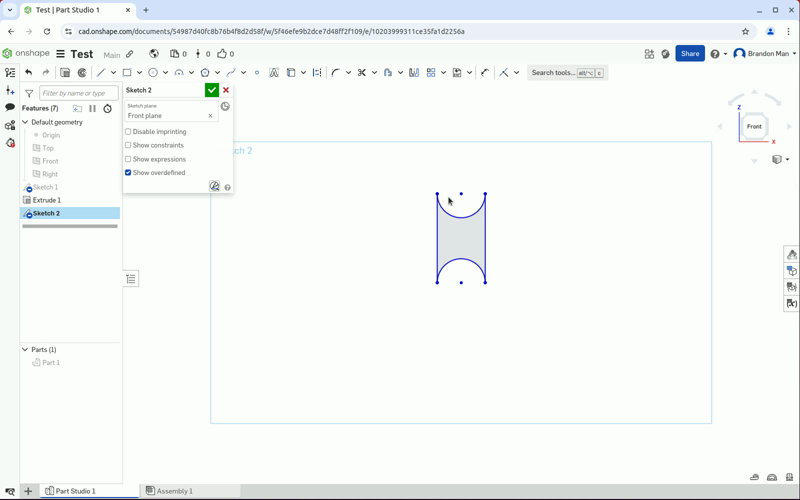
mouse_move(73, 352)
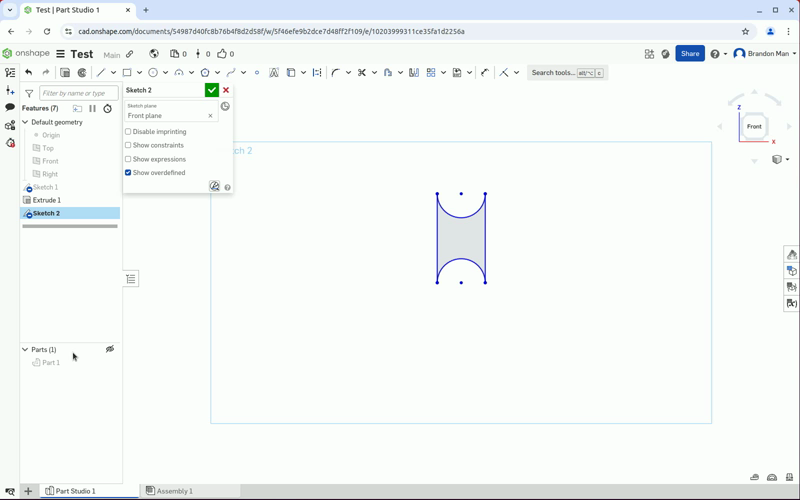
key(shift+y)
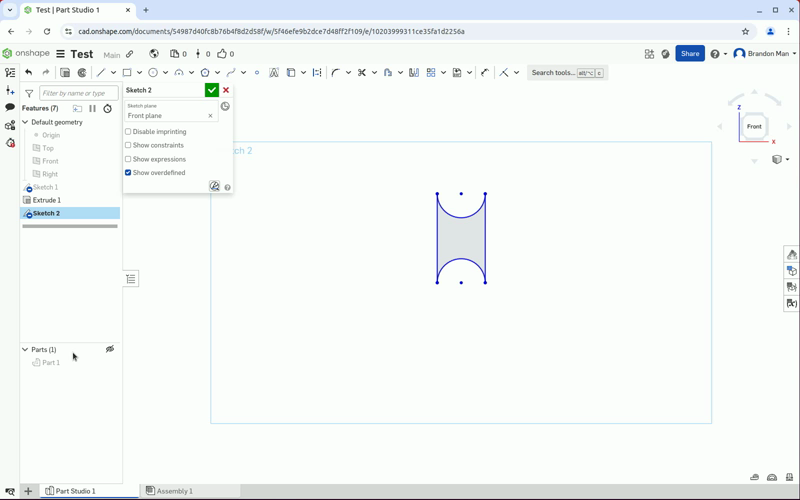
key(shift+e)
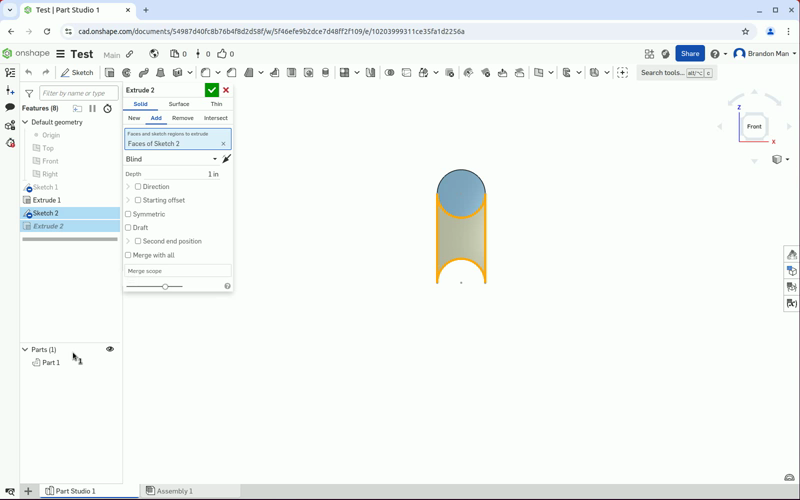
mouse_move(143, 106)
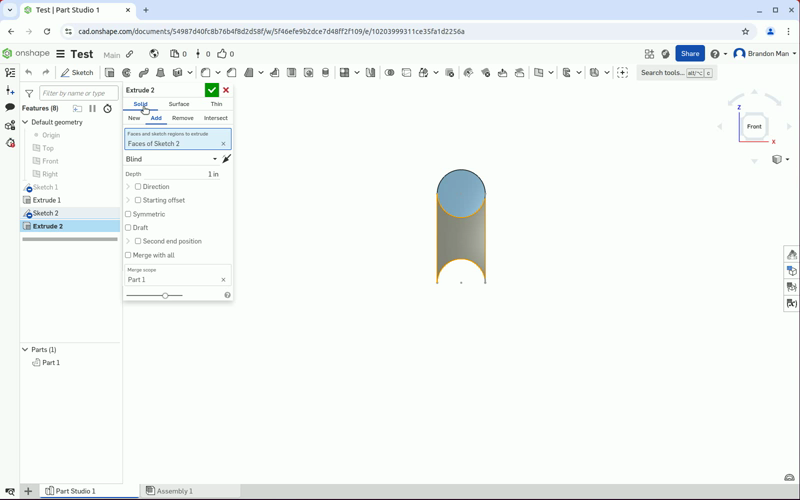
click(143, 106)
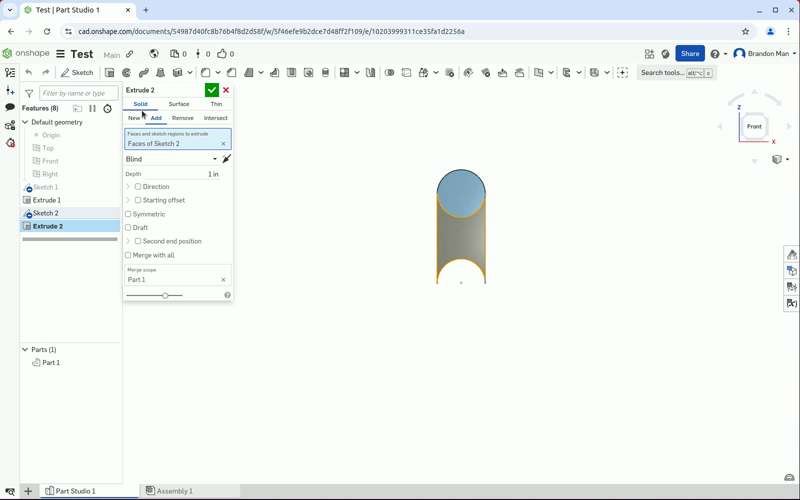
mouse_move(137, 120)
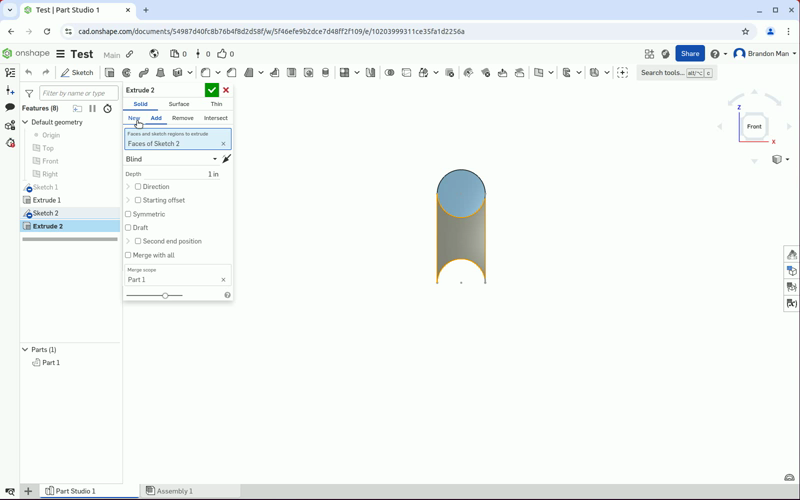
click(137, 120)
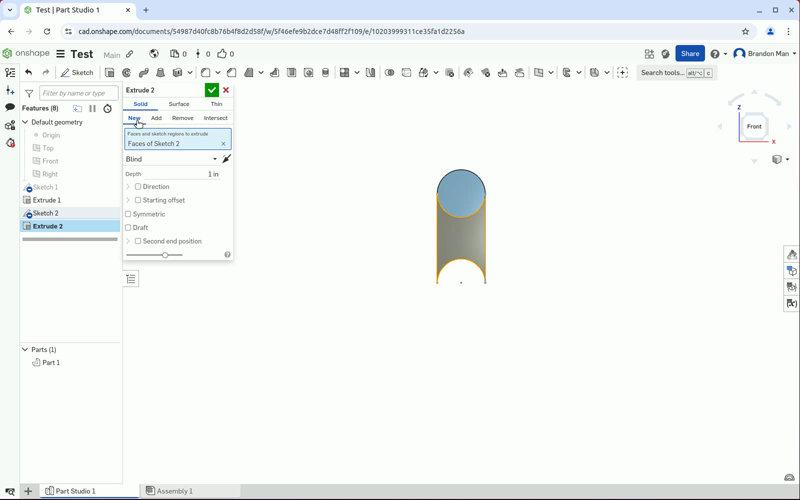
key(tab, 4)
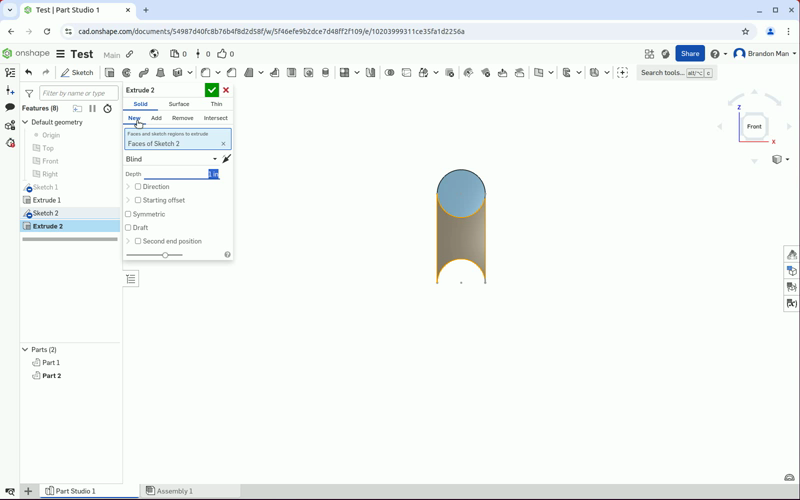
text(3.611)
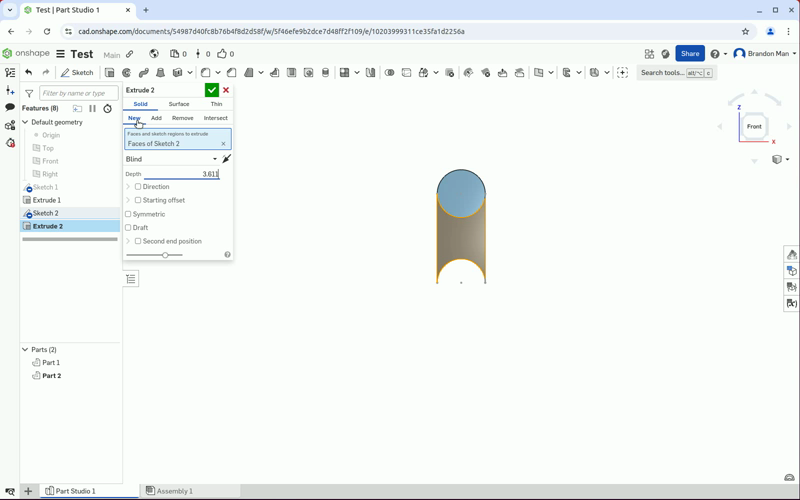
key(enter)
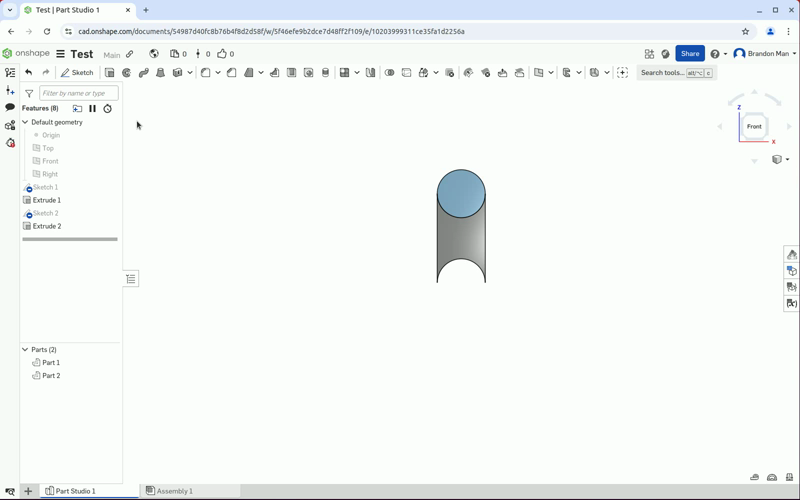
key(shift+h)
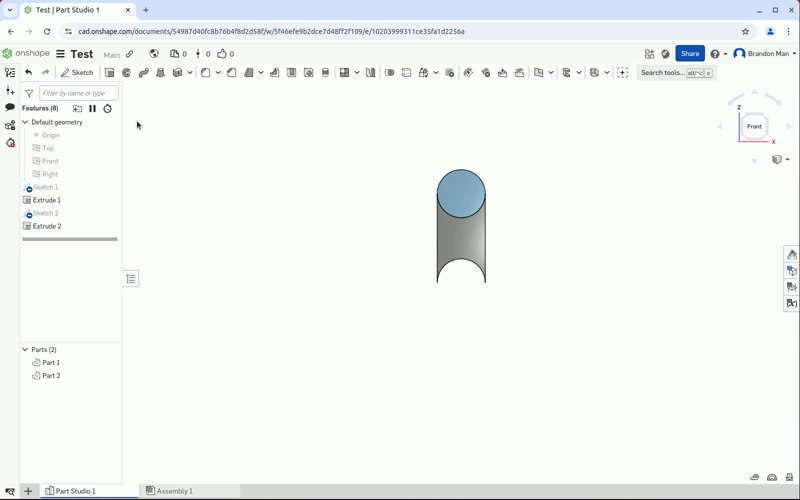
key(shift+h)
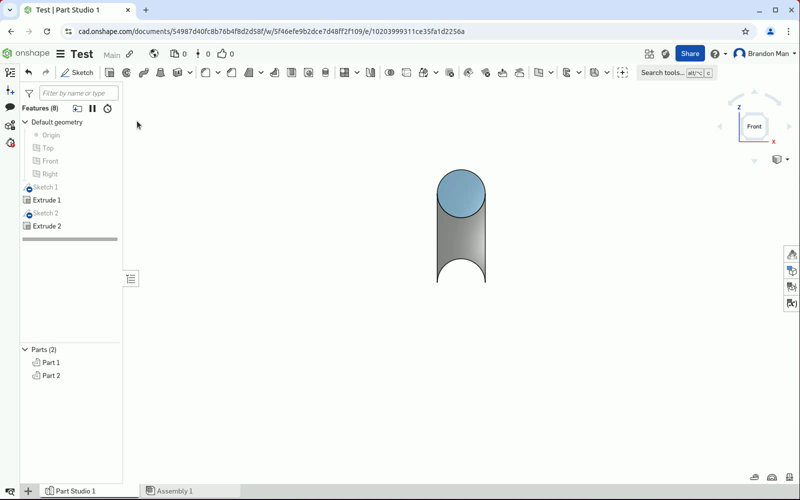
mouse_move(73, 189)
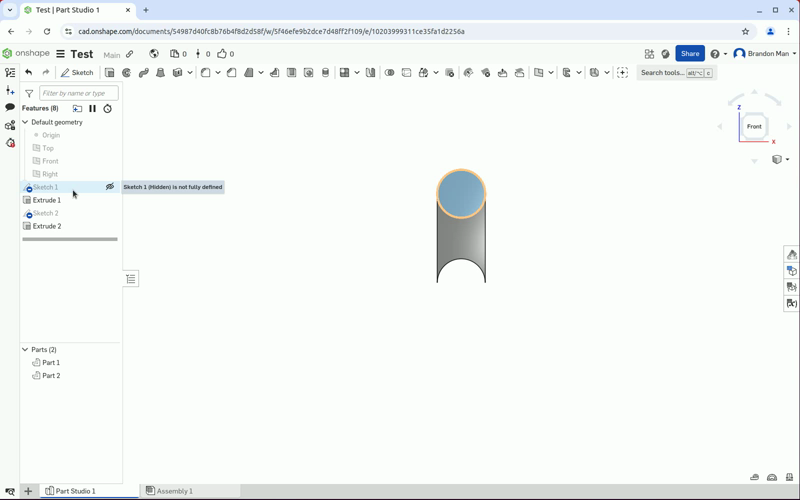
click(73, 189)
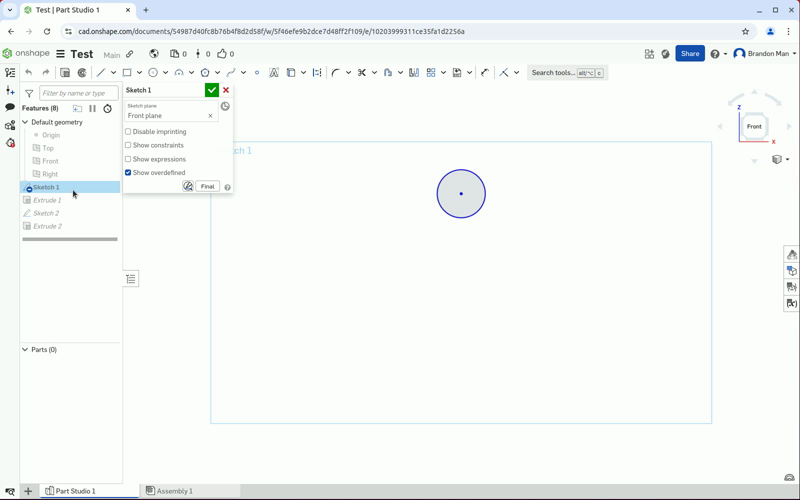
mouse_move(229, 92)
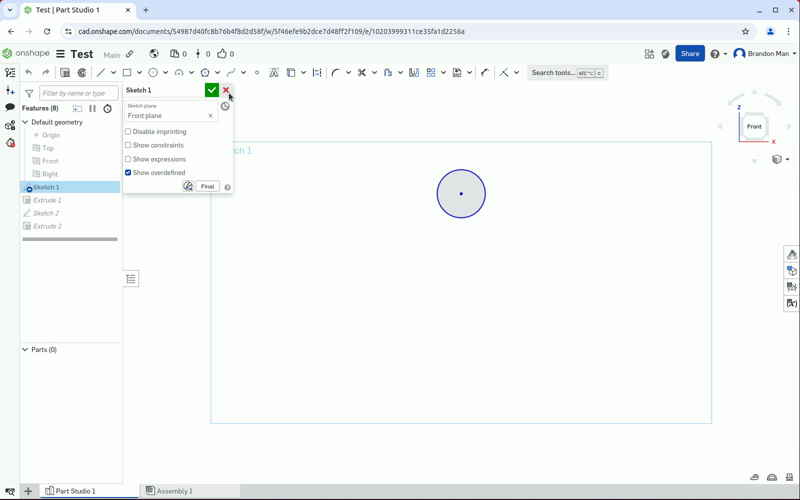
click(229, 92)
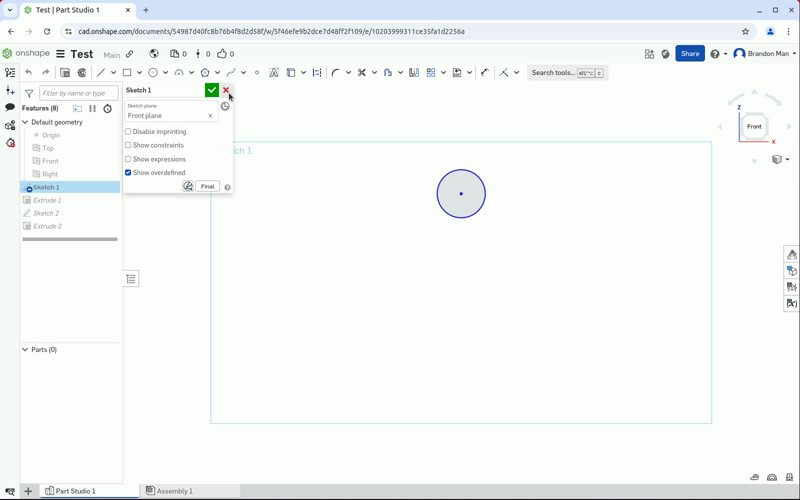
key(shift+s)
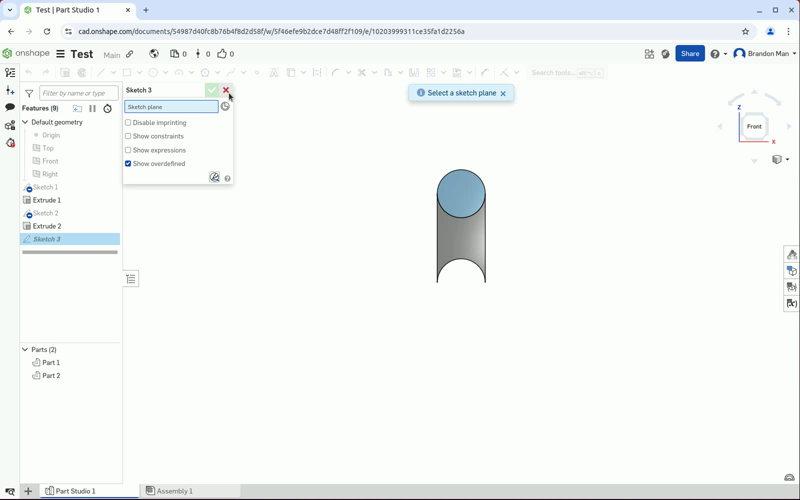
mouse_move(73, 163)
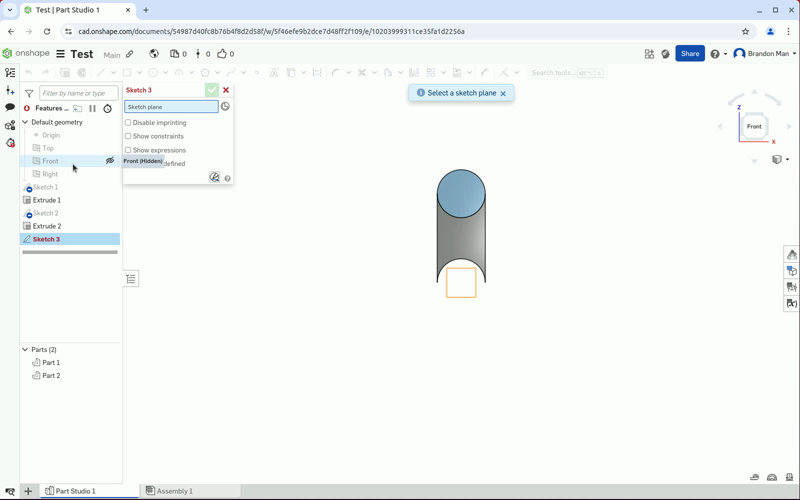
click(73, 163)
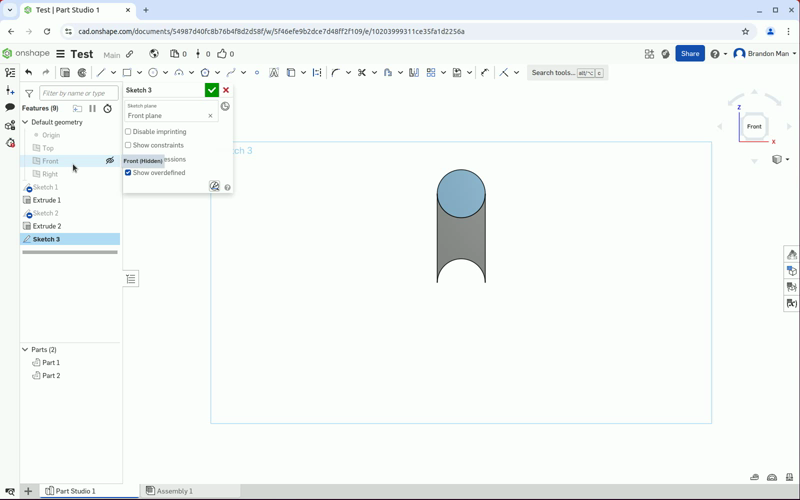
mouse_move(73, 352)
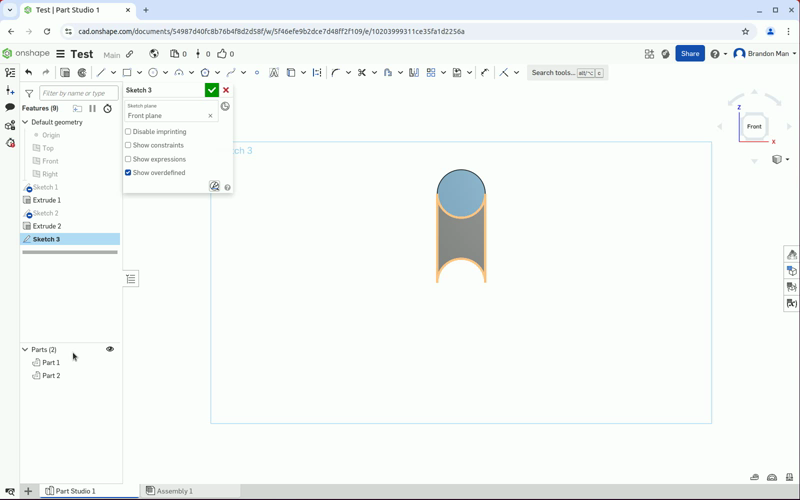
key(y)
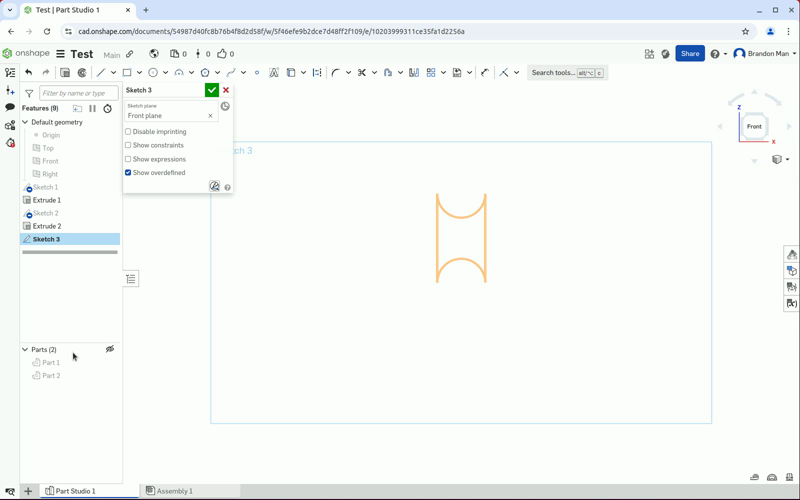
key(c)
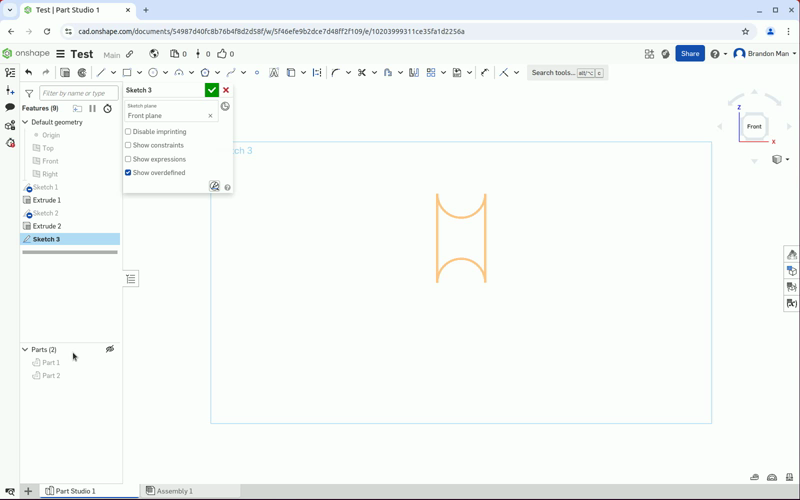
key_down(shift)
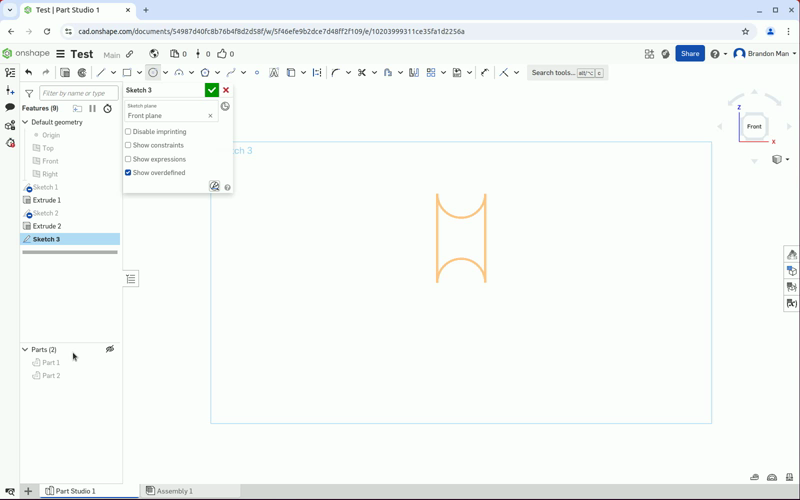
mouse_move(461, 282)
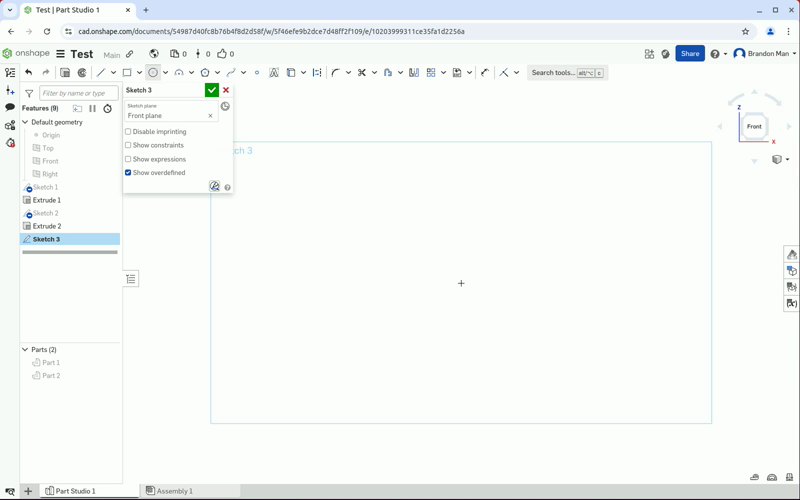
click(461, 282)
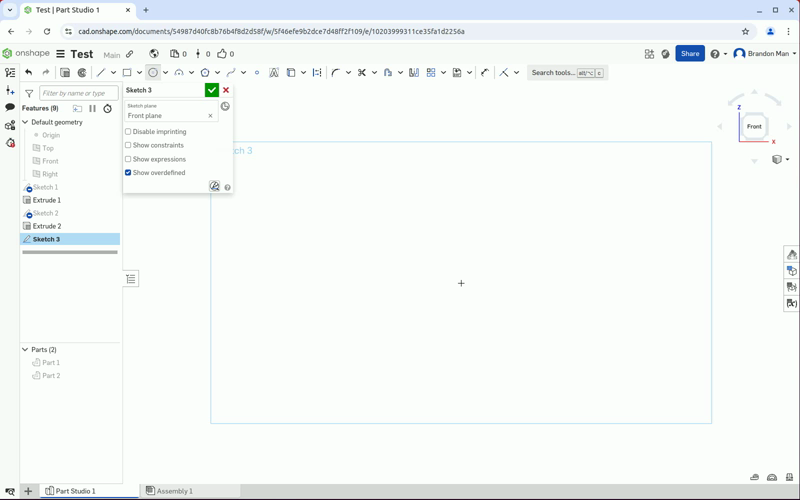
key_up(shift)
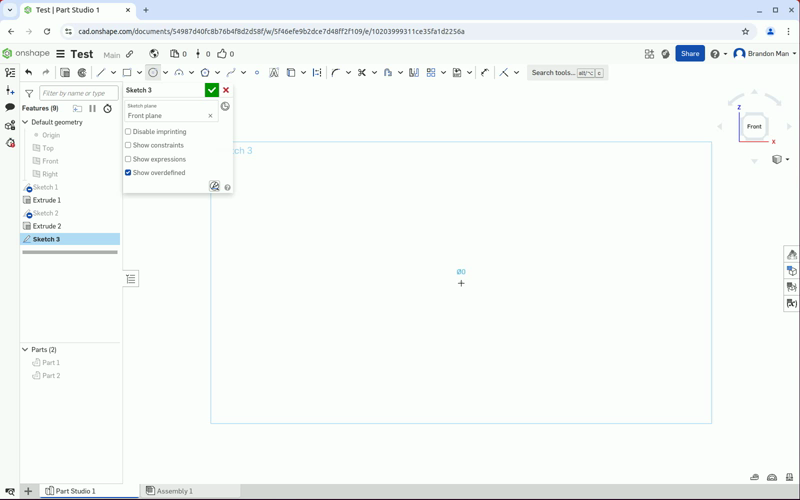
mouse_move(485, 282)
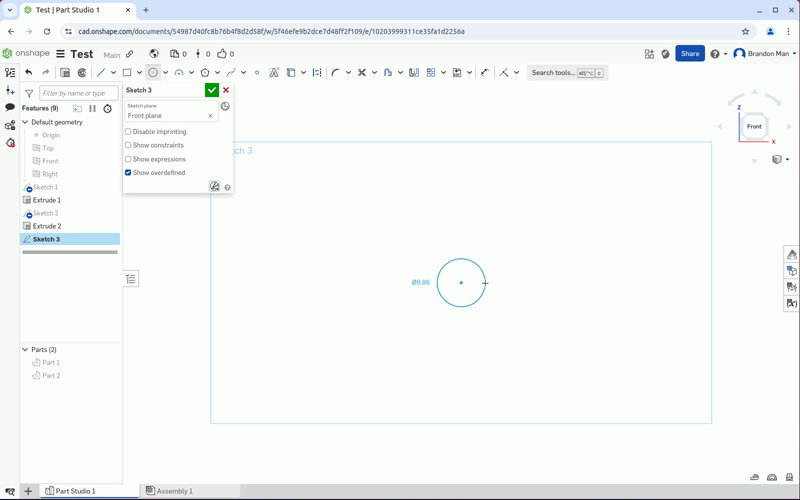
click(485, 282)
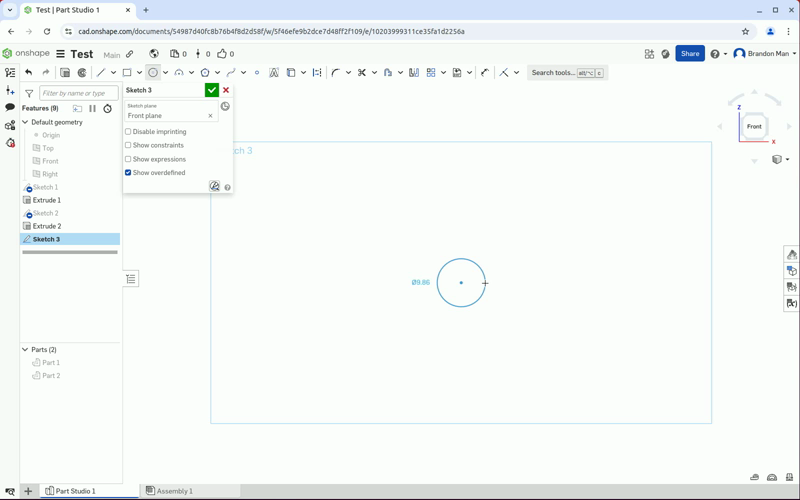
key(esc)
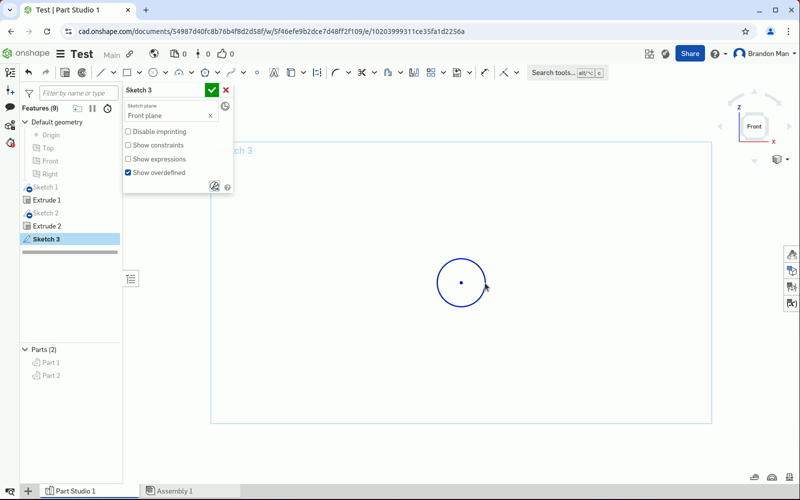
mouse_move(453, 279)
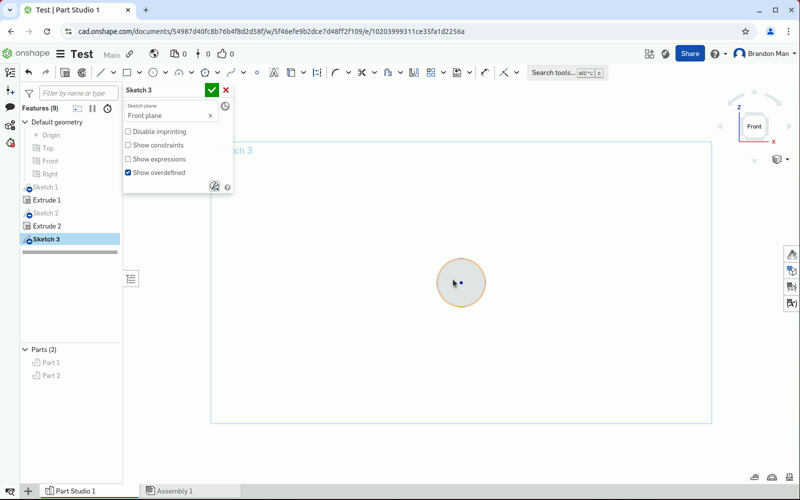
click(453, 279)
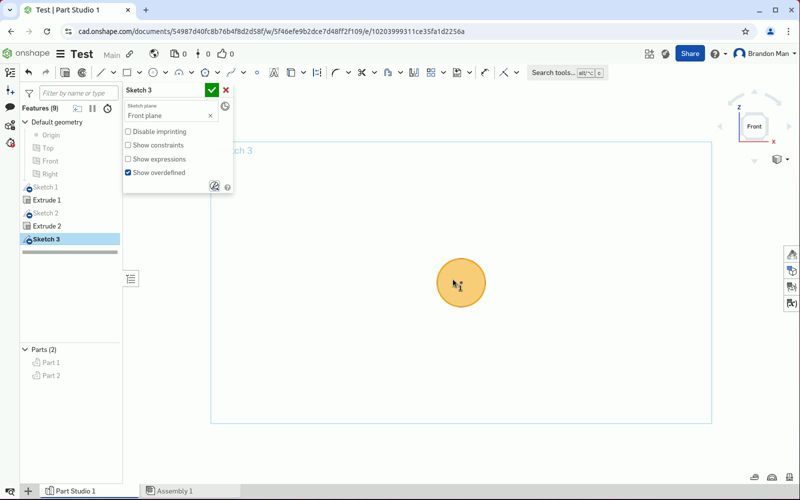
mouse_move(73, 352)
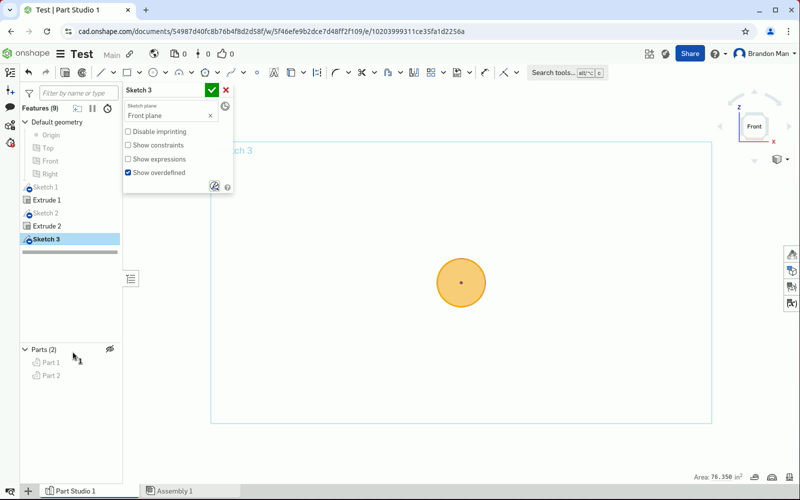
key(shift+y)
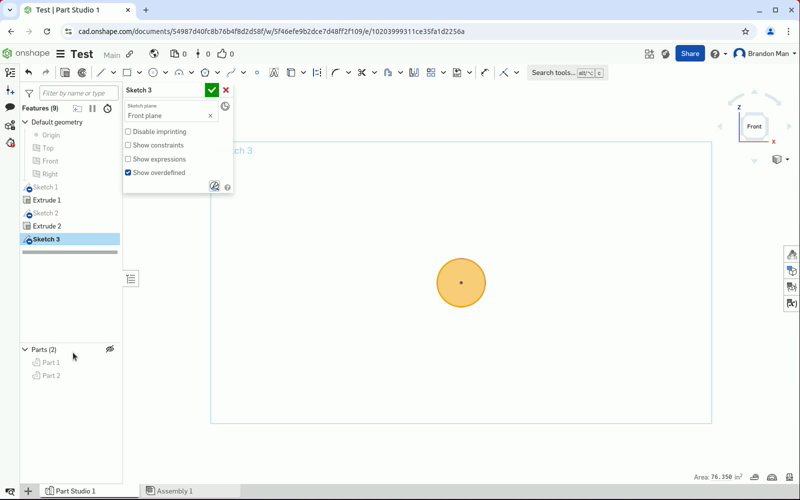
key(shift+e)
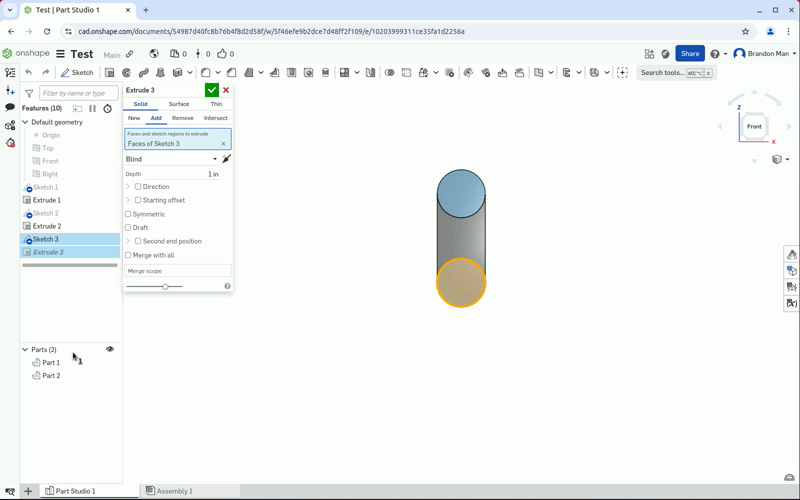
mouse_move(143, 106)
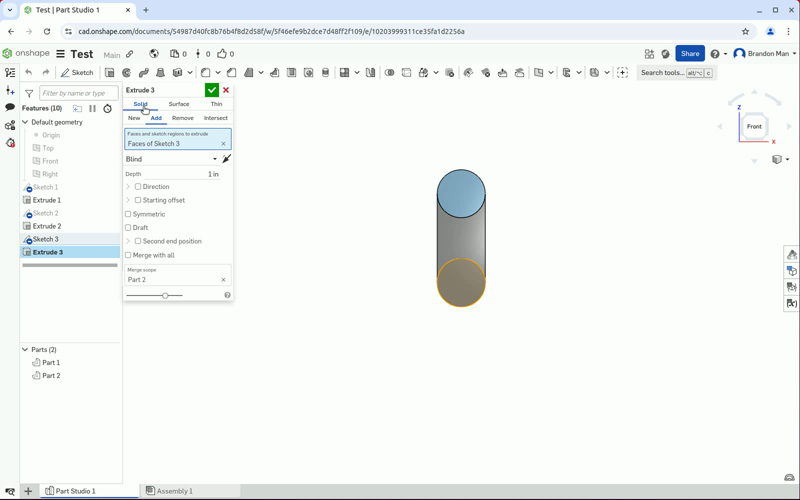
click(143, 106)
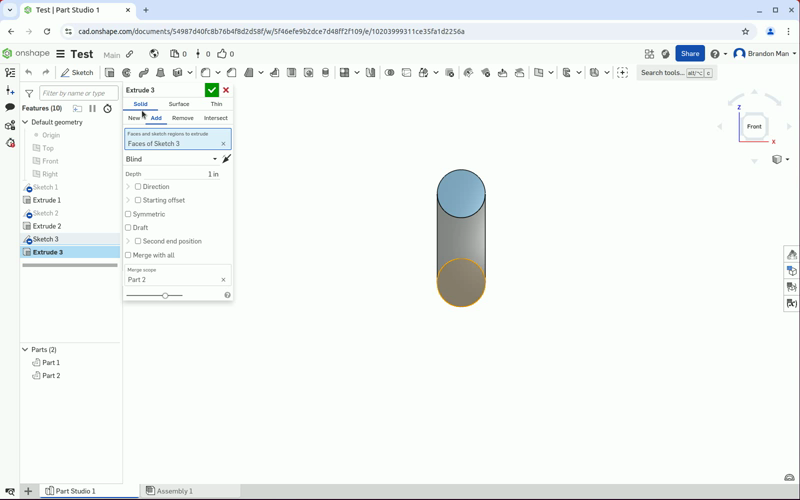
mouse_move(137, 120)
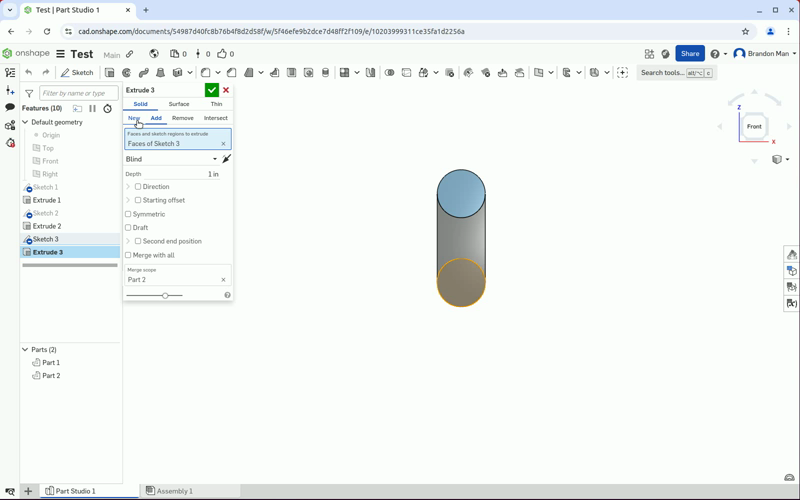
click(137, 120)
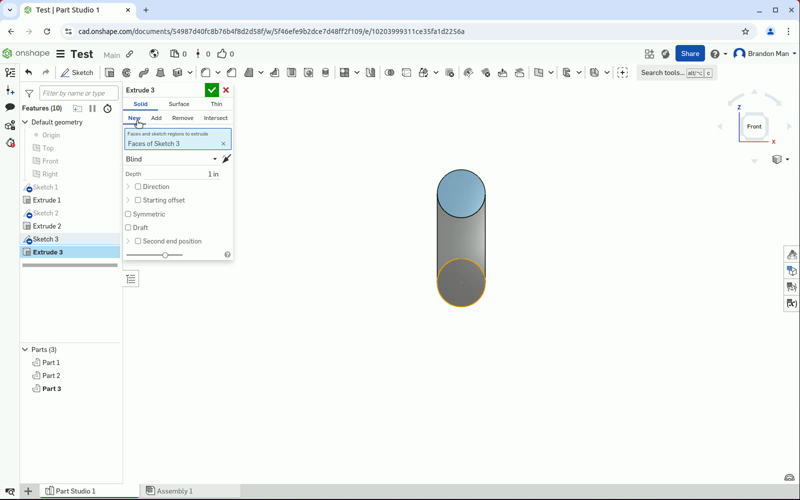
key(tab, 4)
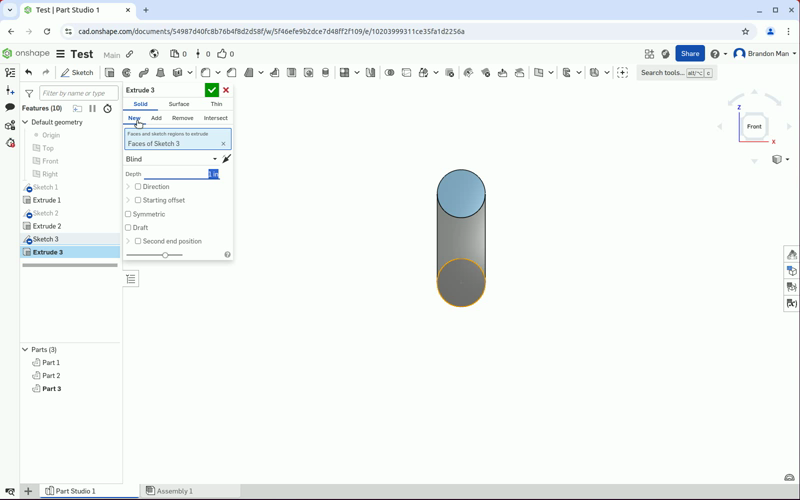
text(3.611)
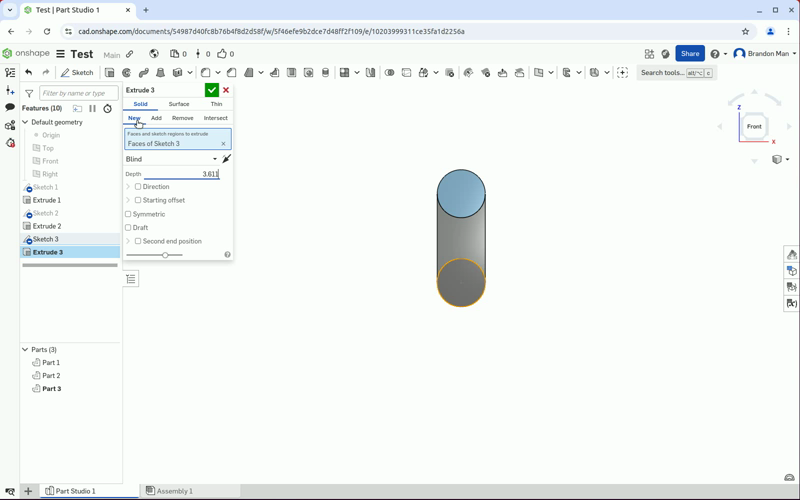
key(enter)
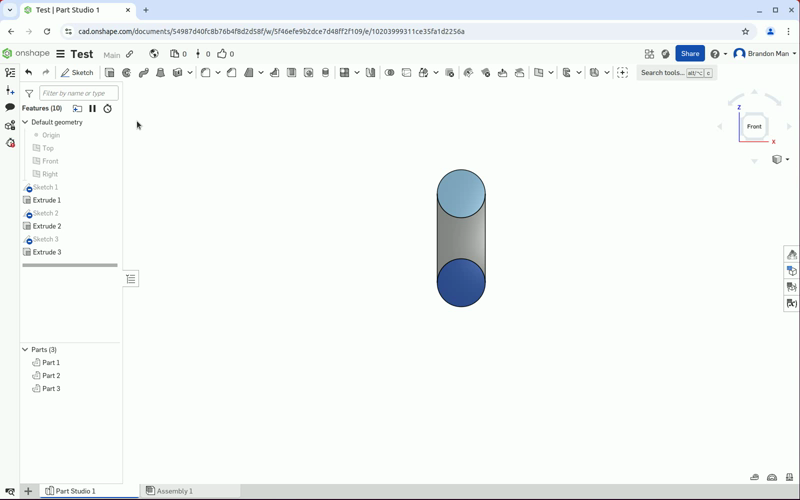
key(shift+h)
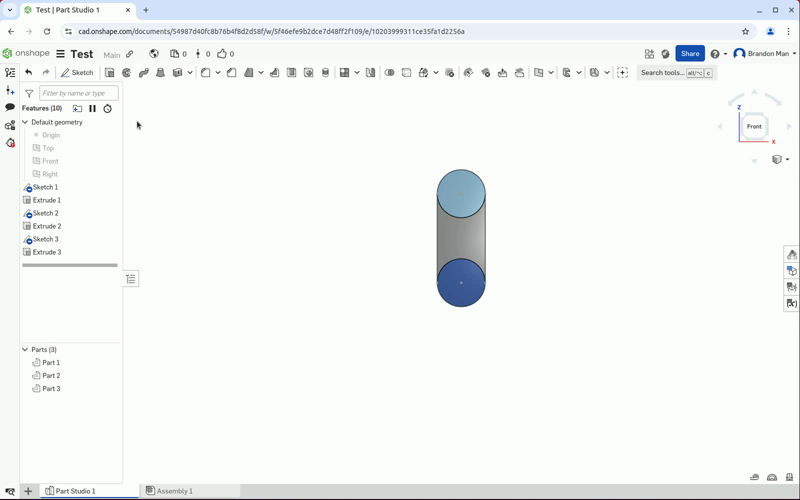
key(shift+h)
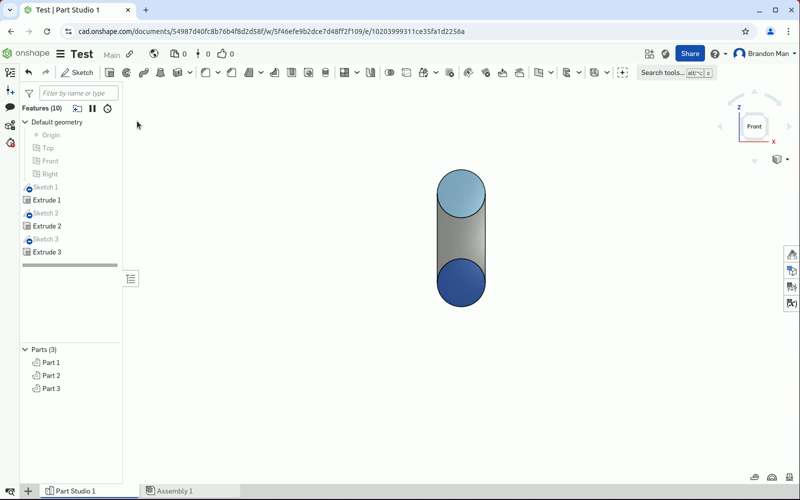
mouse_move(73, 189)
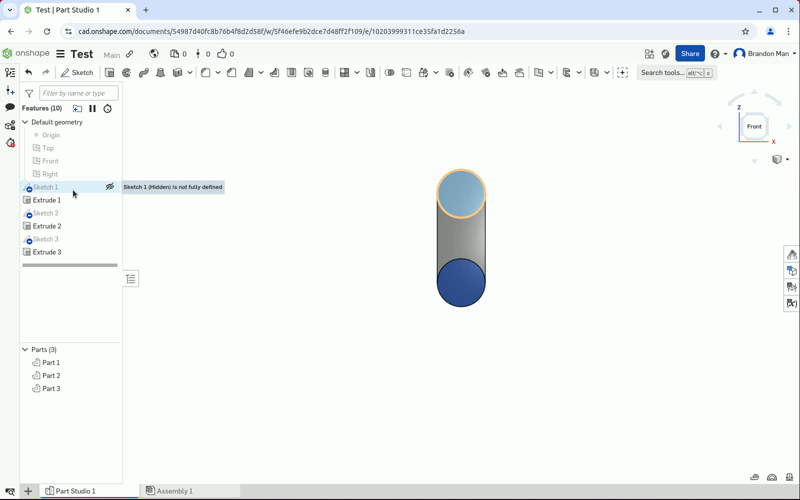
click(73, 189)
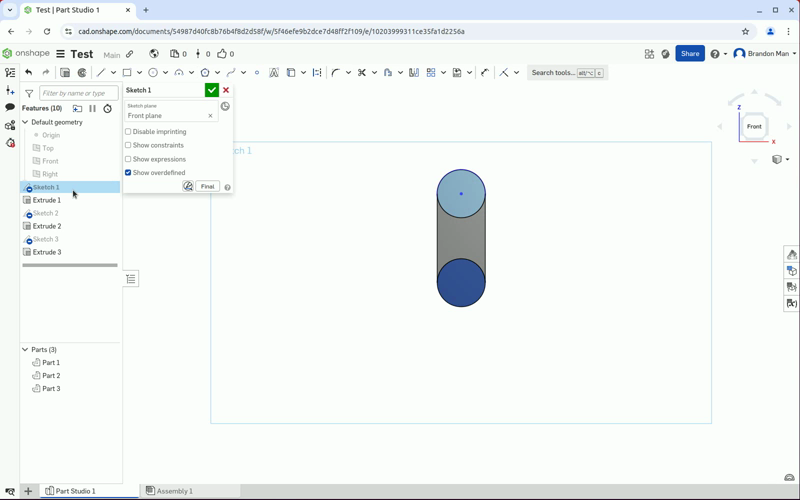
mouse_move(229, 92)
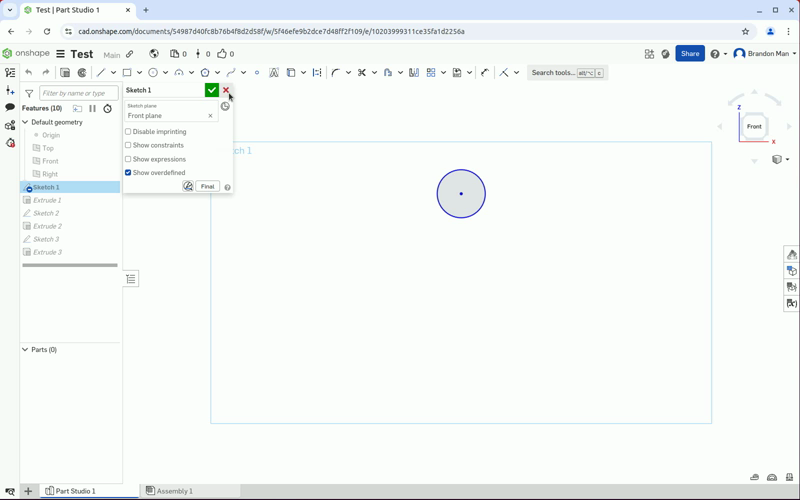
click(229, 92)
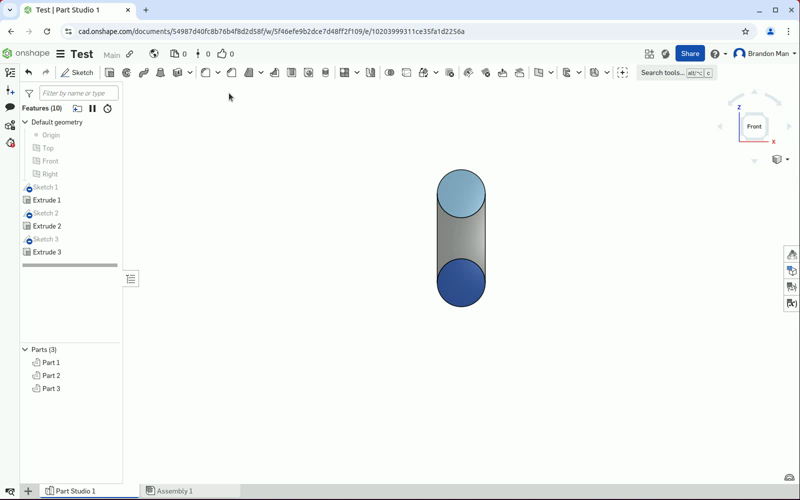
mouse_move(541, 75)
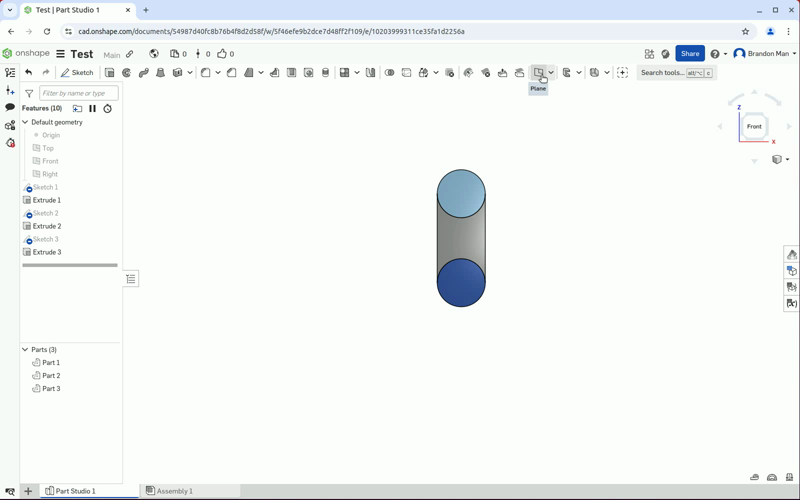
click(541, 75)
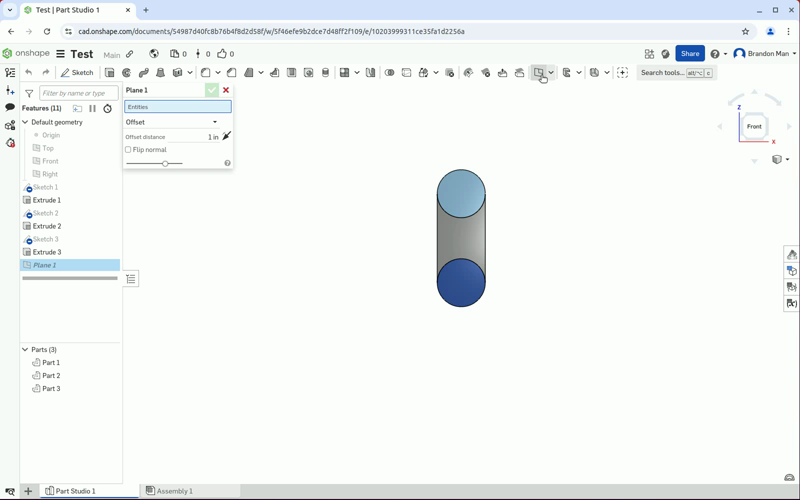
mouse_move(73, 163)
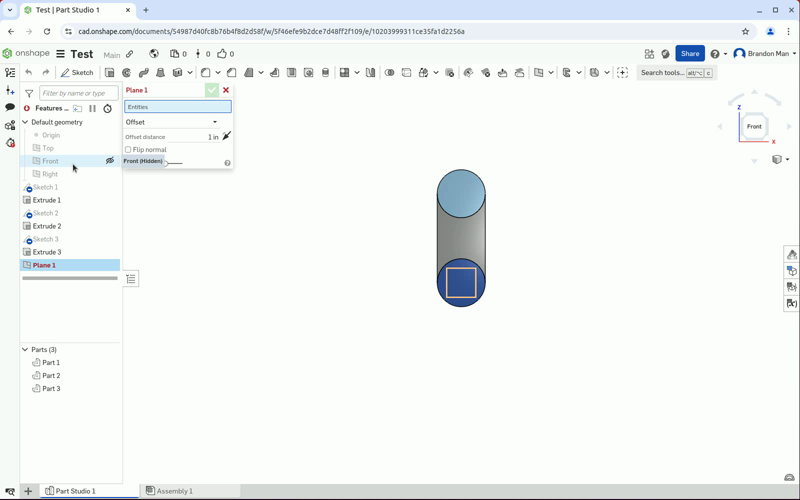
click(73, 163)
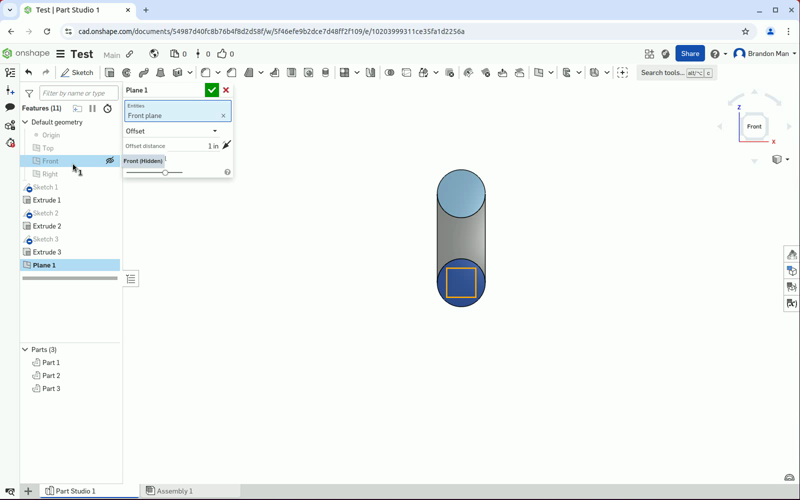
key(tab, 2)
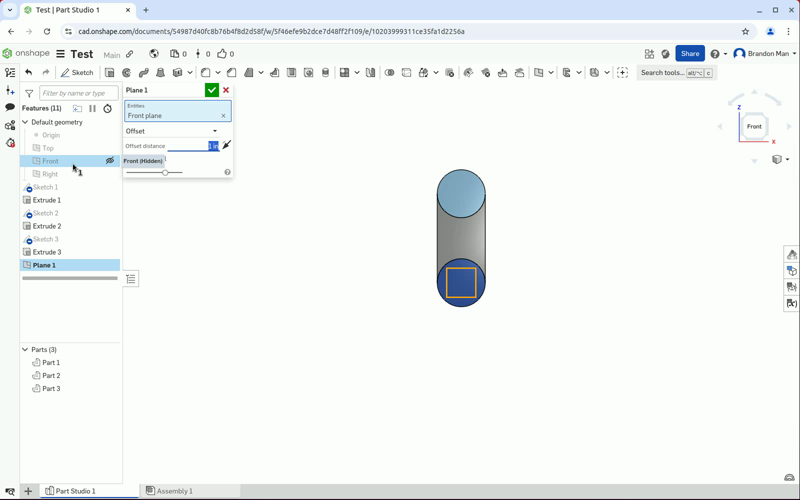
text(3.605)
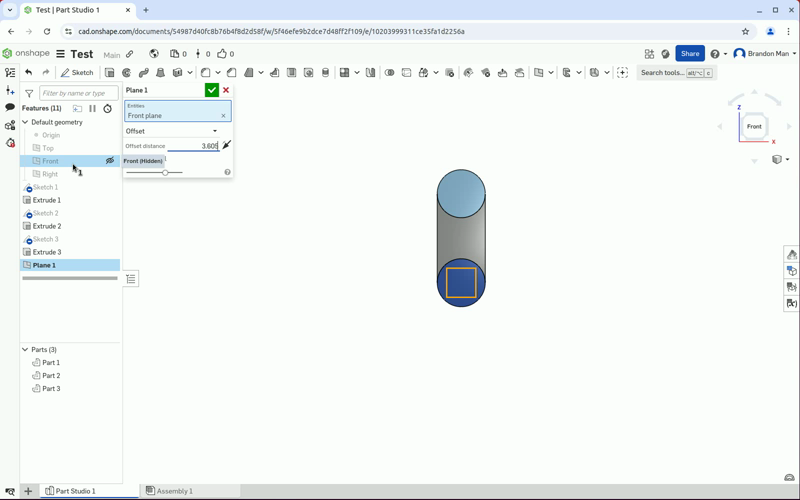
key(enter, 2)
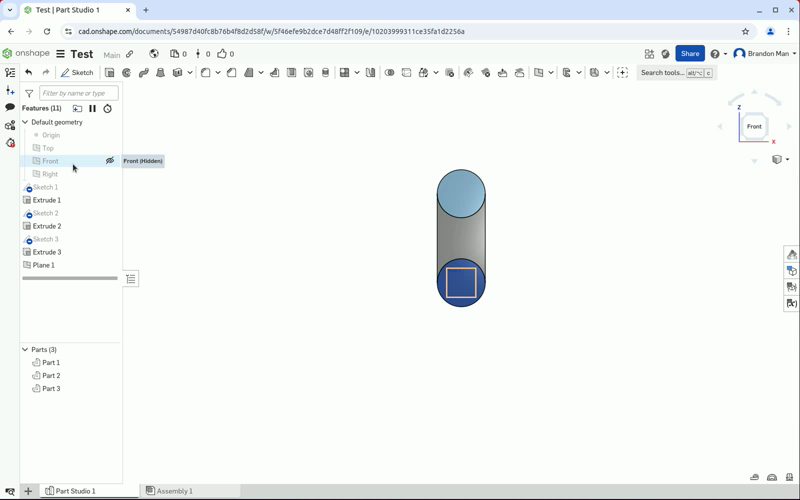
key(shift+s)
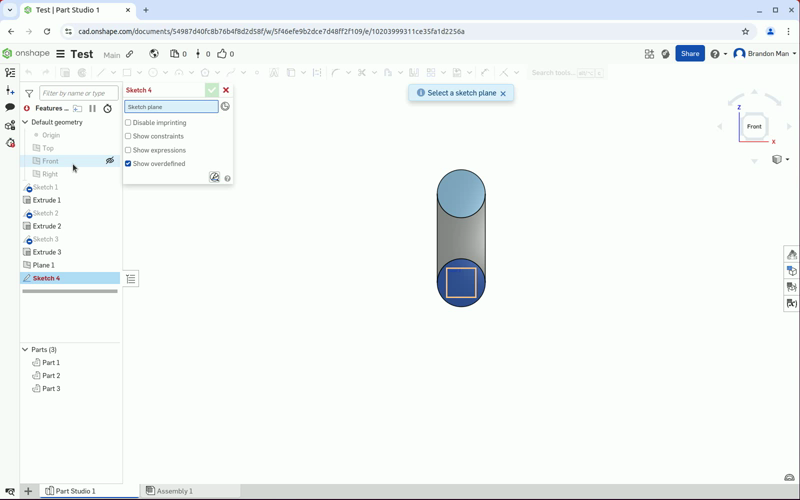
mouse_move(73, 267)
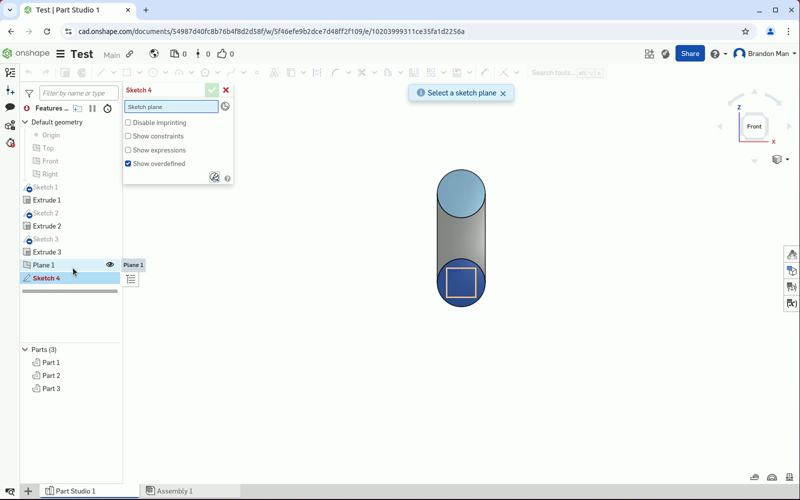
click(73, 267)
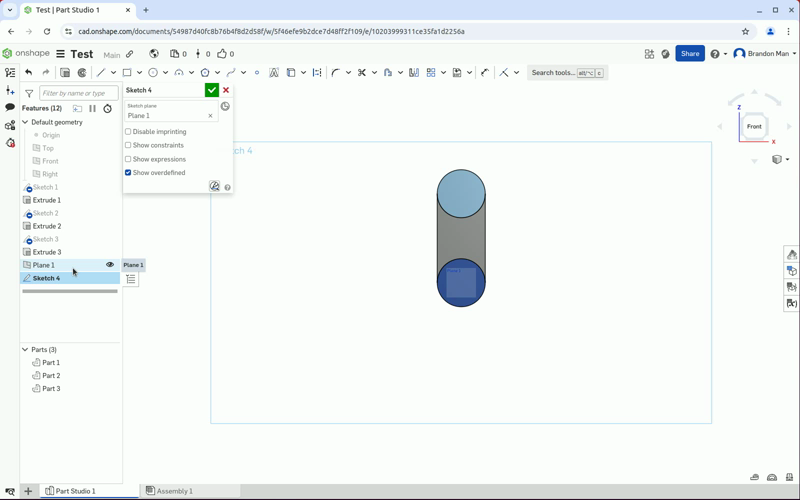
mouse_move(73, 352)
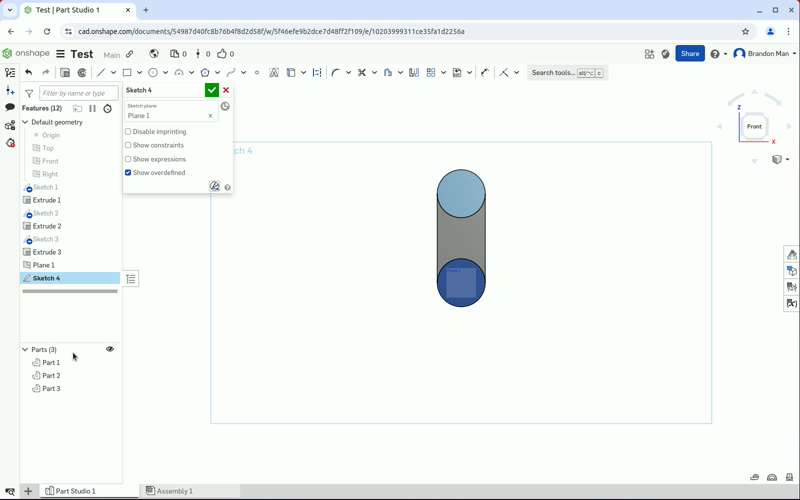
key(y)
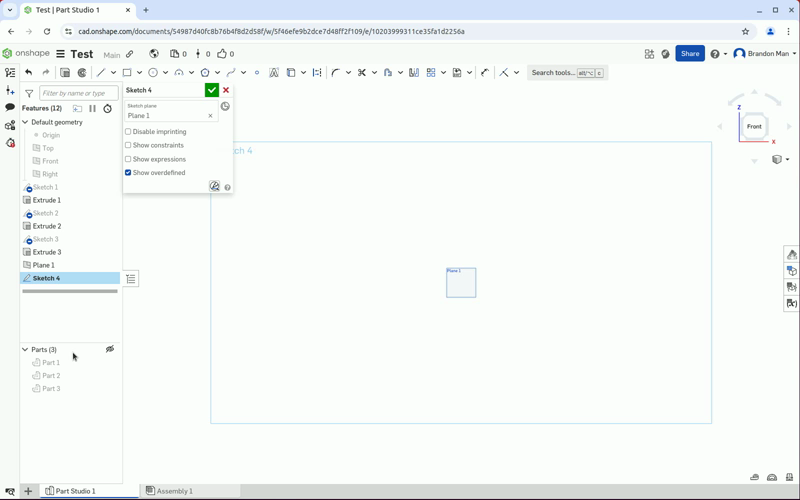
key(c)
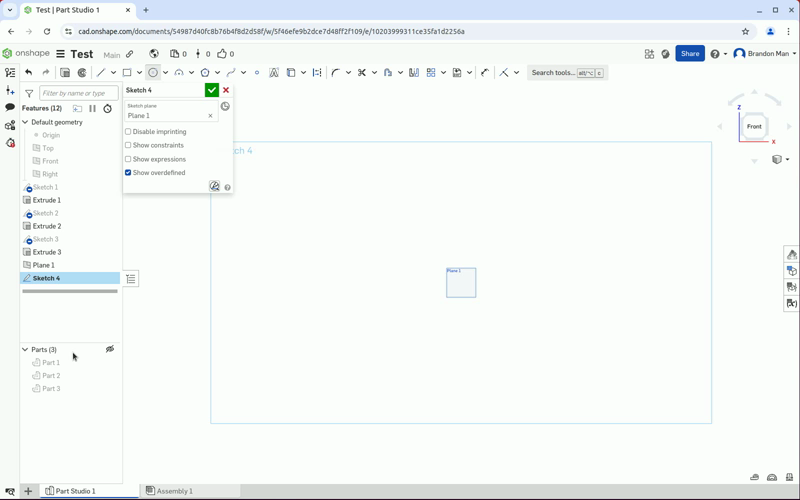
key_down(shift)
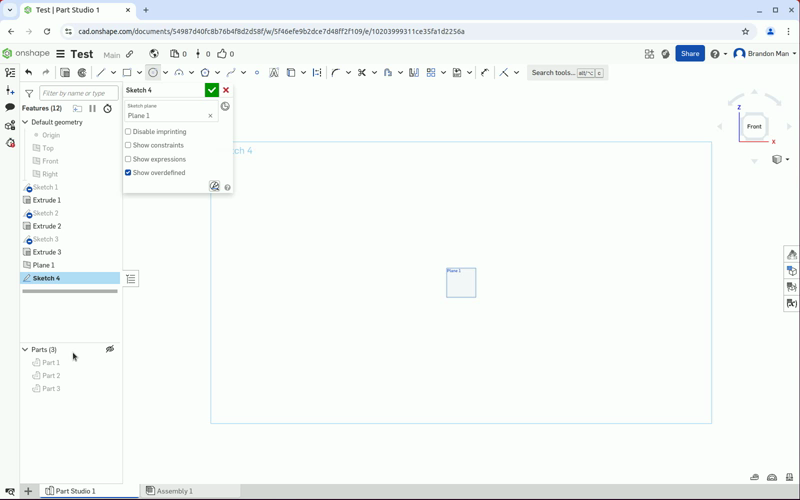
mouse_move(461, 193)
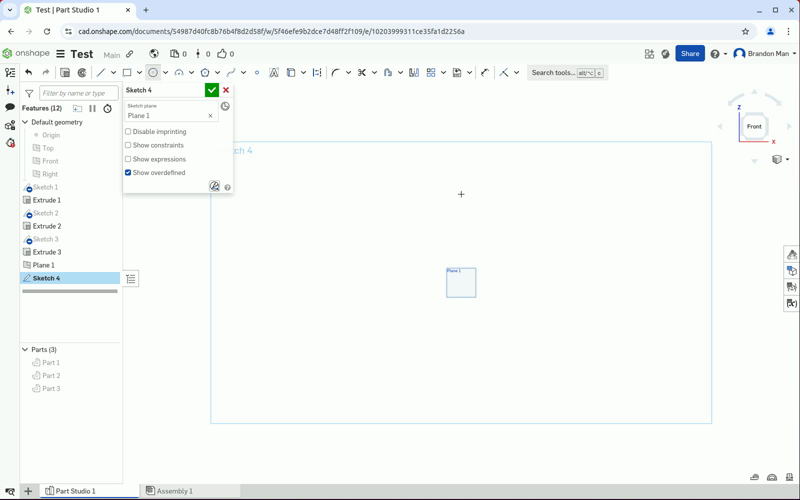
click(461, 193)
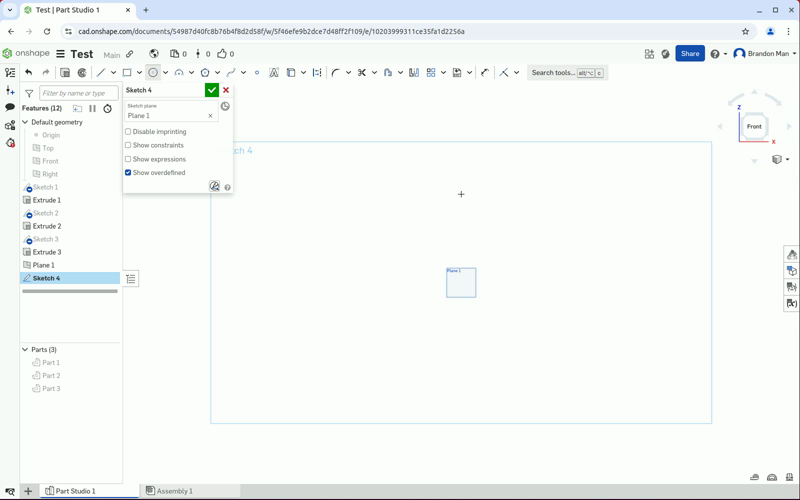
key_up(shift)
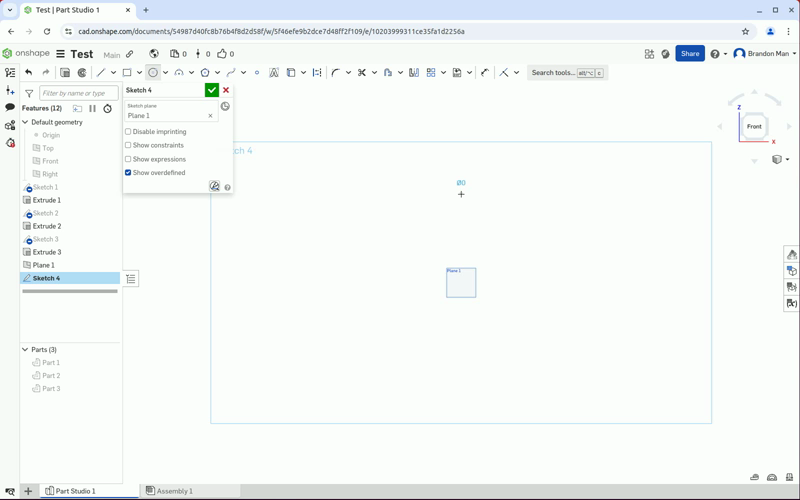
mouse_move(473, 193)
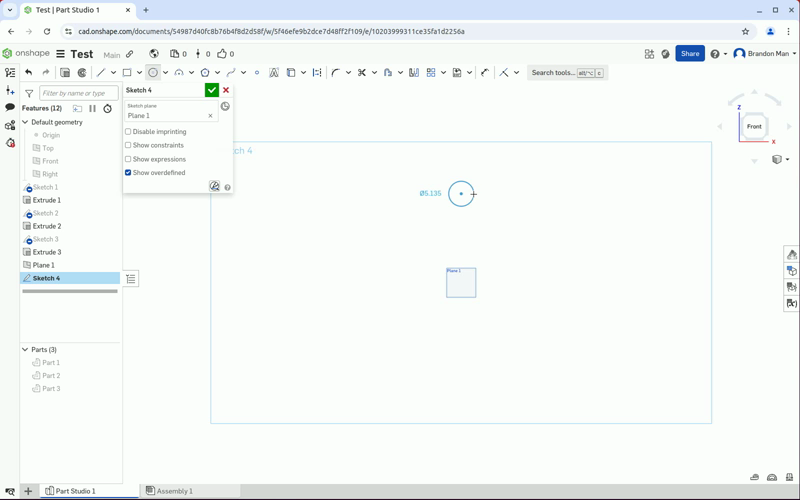
click(473, 193)
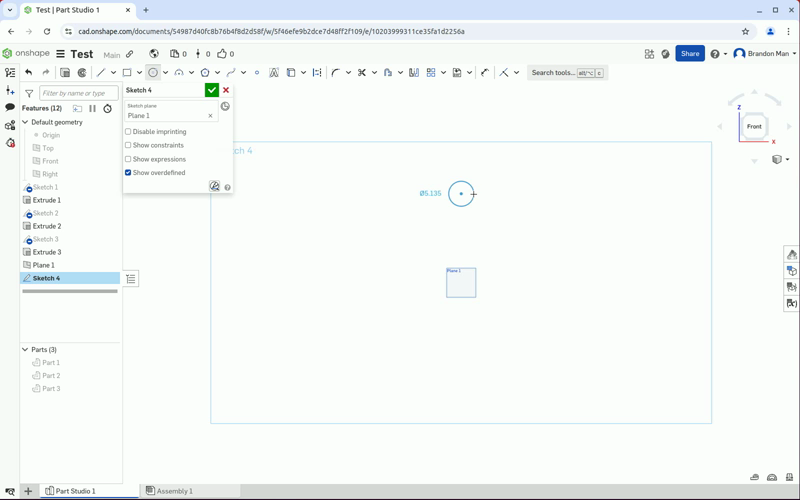
key(esc)
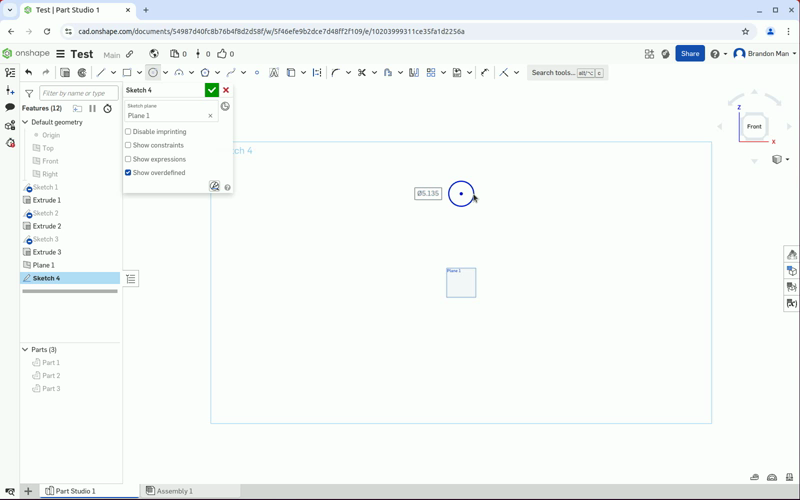
mouse_move(457, 196)
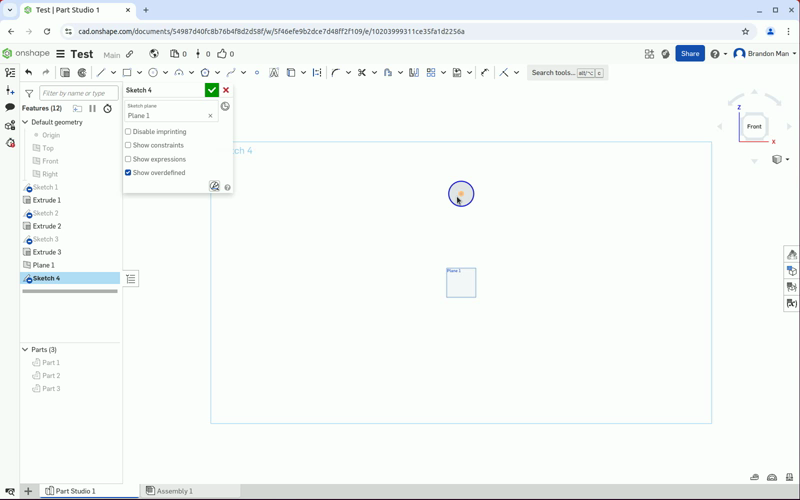
scroll(6)
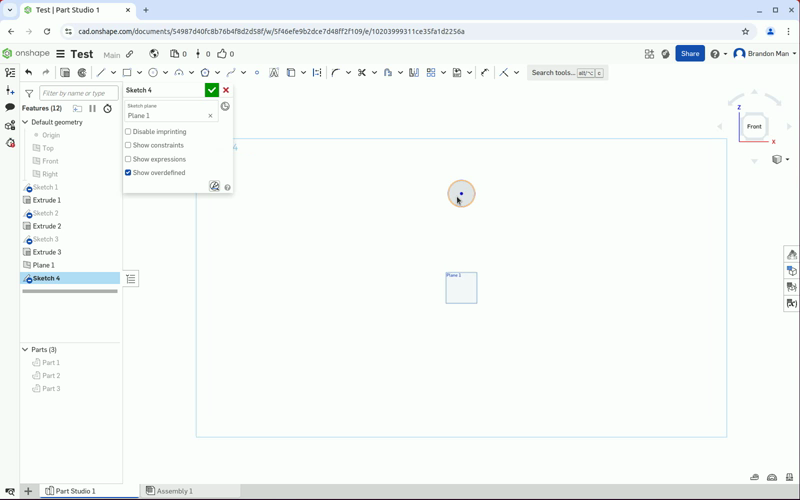
scroll(6)
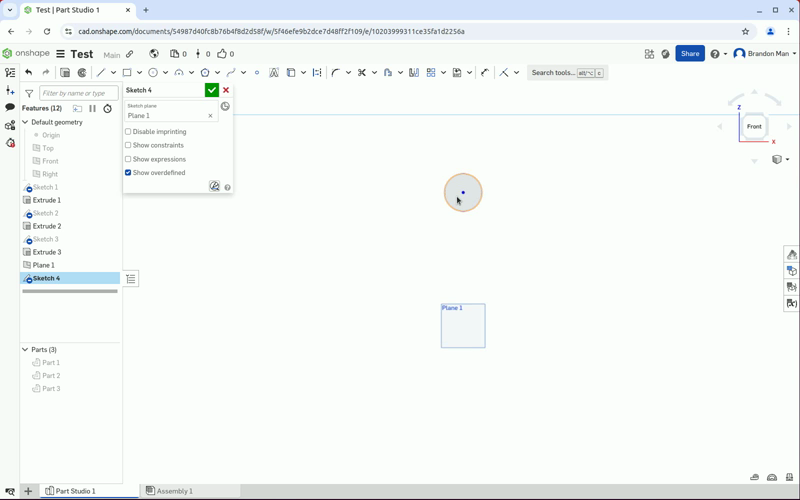
scroll(6)
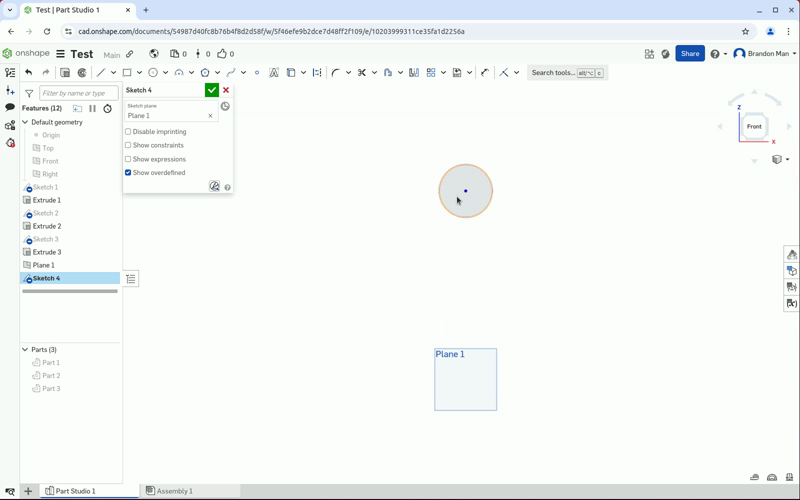
scroll(6)
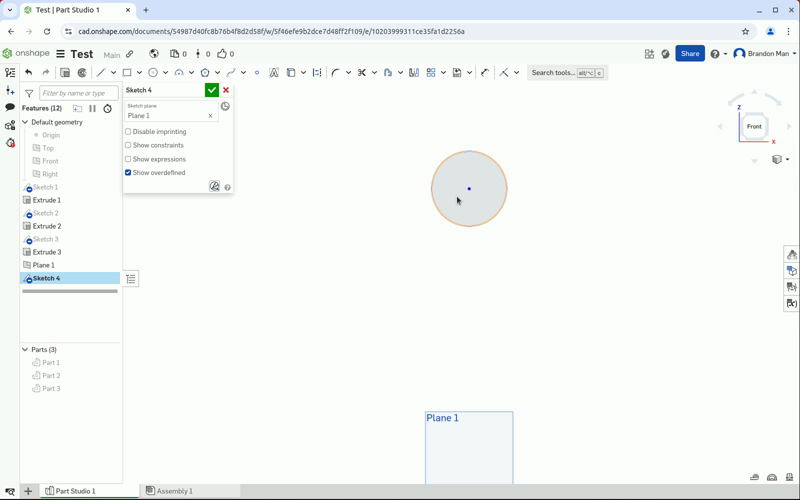
scroll(6)
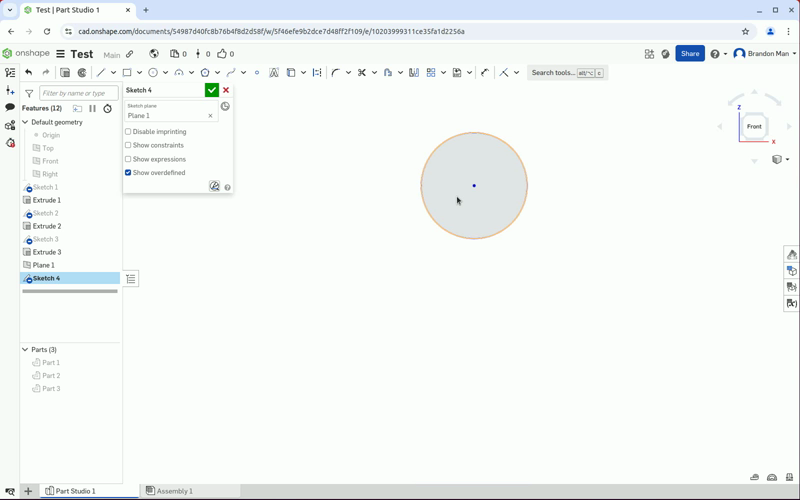
scroll(6)
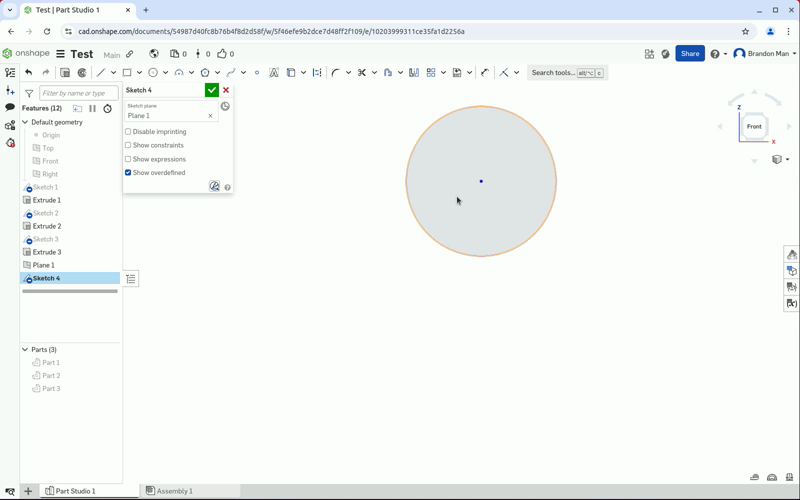
scroll(6)
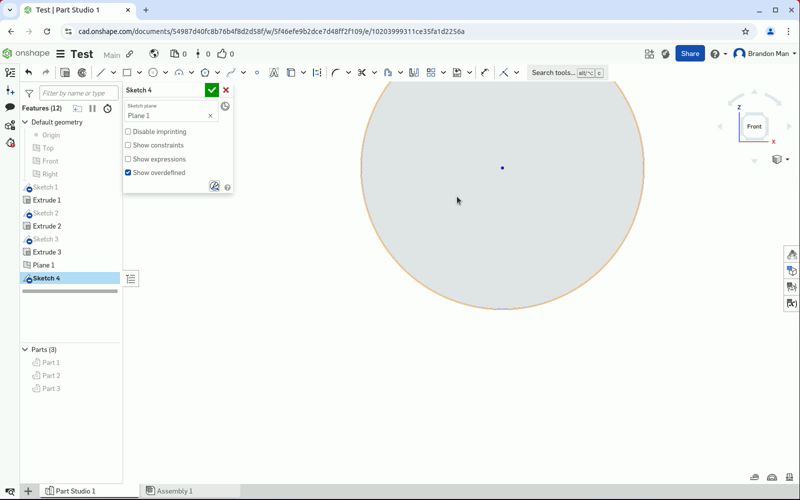
click(457, 196)
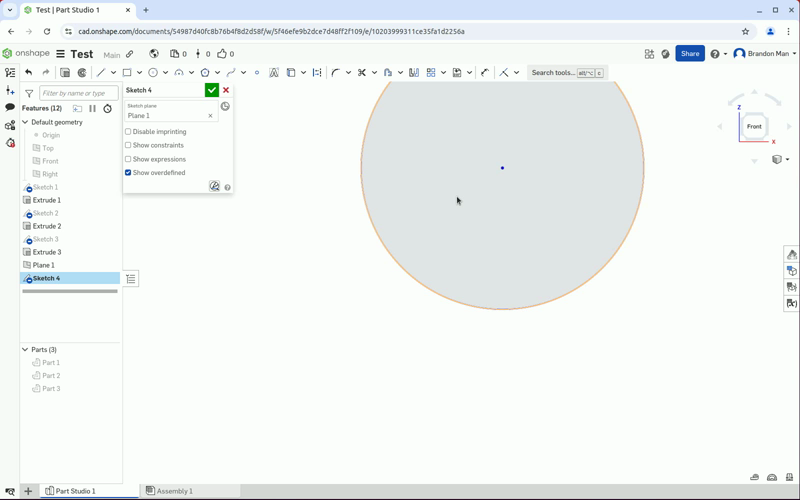
scroll(-6)
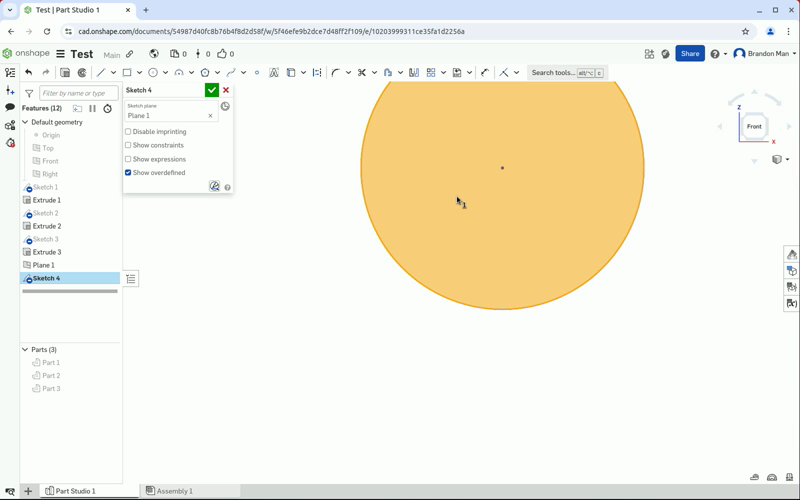
scroll(-6)
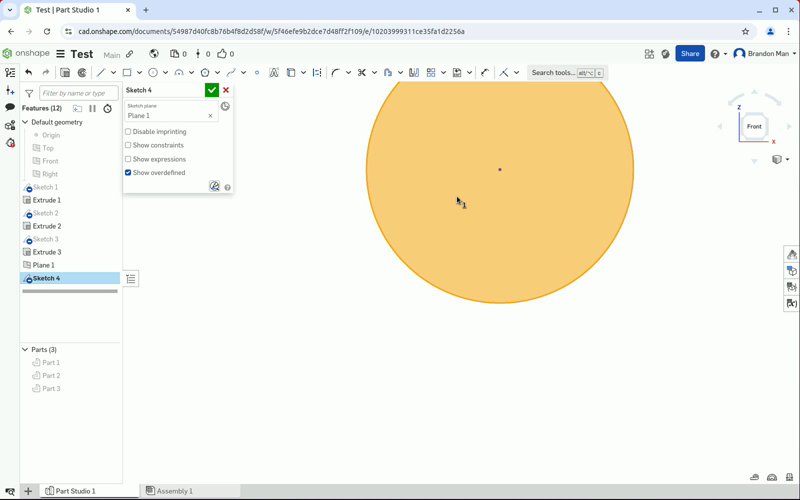
scroll(-6)
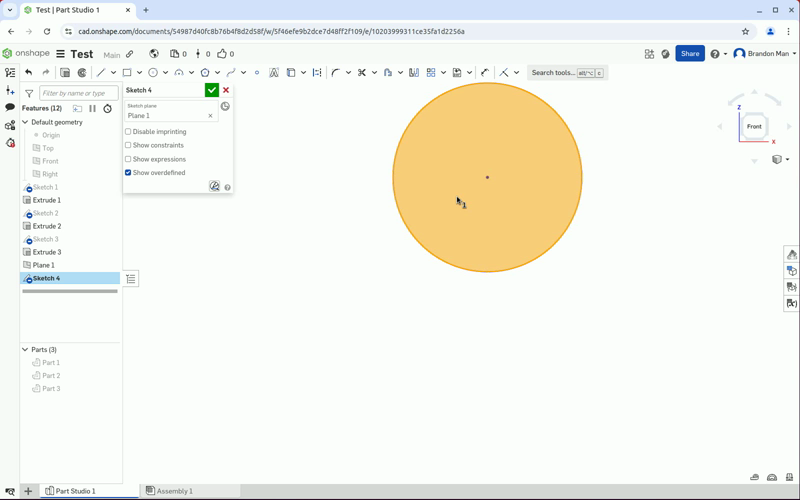
scroll(-6)
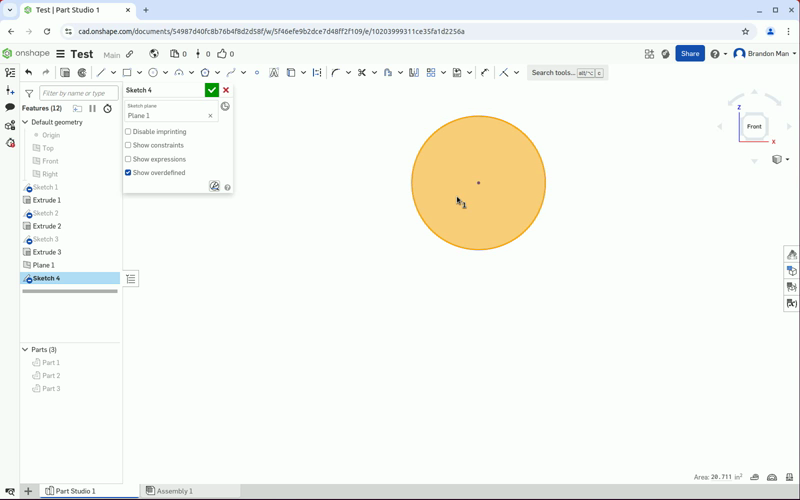
scroll(-6)
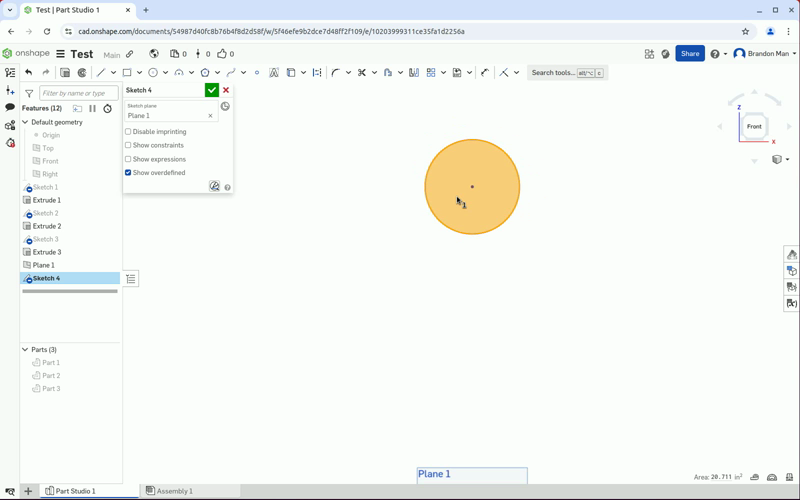
scroll(-6)
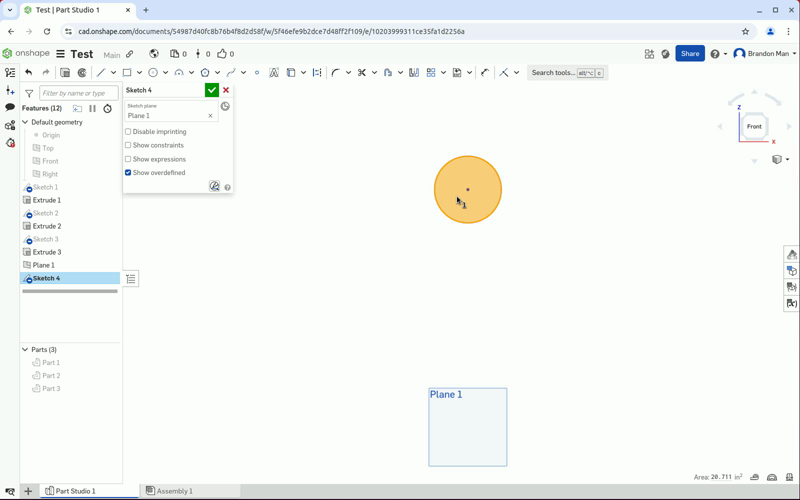
scroll(-6)
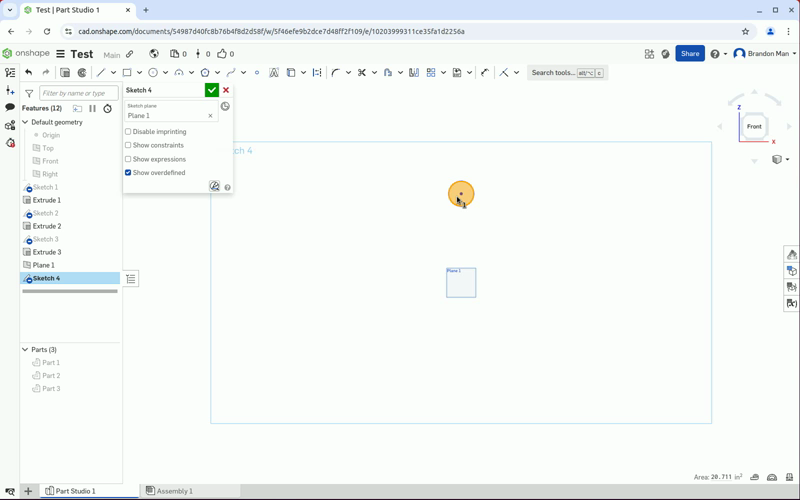
mouse_move(73, 352)
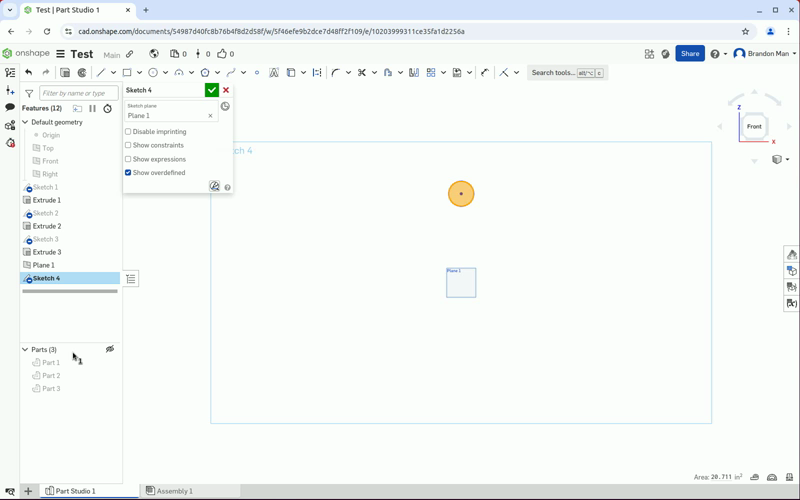
key(shift+y)
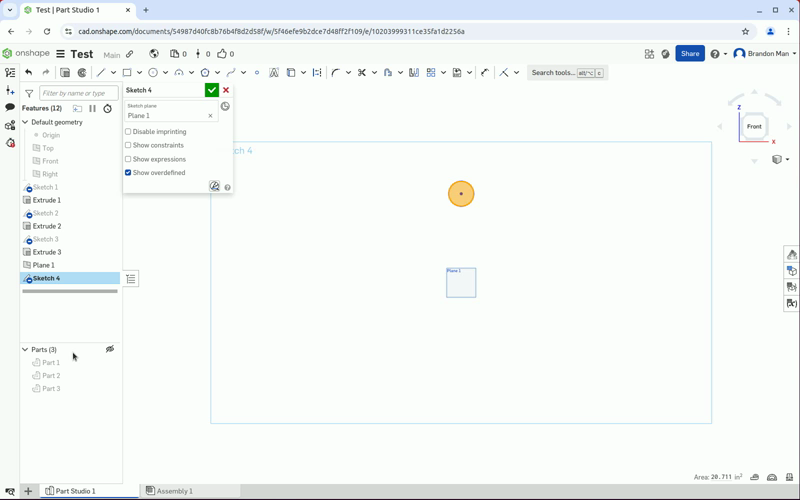
key(shift+e)
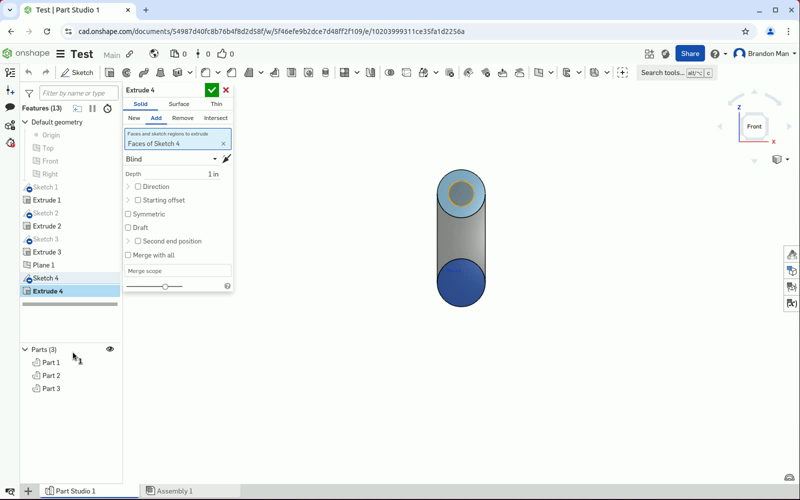
mouse_move(143, 106)
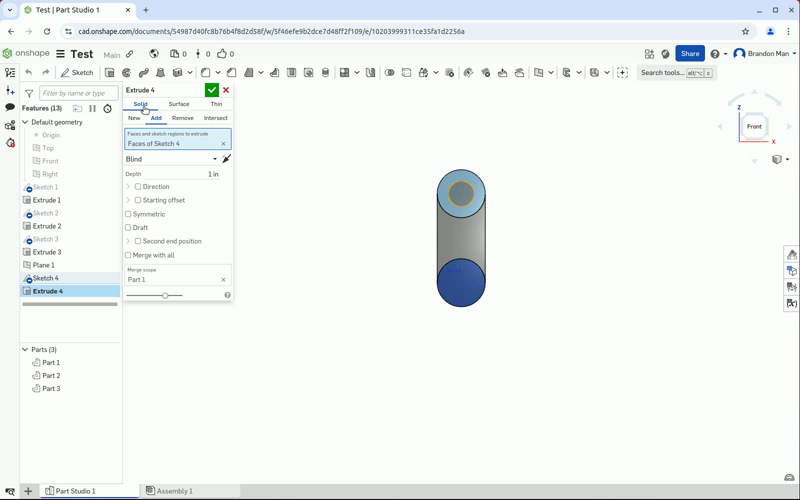
click(143, 106)
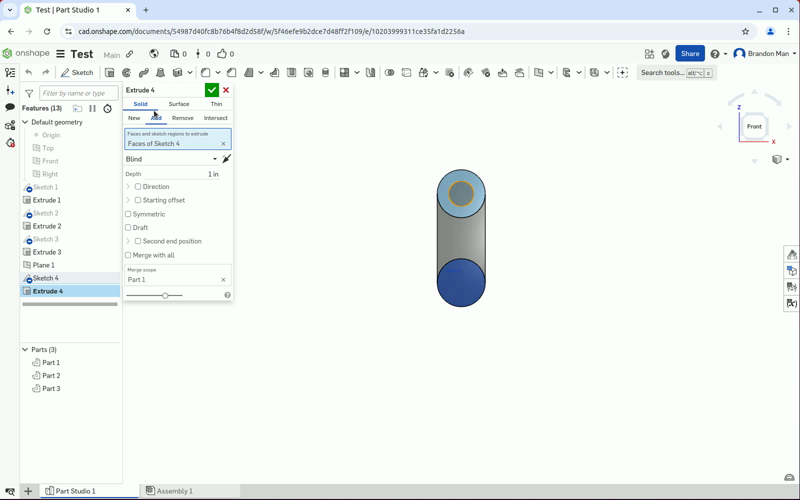
mouse_move(186, 120)
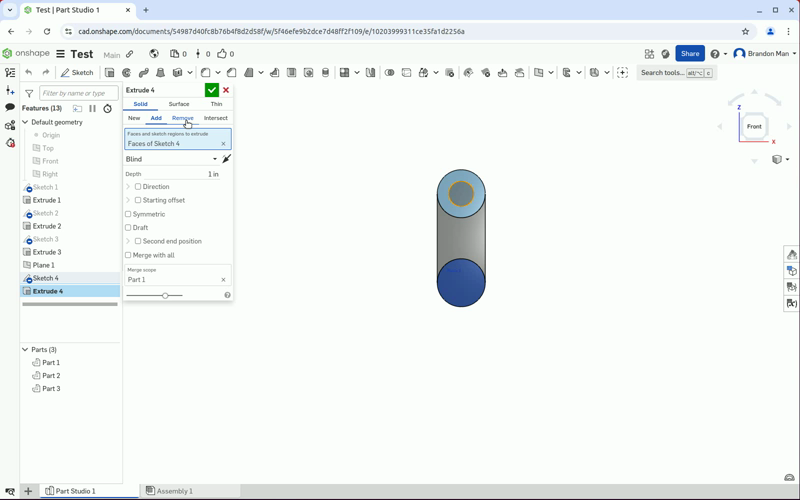
click(186, 120)
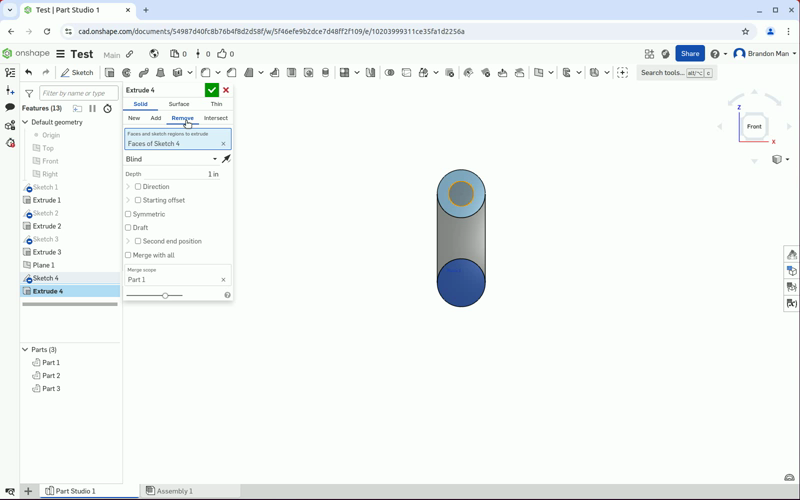
key(tab, 4)
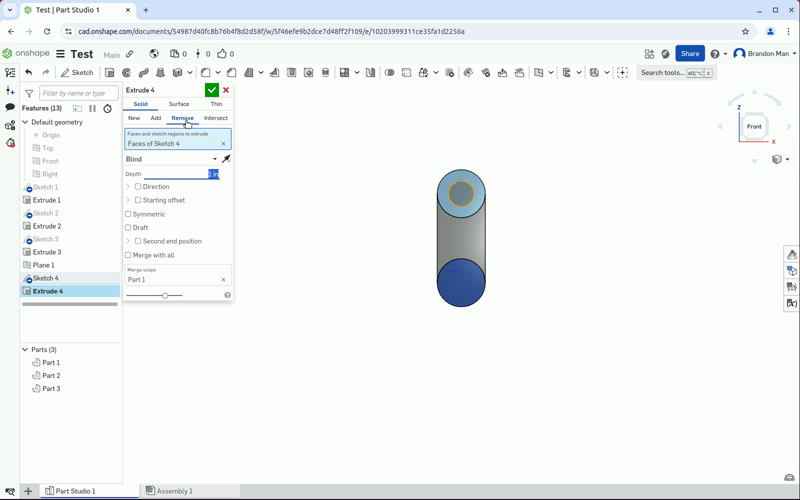
text(6.018)
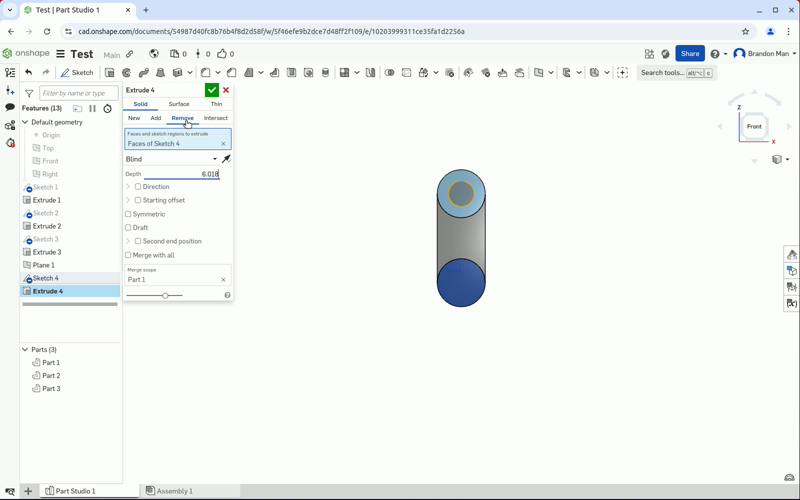
key(tab, 6)
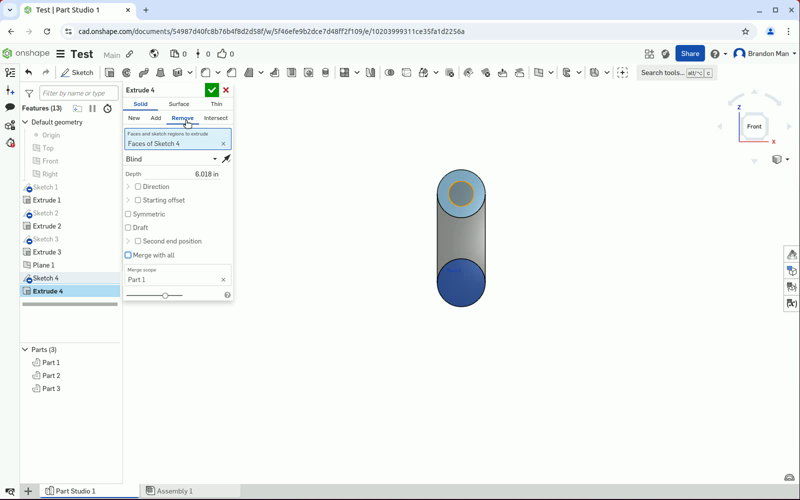
key(space)
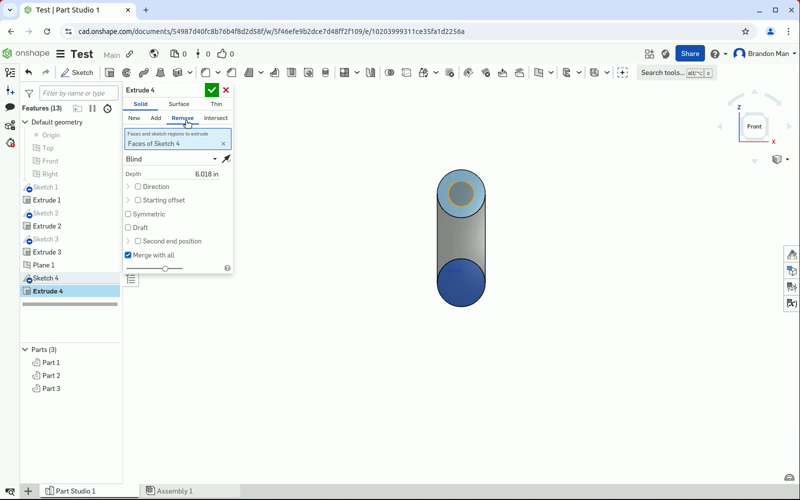
key(enter)
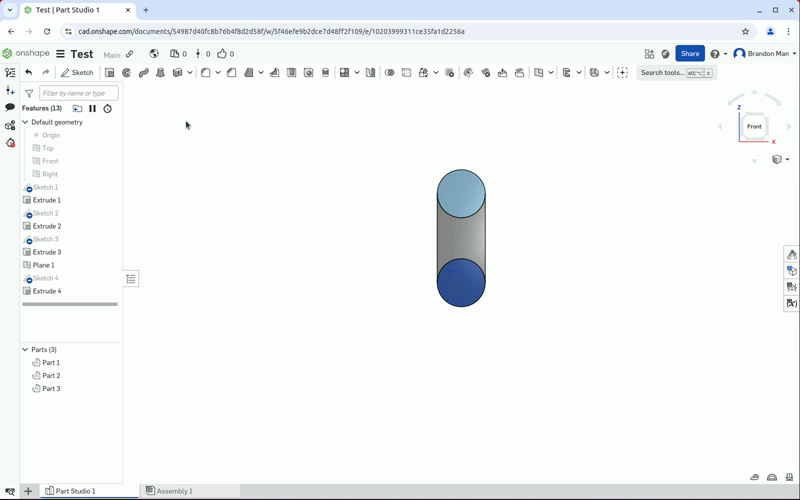
key(shift+h)
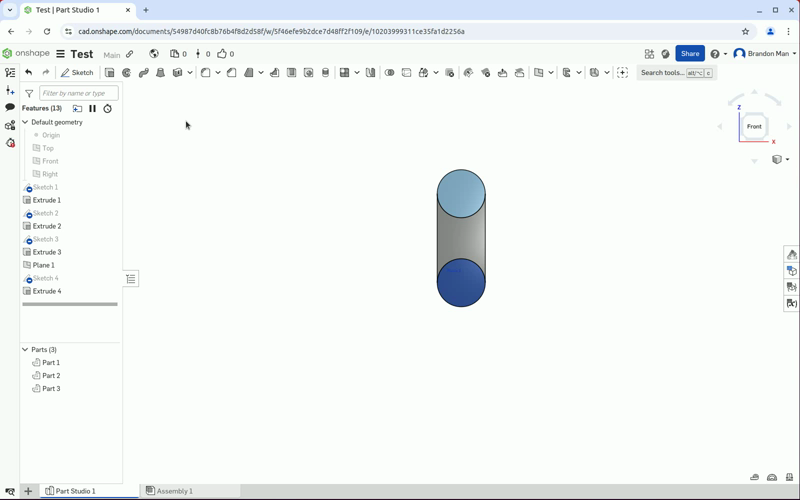
key(shift+h)
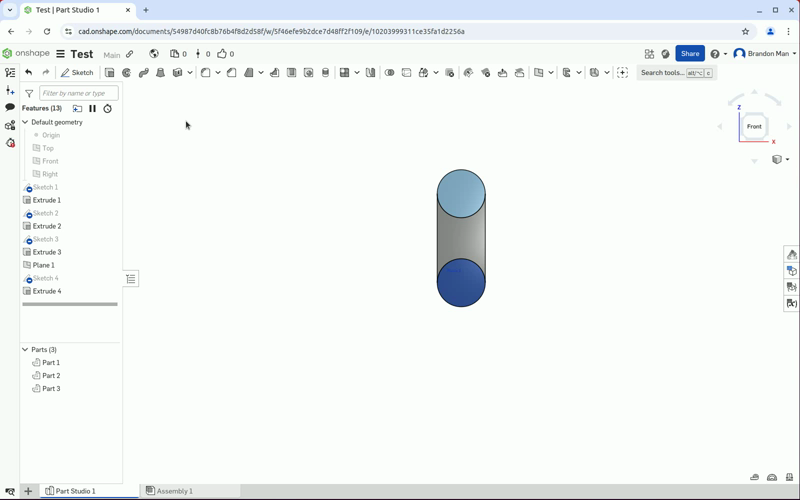
mouse_move(73, 189)
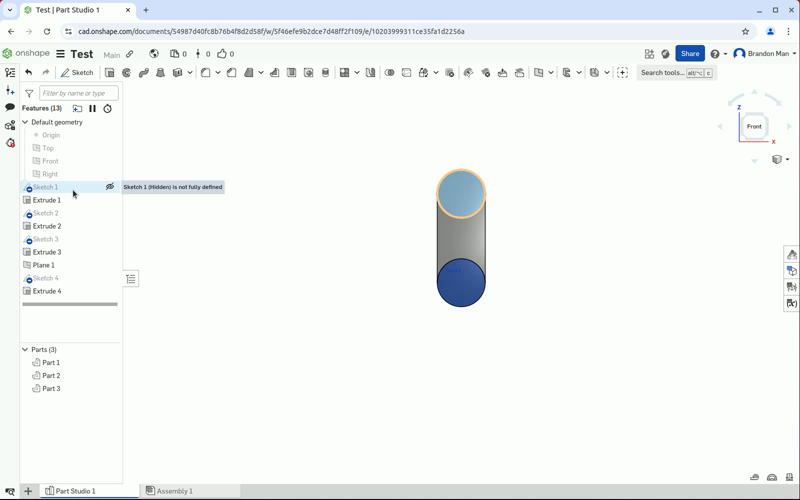
click(73, 189)
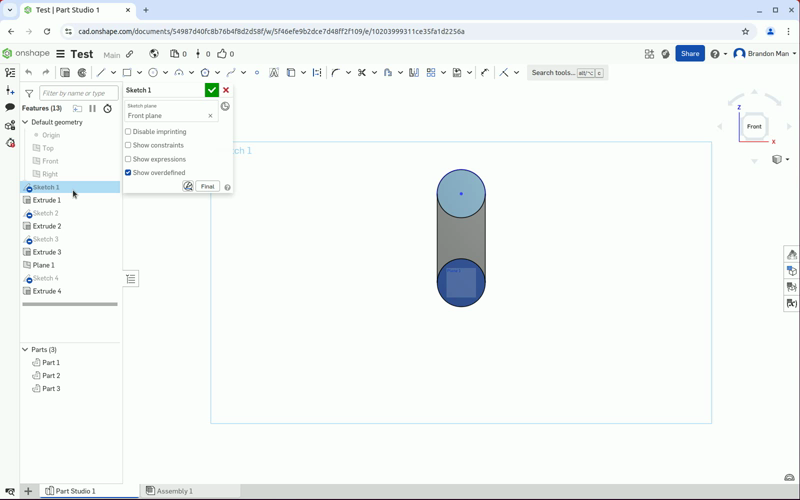
mouse_move(229, 92)
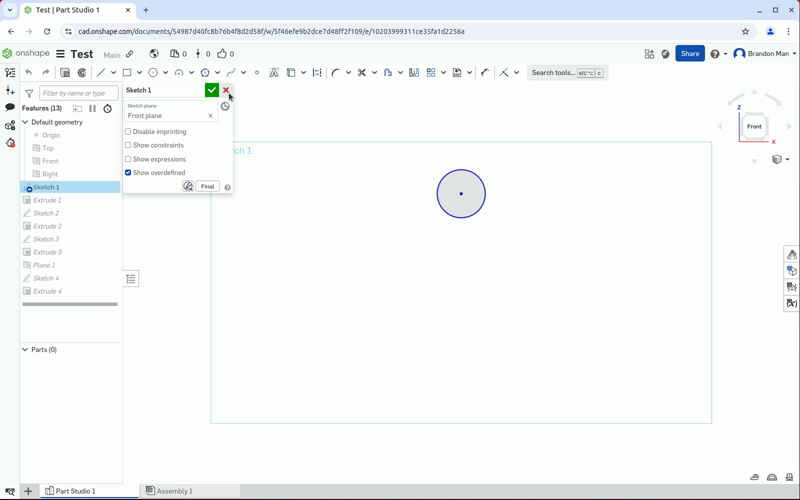
click(229, 92)
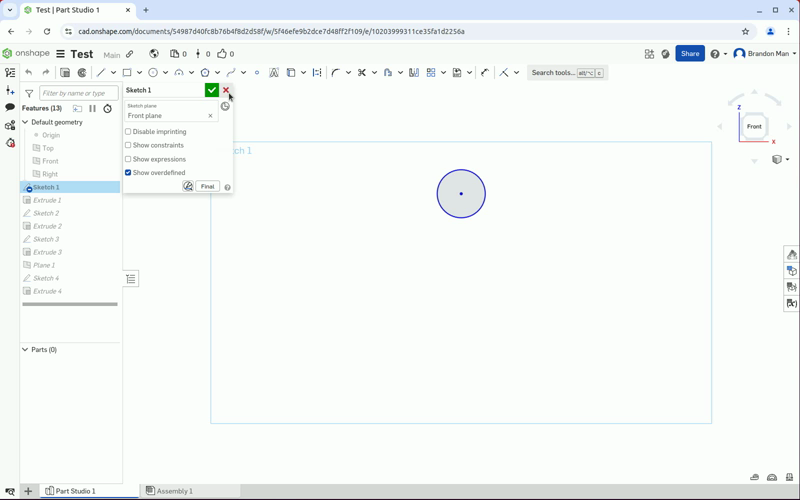
key(shift+s)
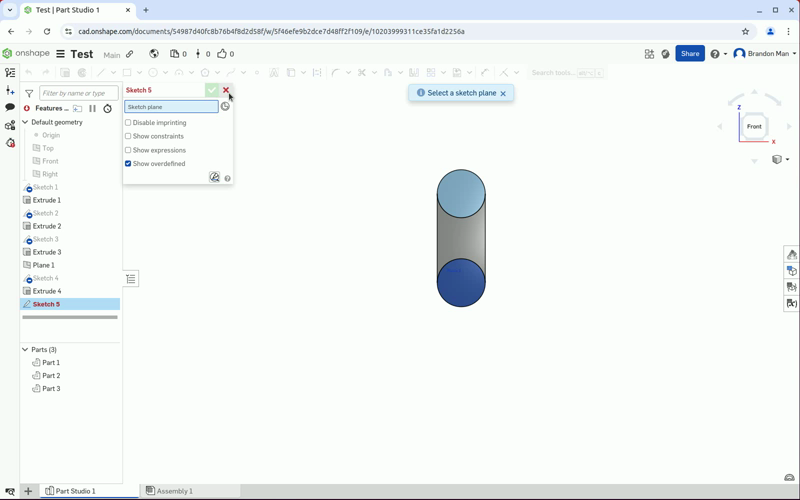
mouse_move(73, 267)
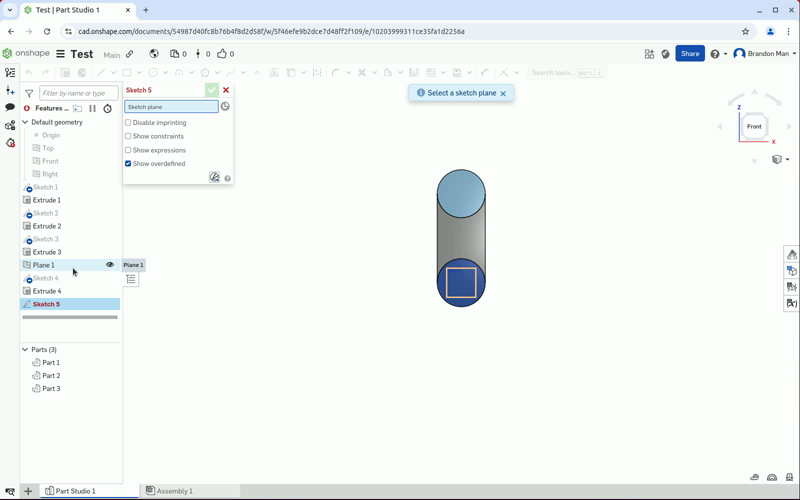
click(73, 267)
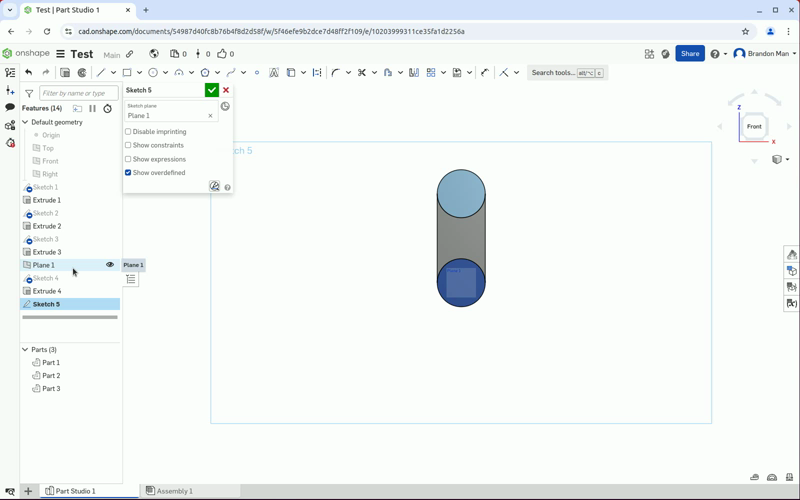
mouse_move(73, 352)
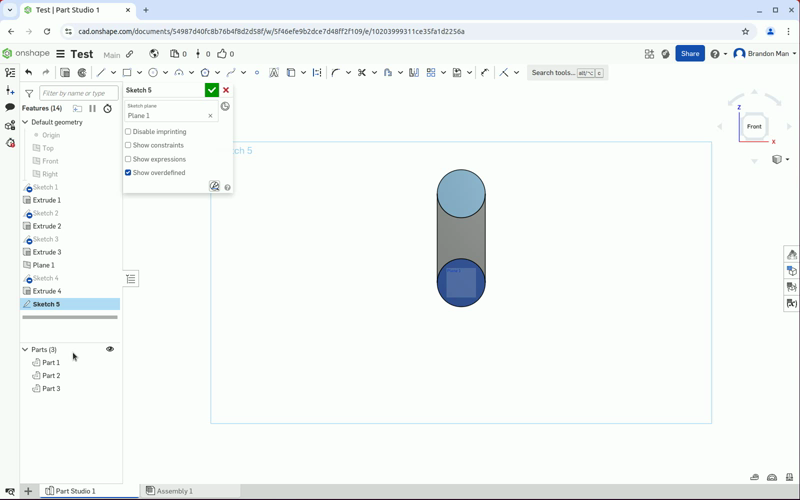
key(y)
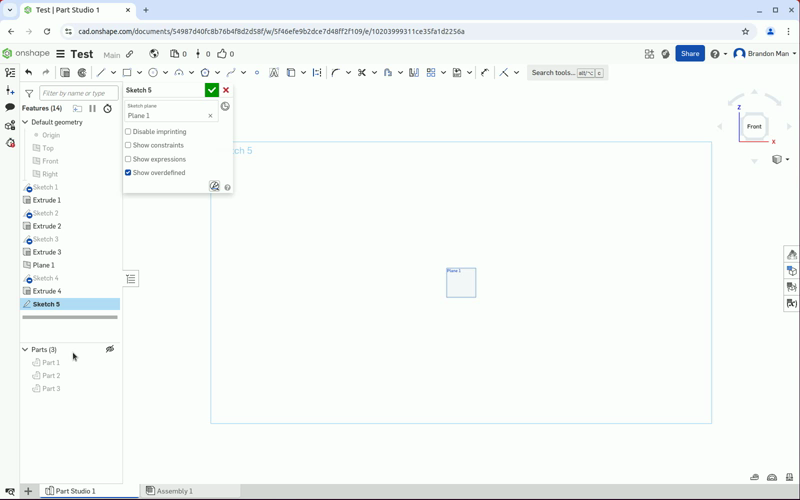
key(c)
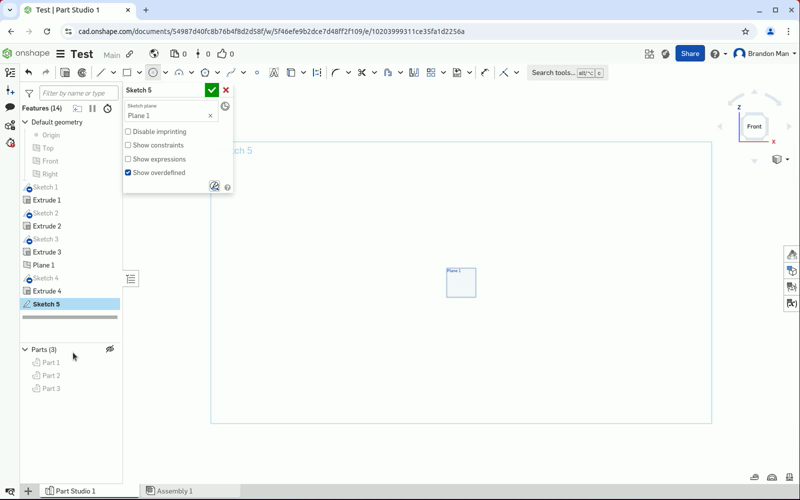
key_down(shift)
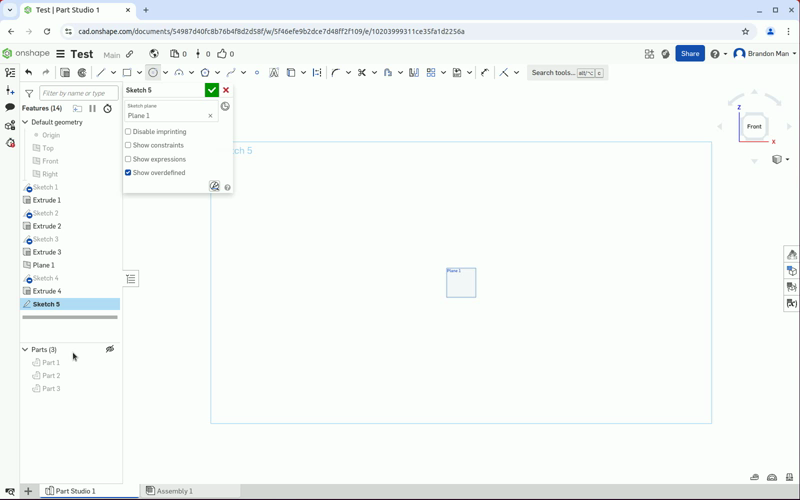
mouse_move(461, 282)
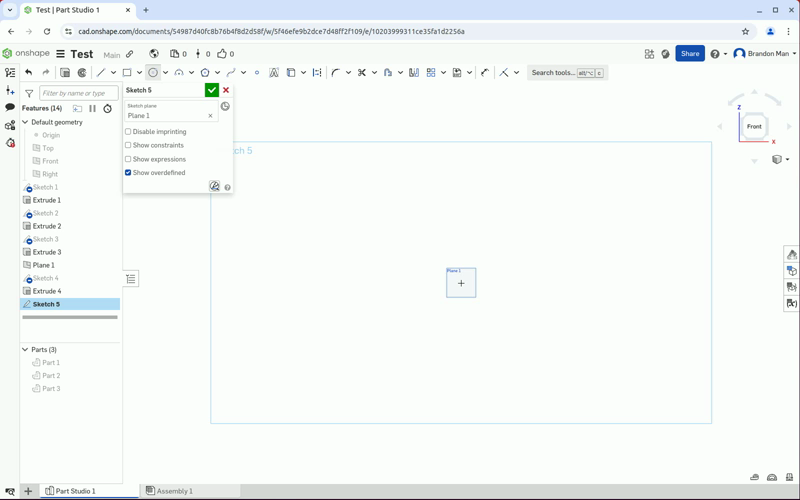
click(461, 282)
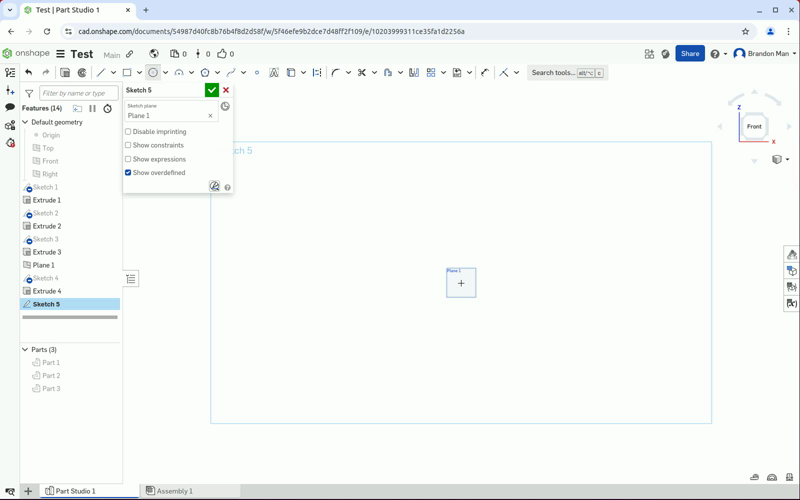
key_up(shift)
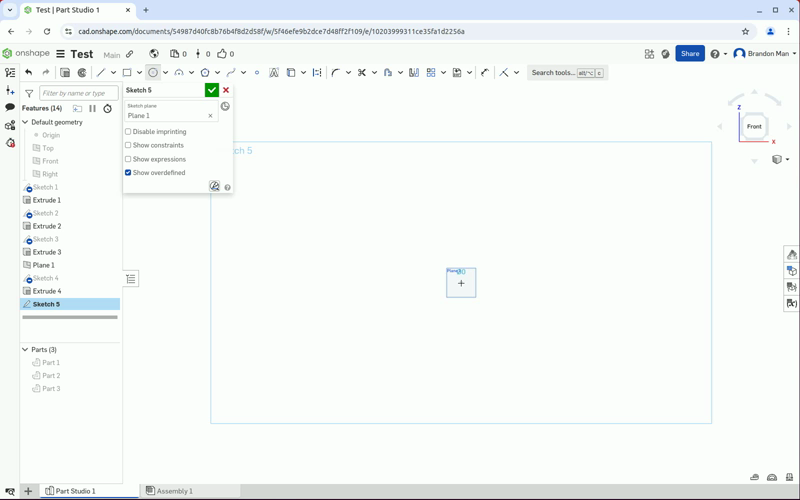
mouse_move(473, 282)
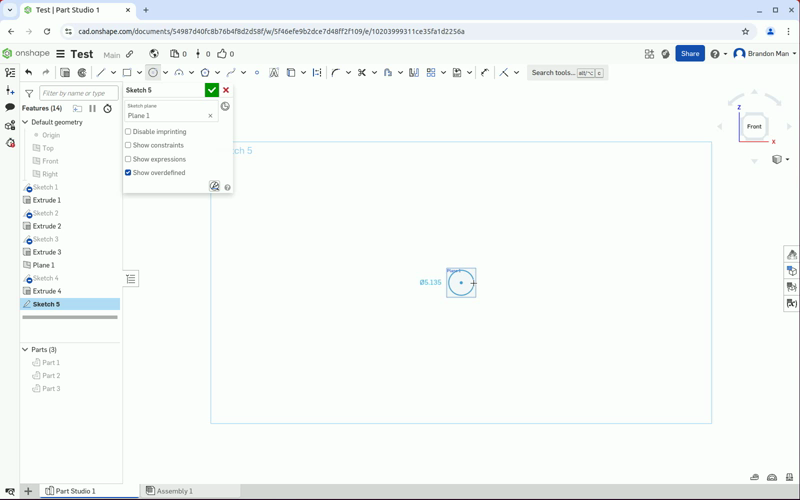
click(473, 282)
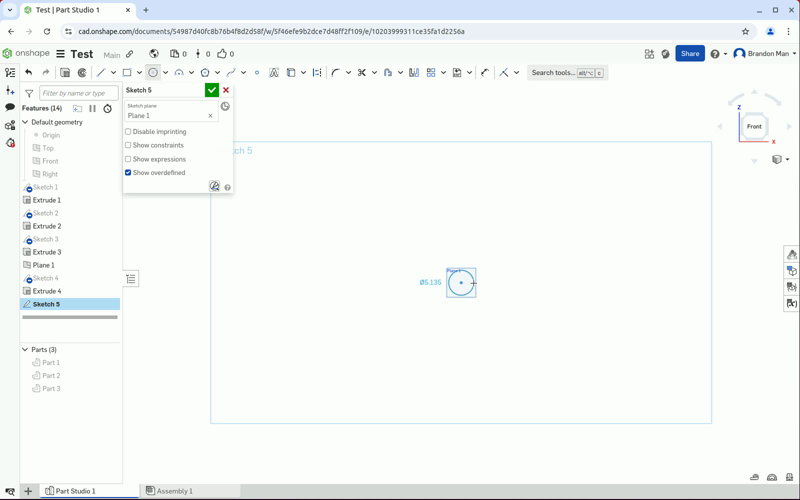
key(esc)
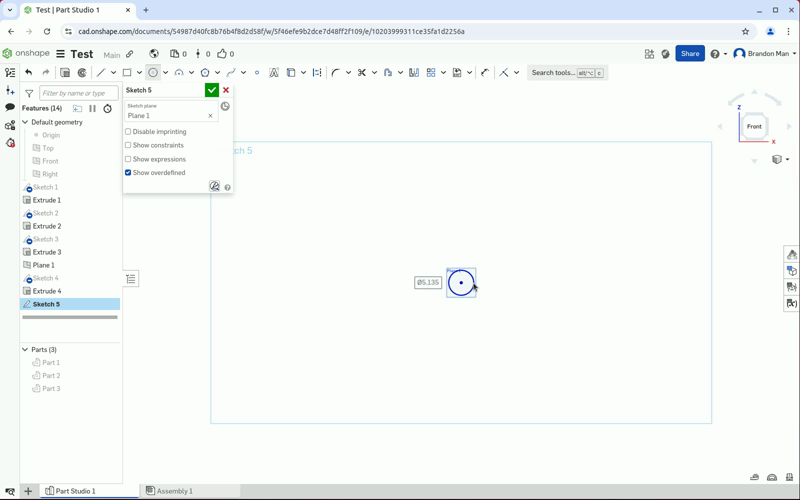
mouse_move(466, 283)
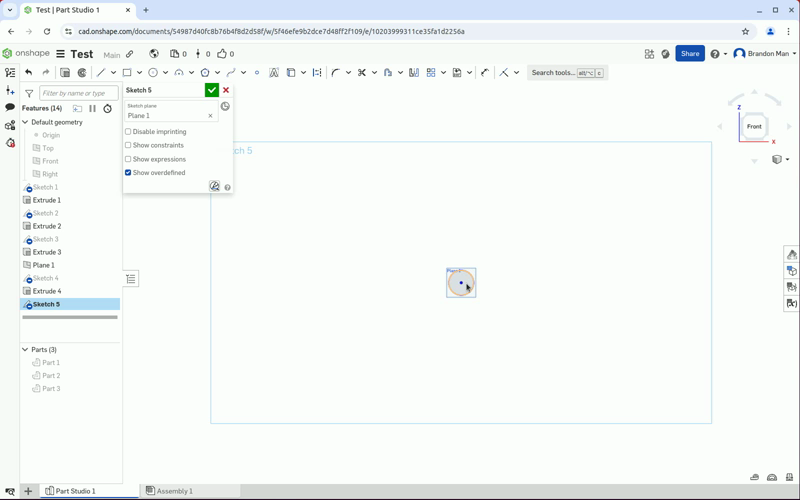
scroll(6)
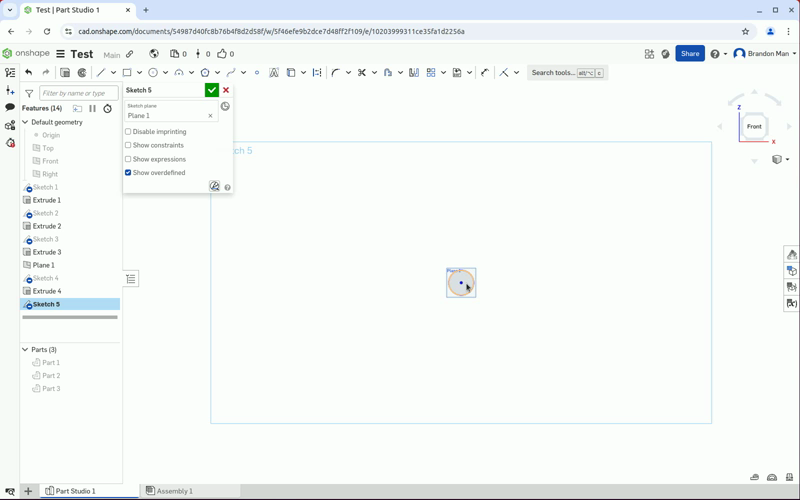
scroll(6)
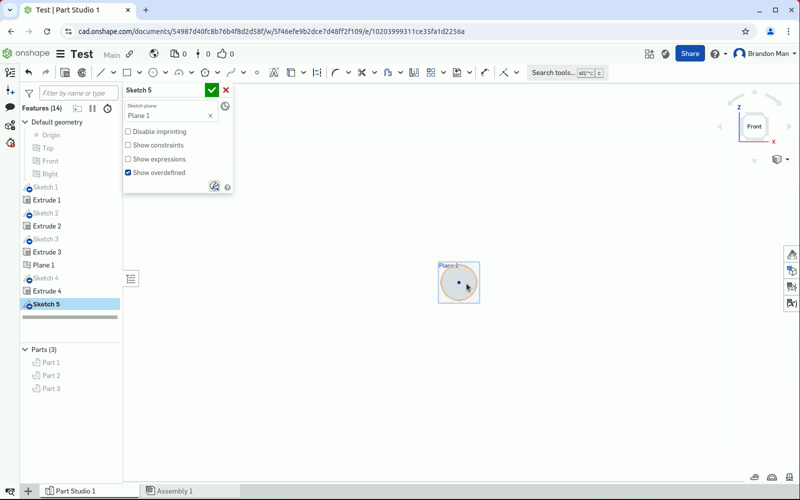
scroll(6)
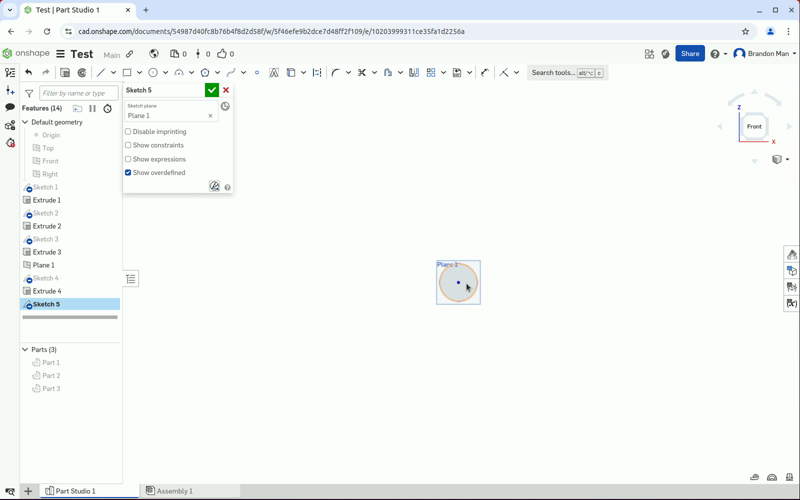
scroll(6)
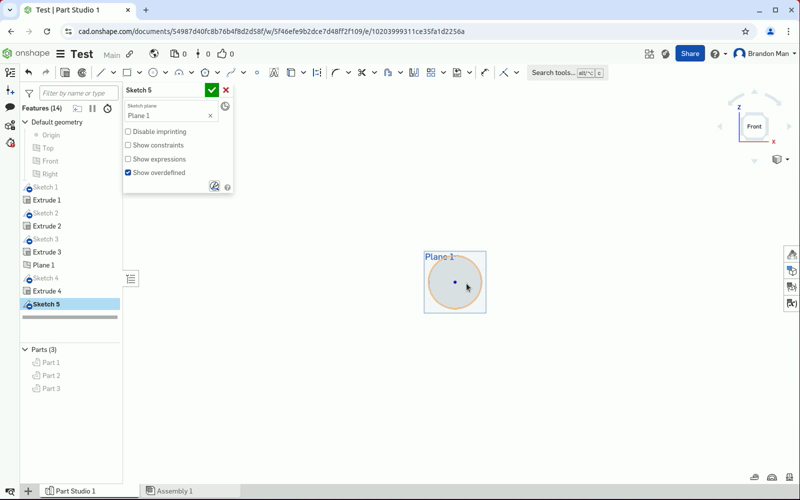
scroll(6)
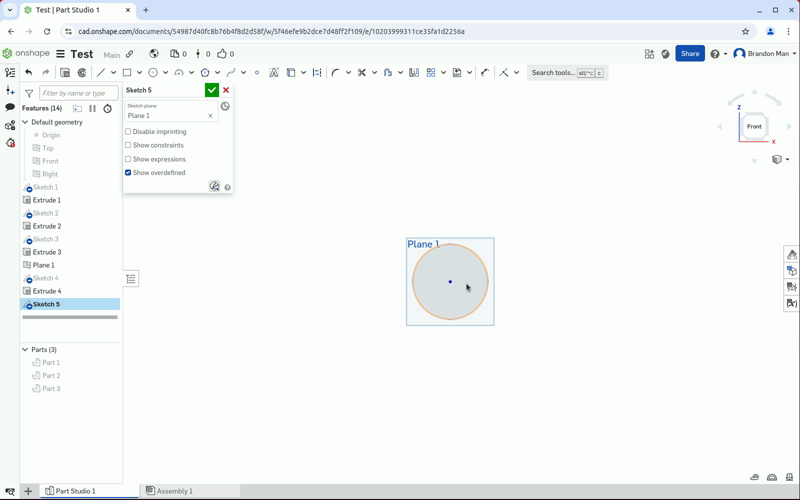
scroll(6)
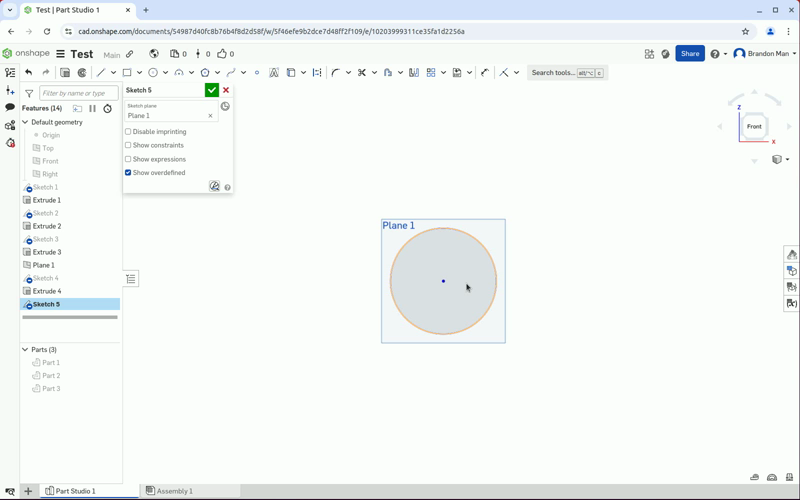
scroll(6)
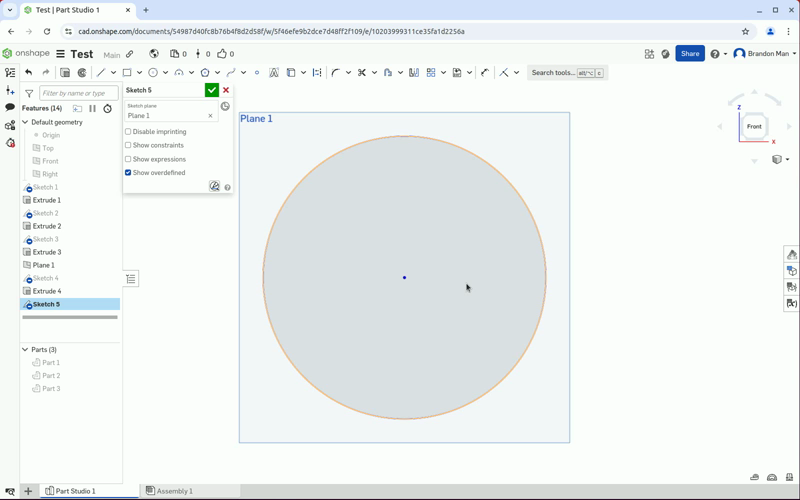
click(466, 283)
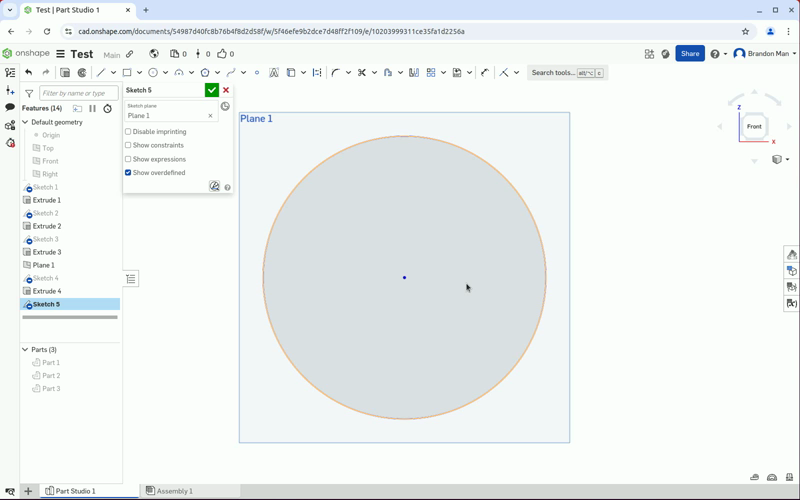
scroll(-6)
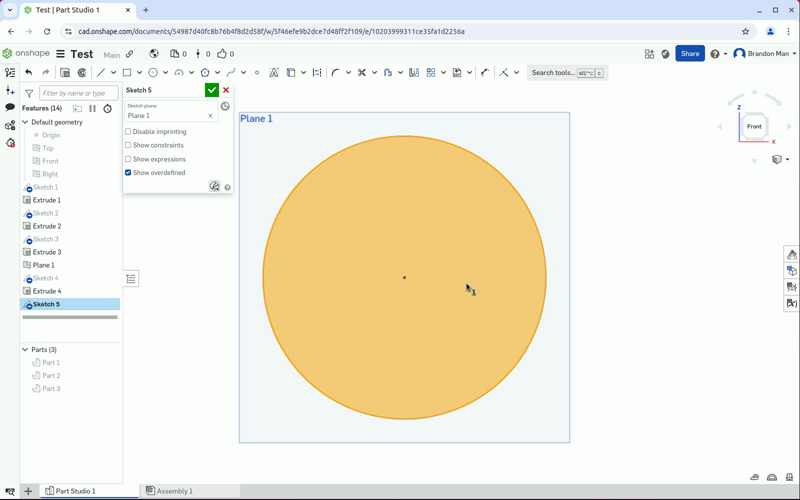
scroll(-6)
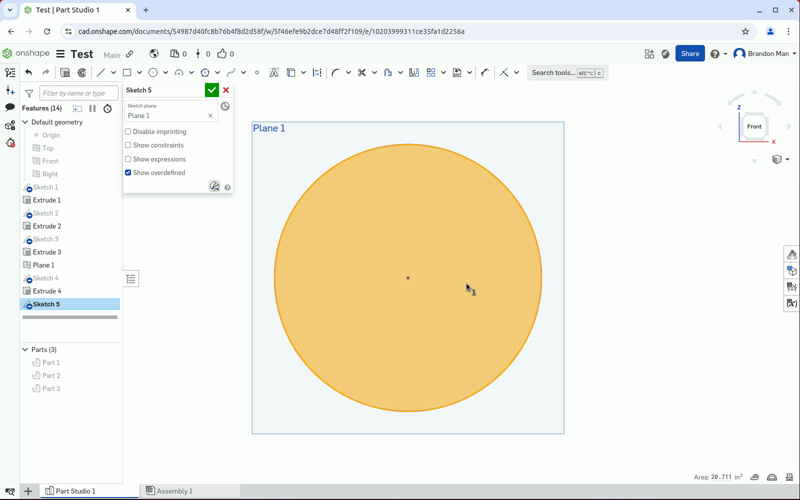
scroll(-6)
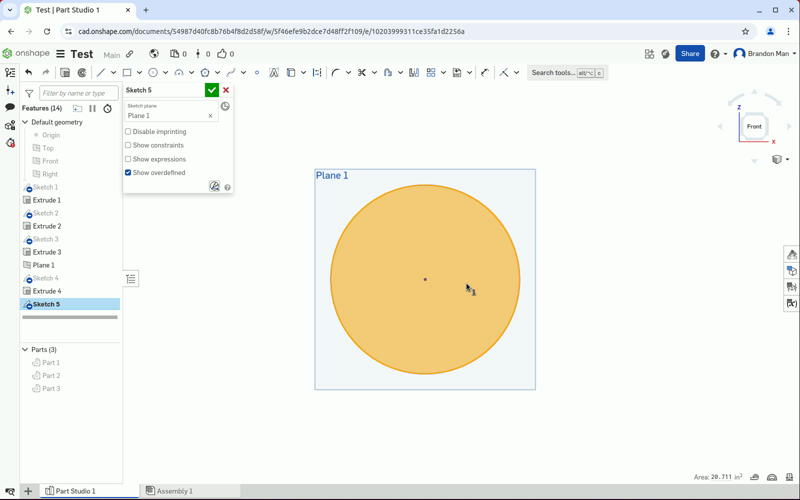
scroll(-6)
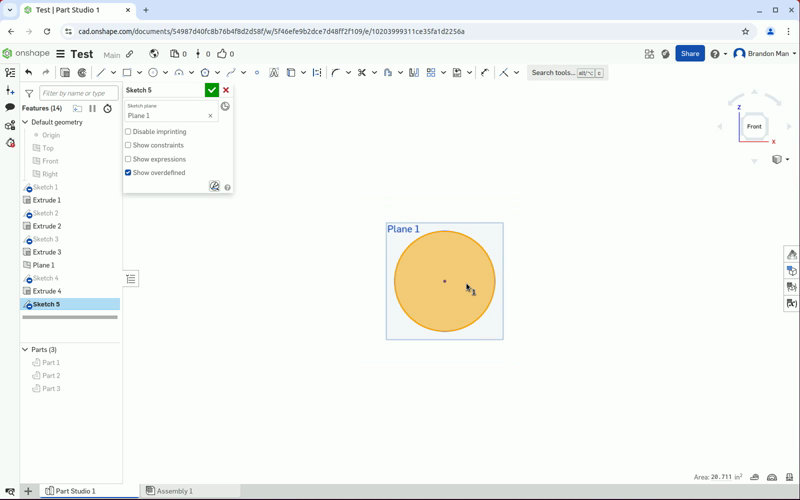
scroll(-6)
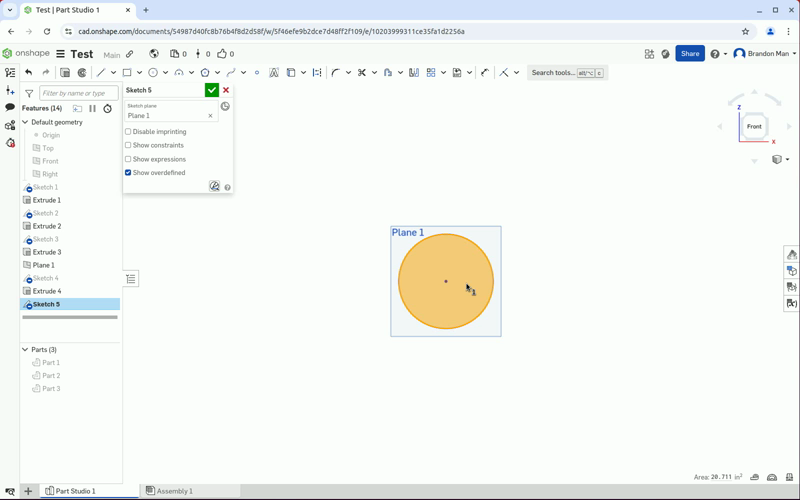
scroll(-6)
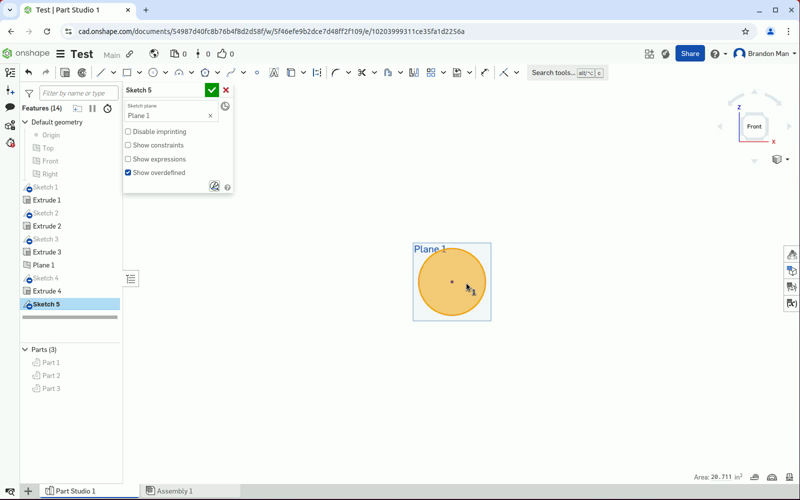
scroll(-6)
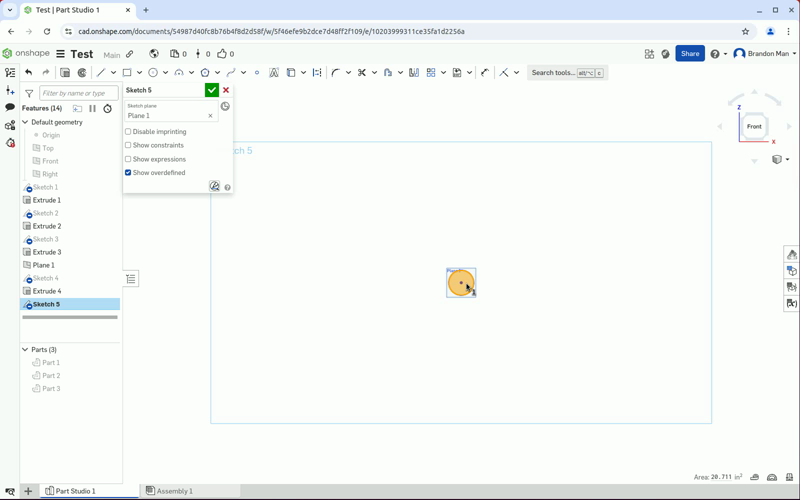
mouse_move(73, 352)
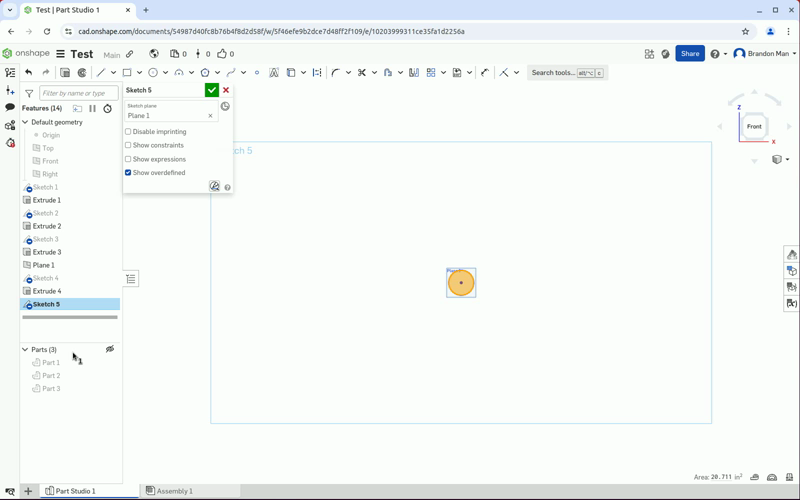
key(shift+y)
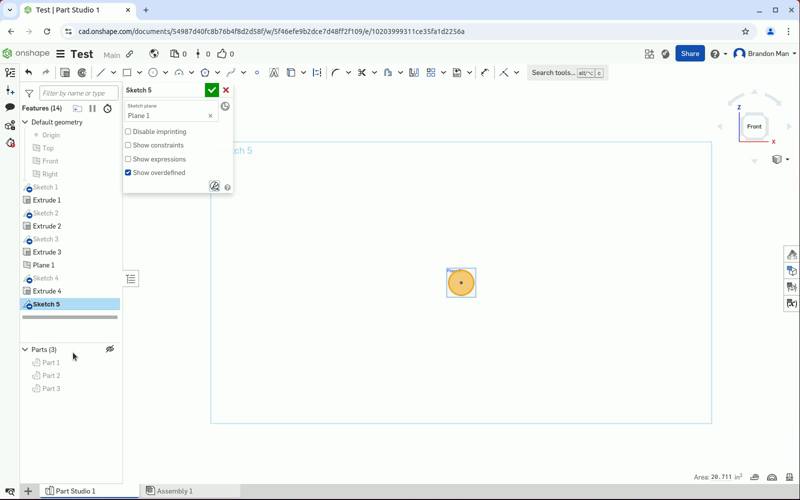
key(shift+e)
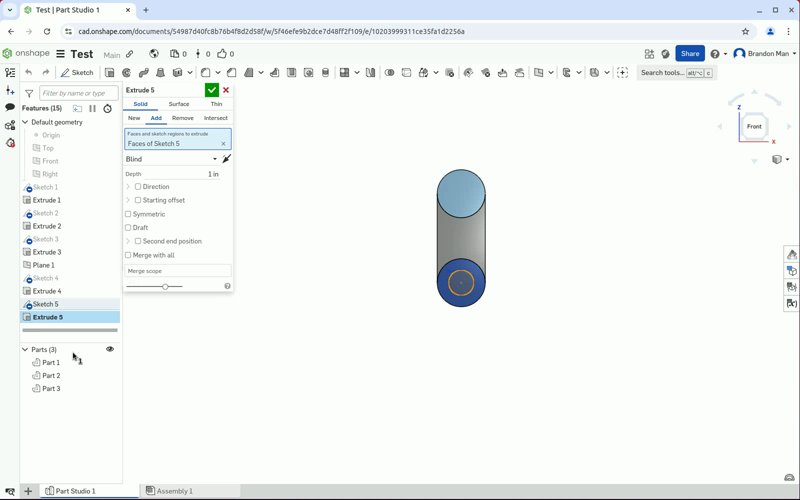
mouse_move(143, 106)
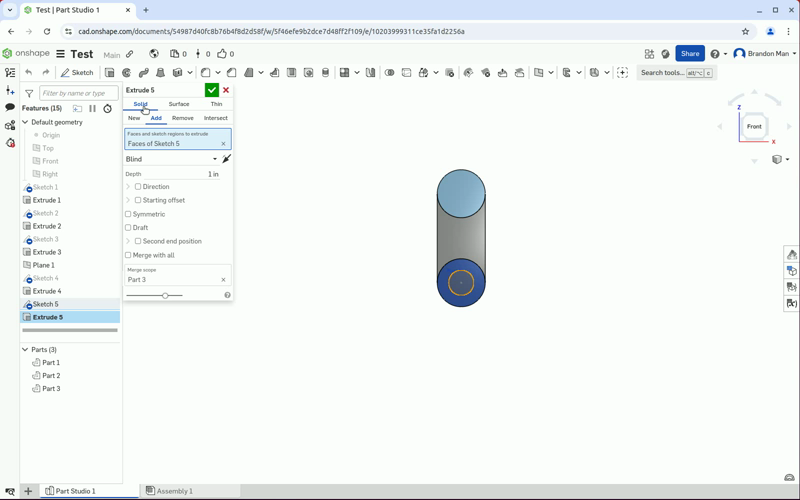
click(143, 106)
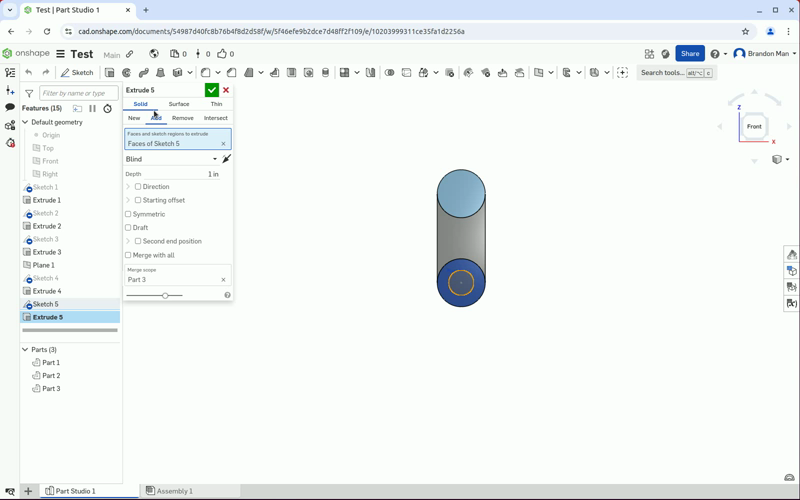
mouse_move(186, 120)
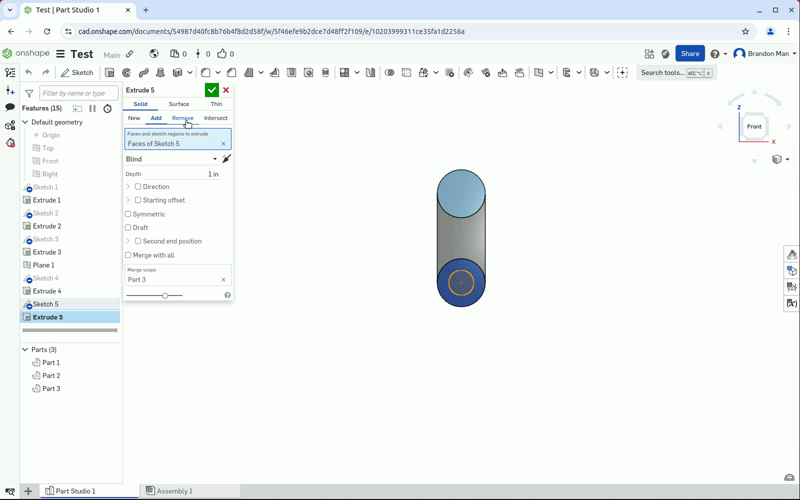
click(186, 120)
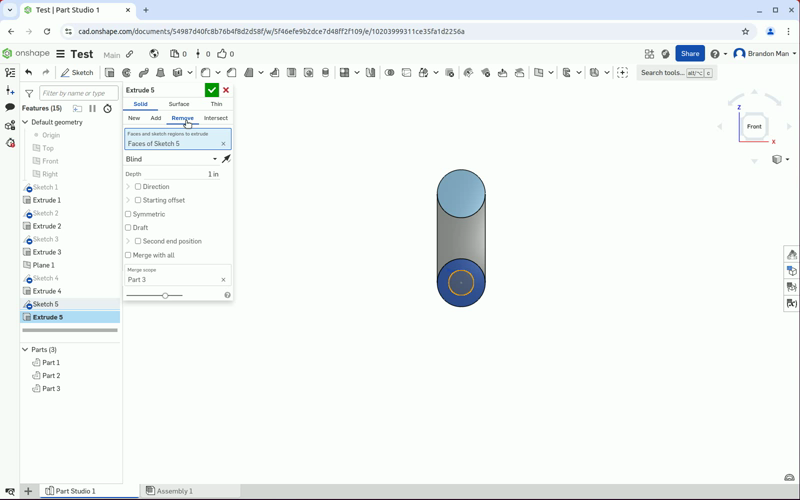
key(tab, 4)
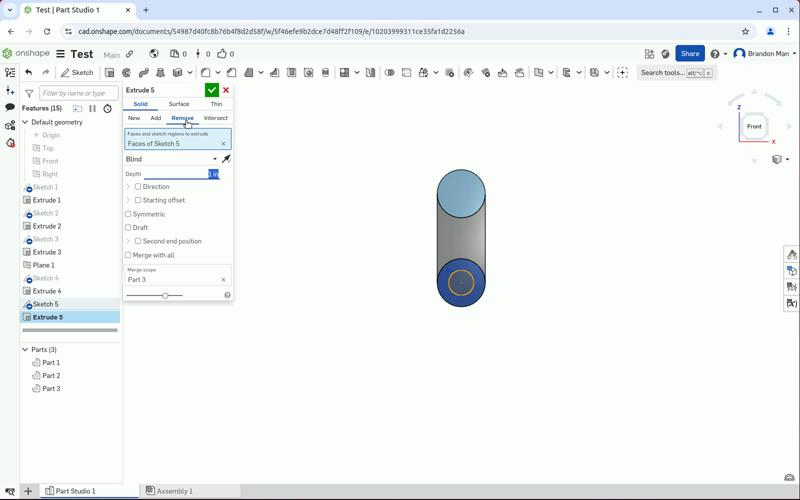
text(6.018)
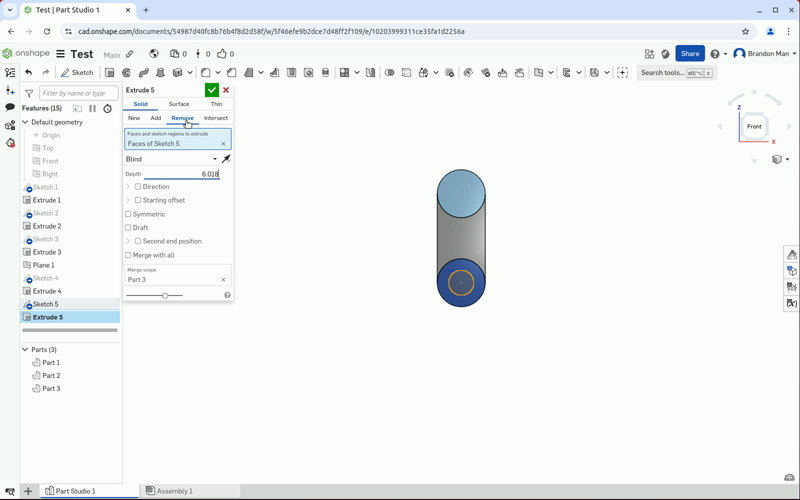
key(tab, 6)
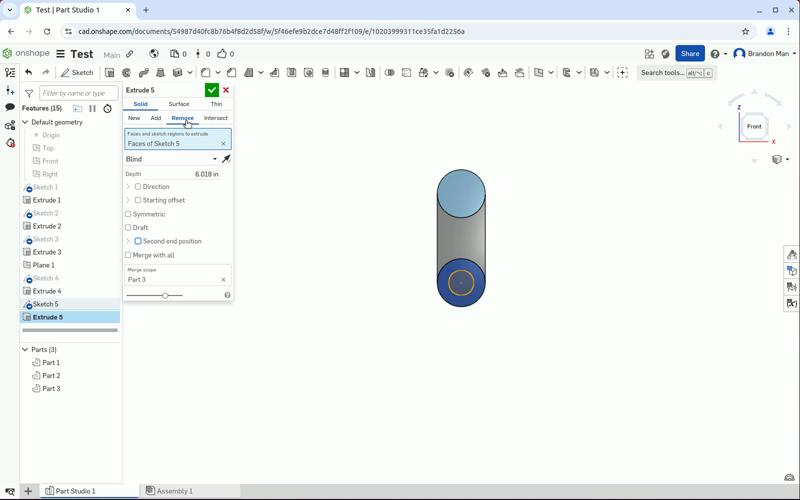
key(space)
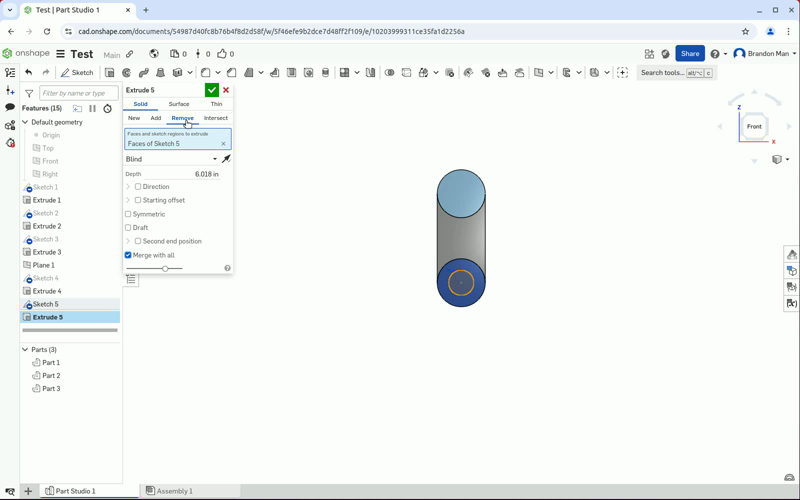
key(enter)
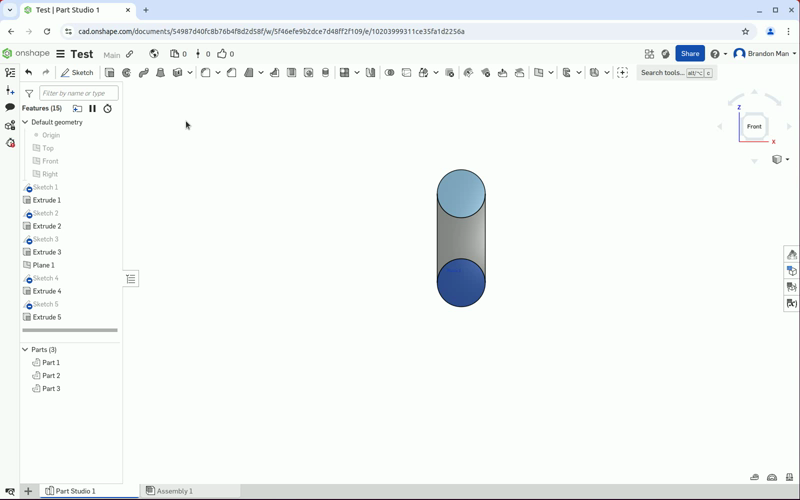
key(shift+h)
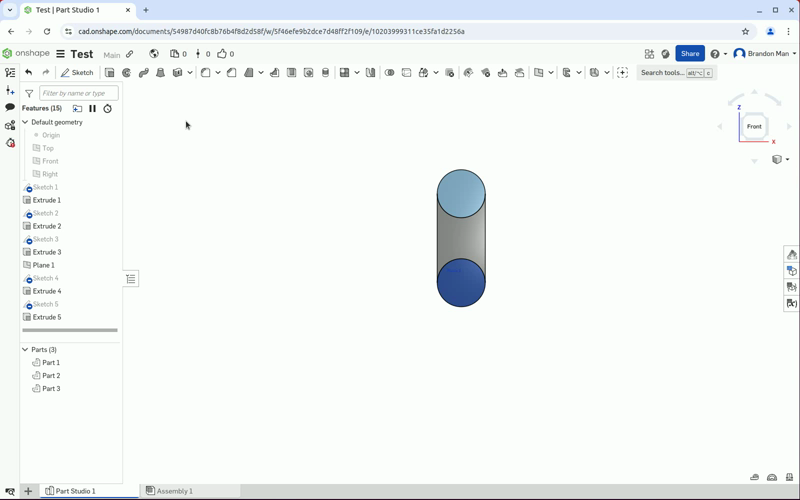
key(shift+h)
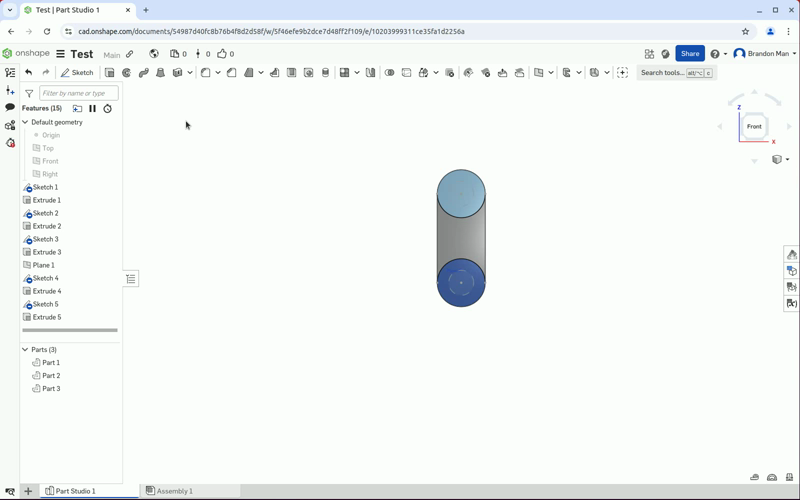
key(shift+7)
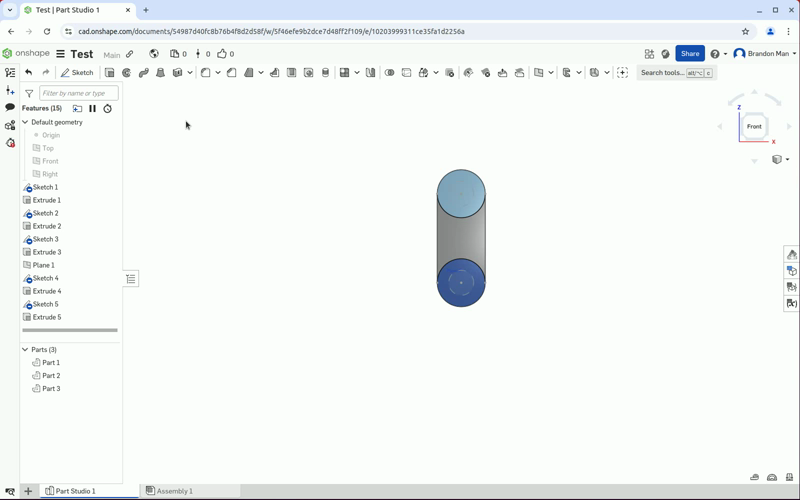
key(left, 2)
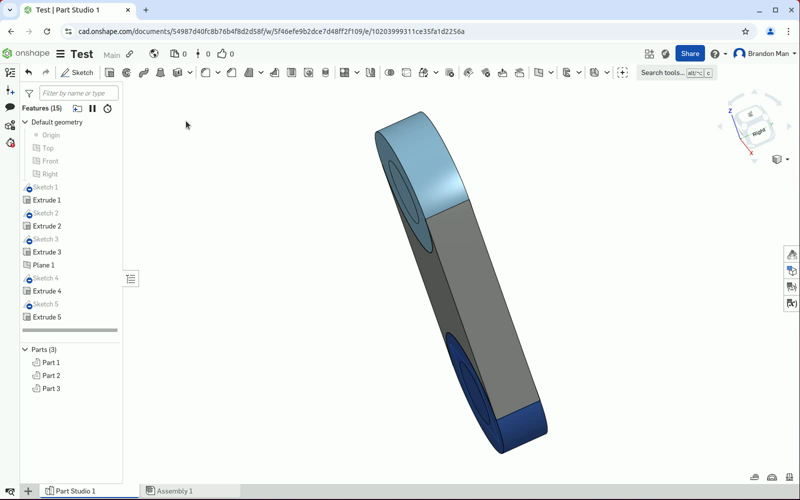
key(down, 2)
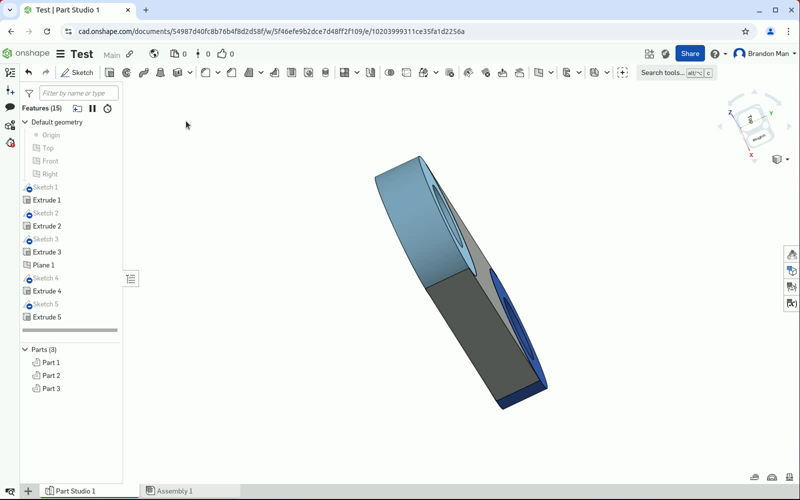
key(up, 2)
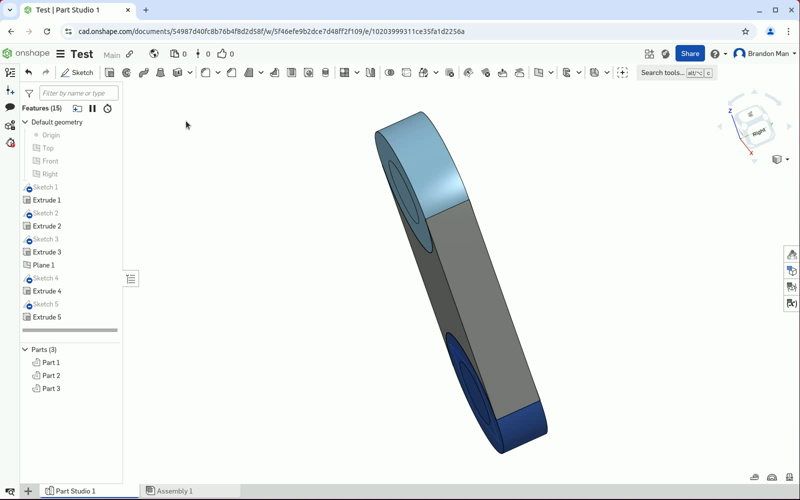
key(right, 2)
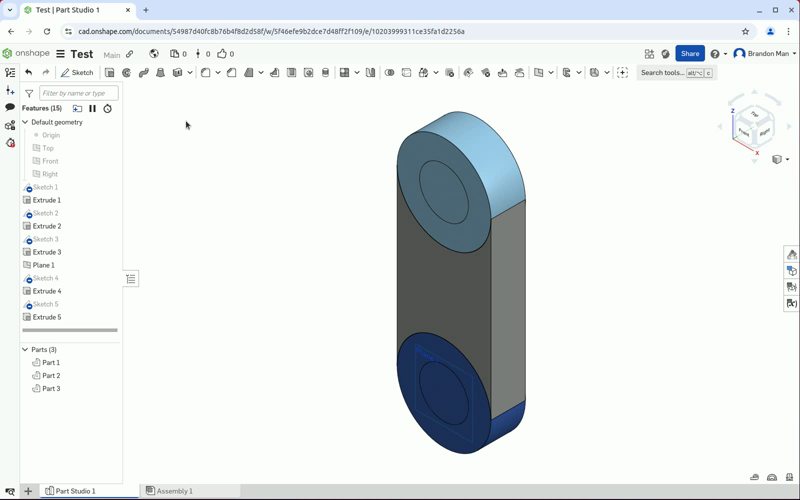
mouse_move(73, 189)
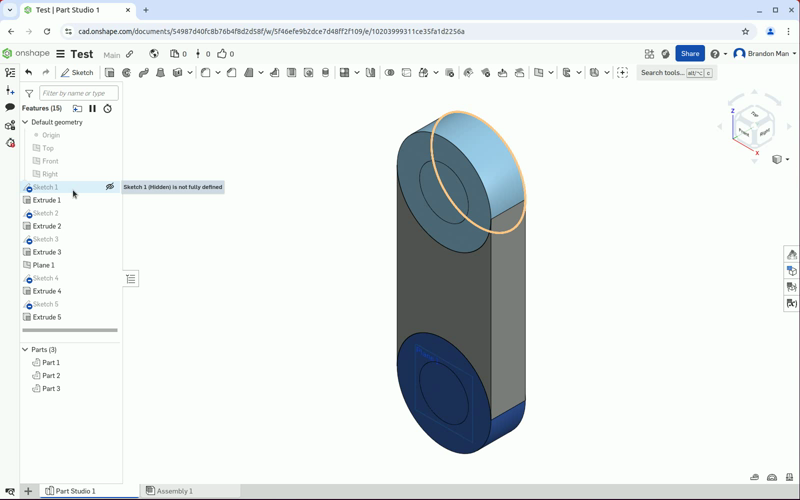
click(73, 189)